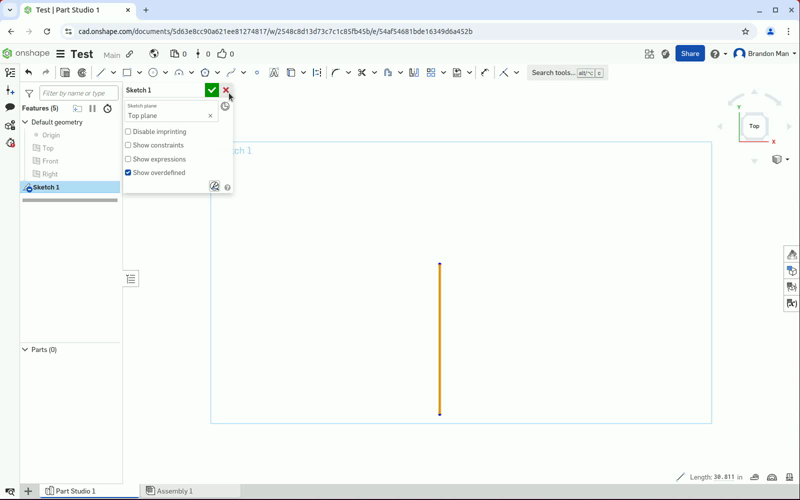
key(shift+h)
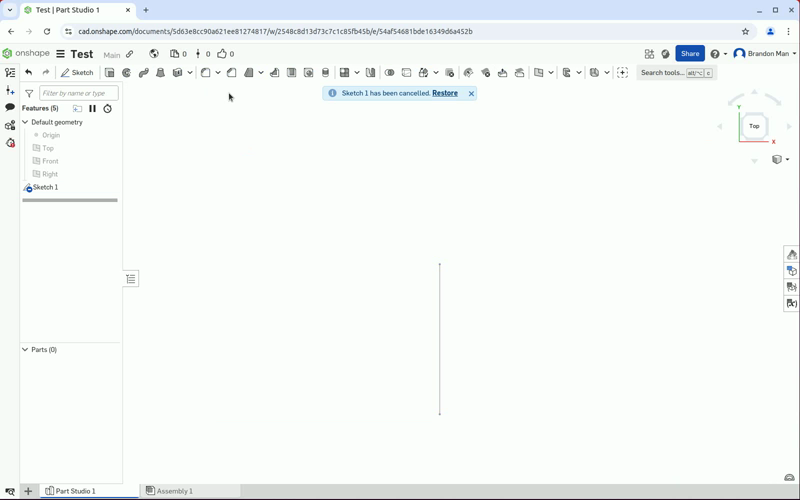
key(shift+s)
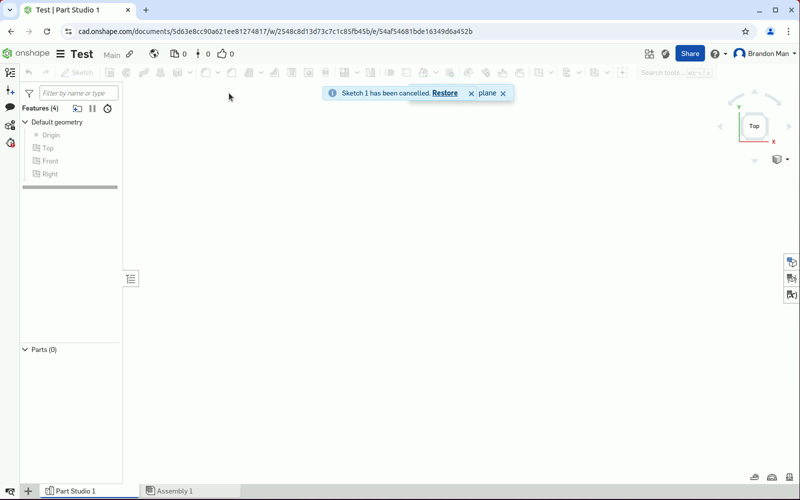
mouse_move(73, 150)
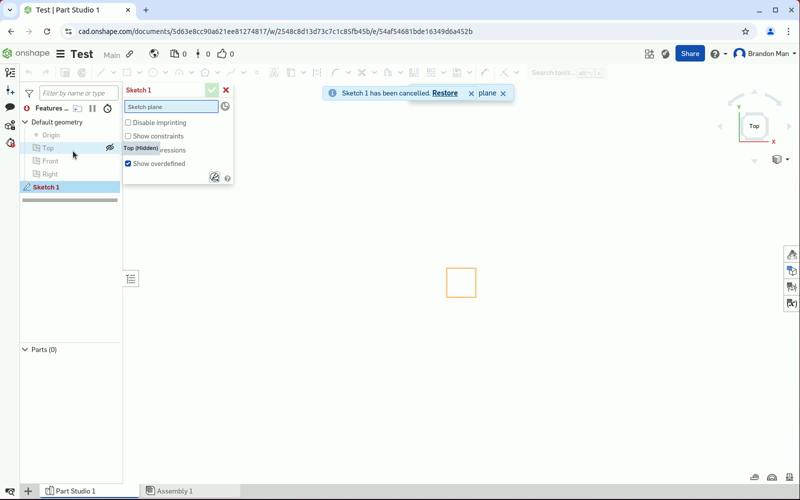
click(73, 150)
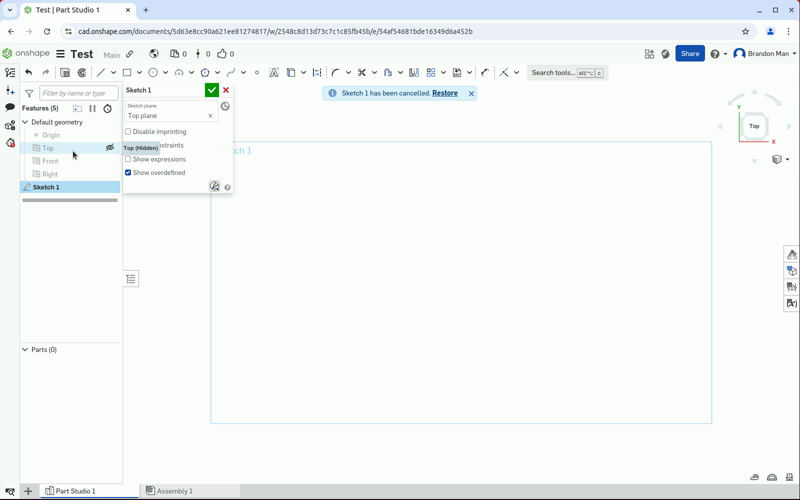
mouse_move(73, 352)
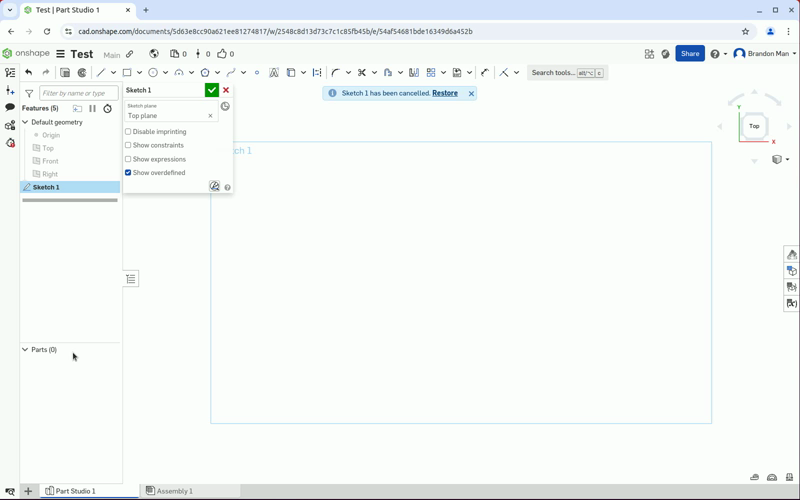
key(y)
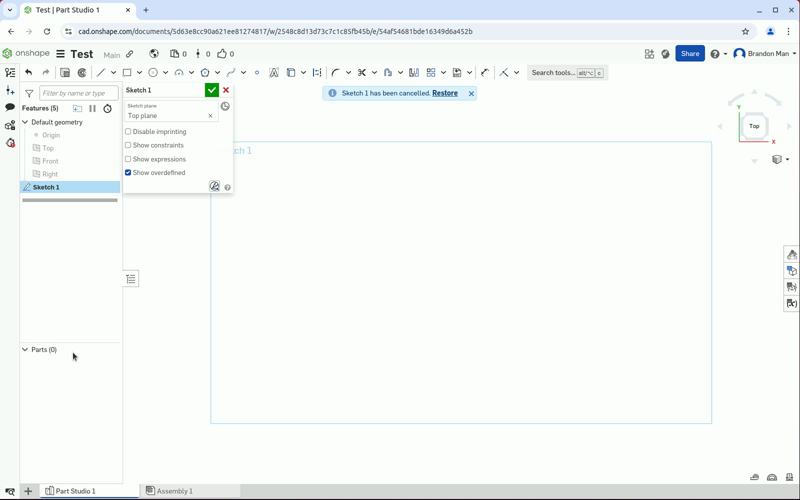
key(l)
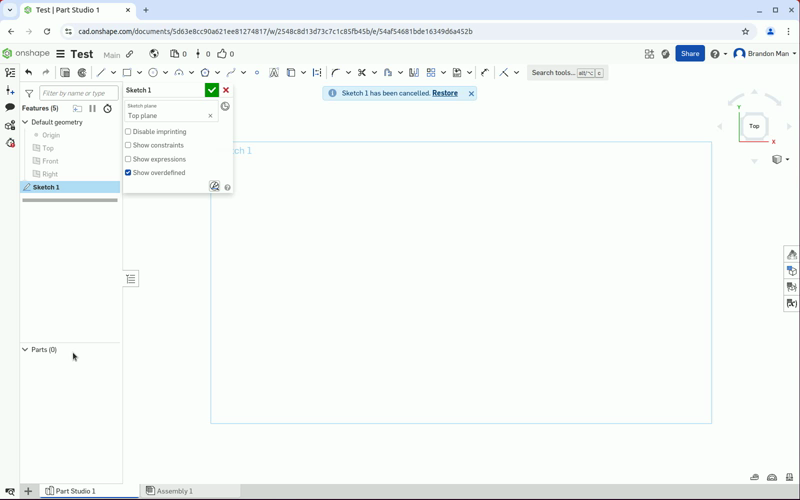
key_down(shift)
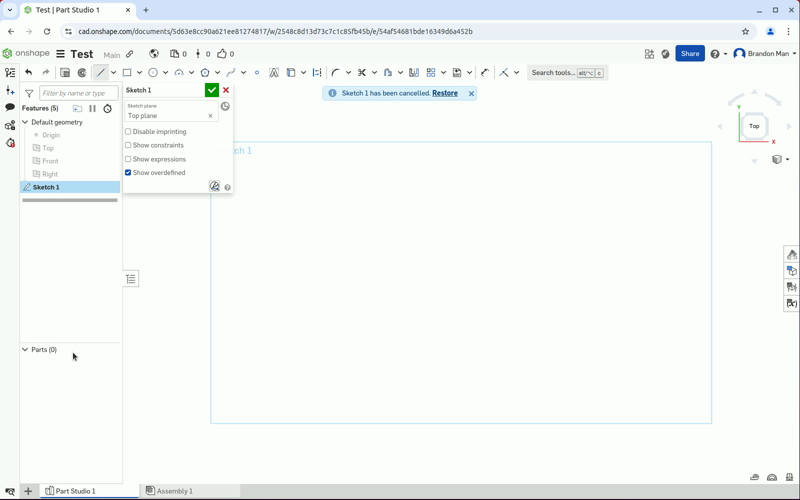
mouse_move(351, 279)
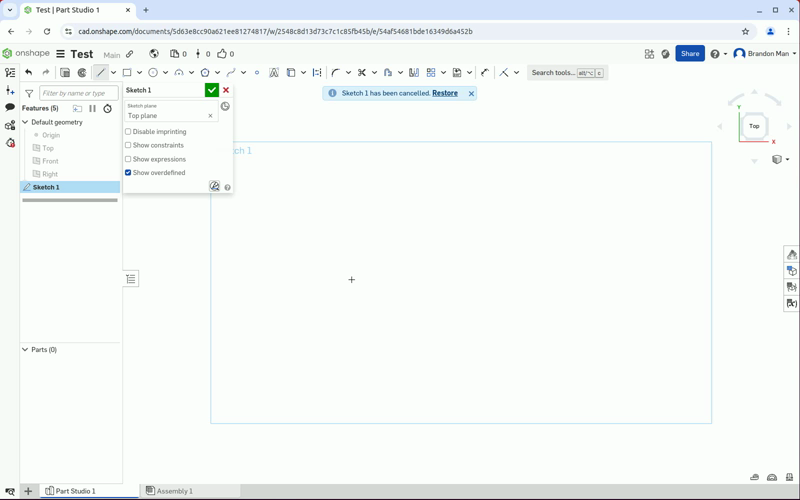
click(351, 279)
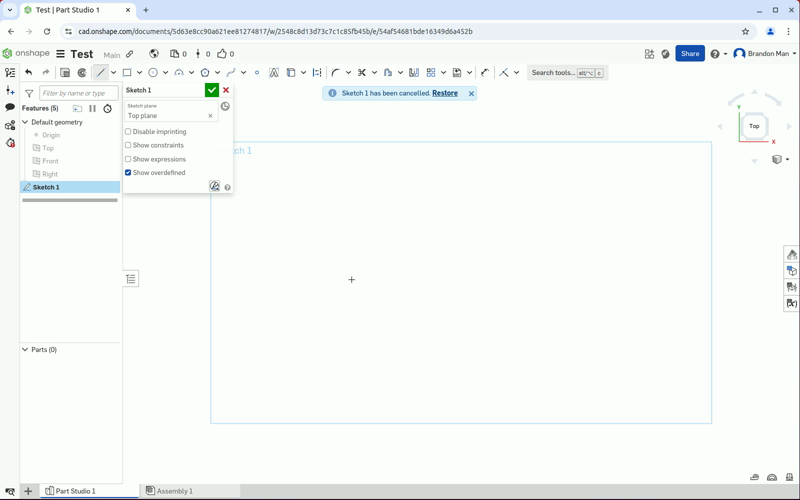
key_up(shift)
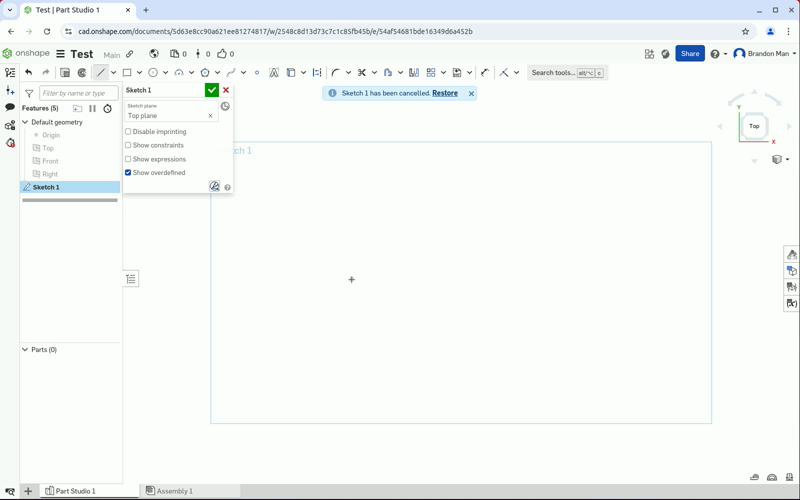
key_down(shift)
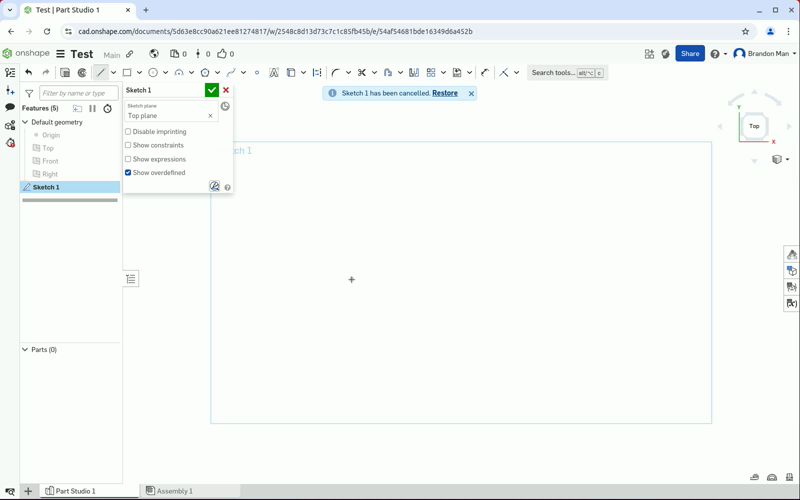
mouse_move(381, 279)
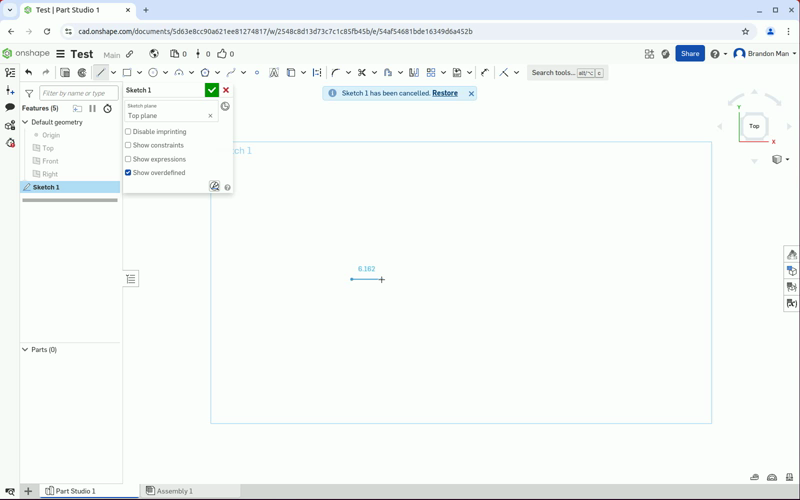
mouse_move(355, 282)
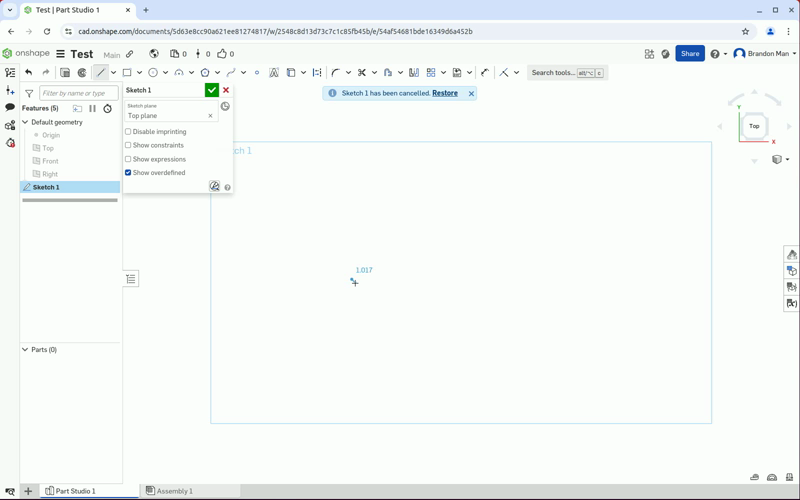
scroll(6)
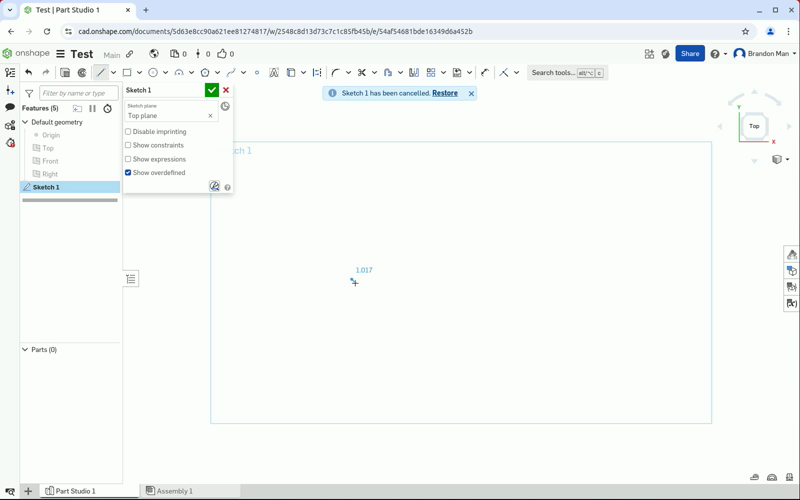
scroll(6)
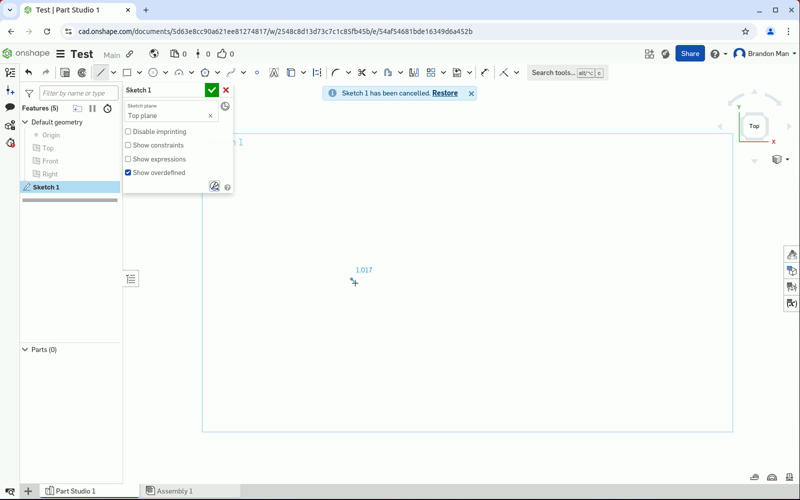
scroll(6)
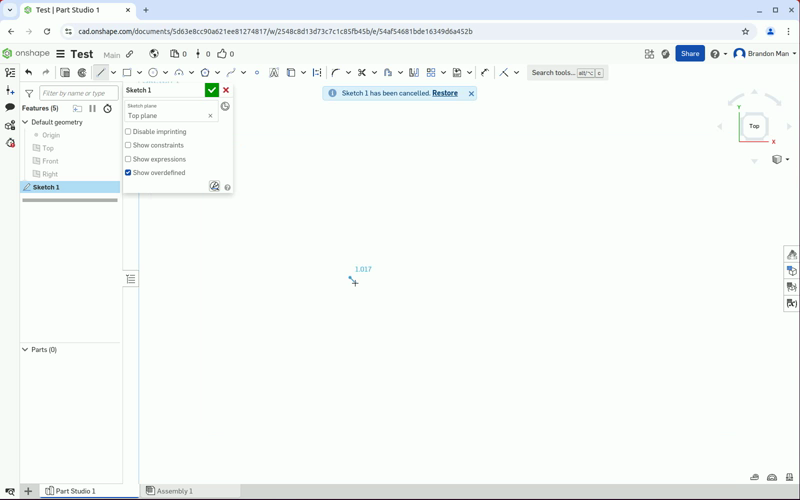
scroll(6)
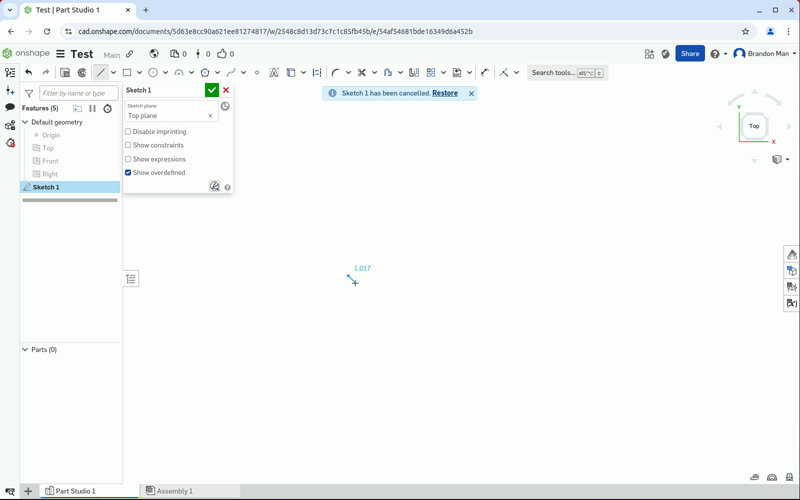
scroll(6)
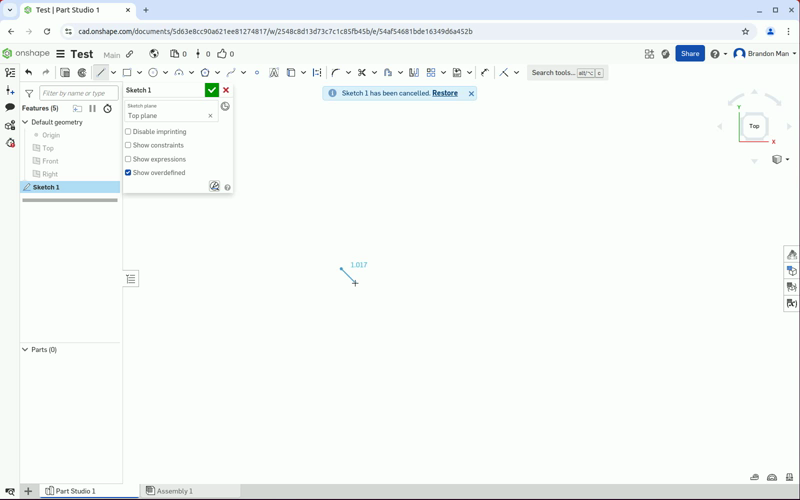
scroll(6)
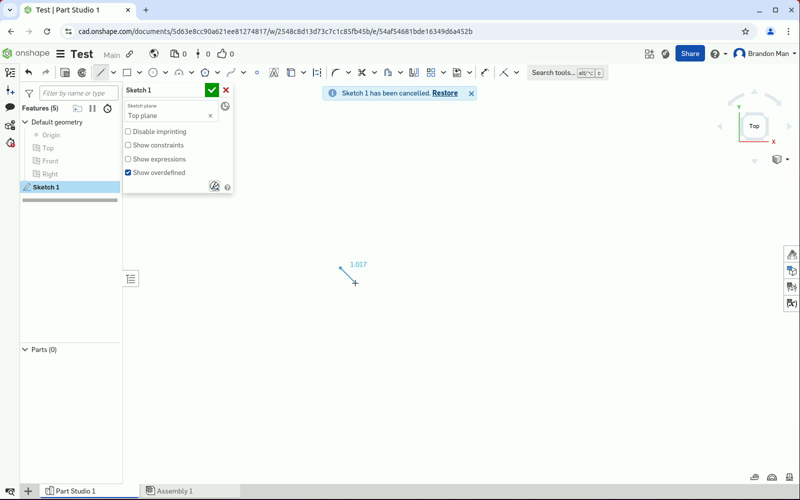
scroll(6)
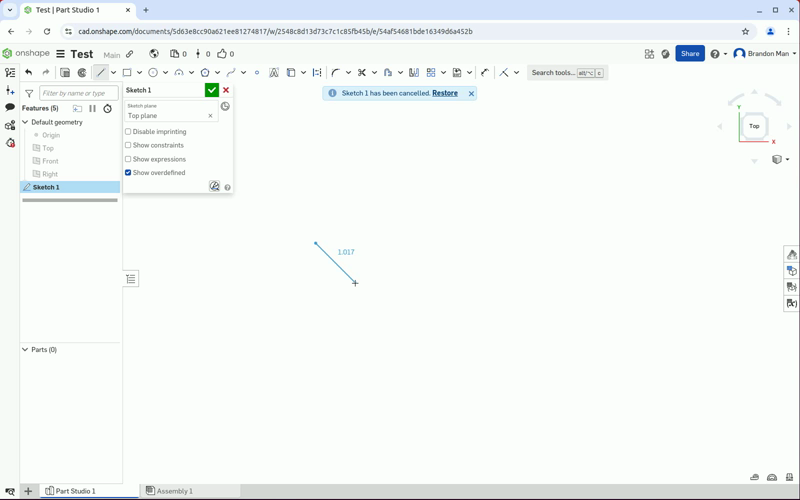
click(355, 282)
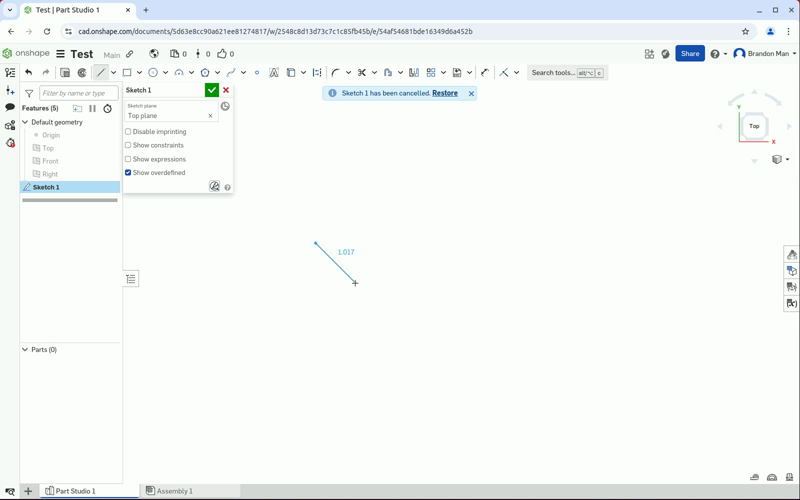
scroll(-6)
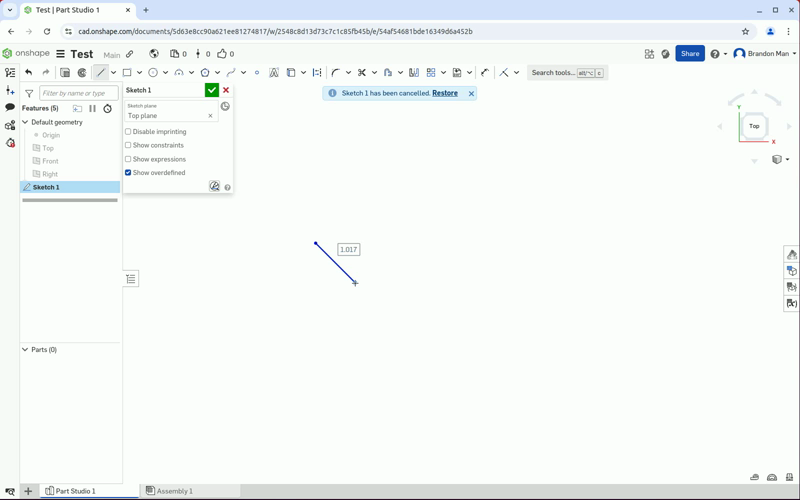
scroll(-6)
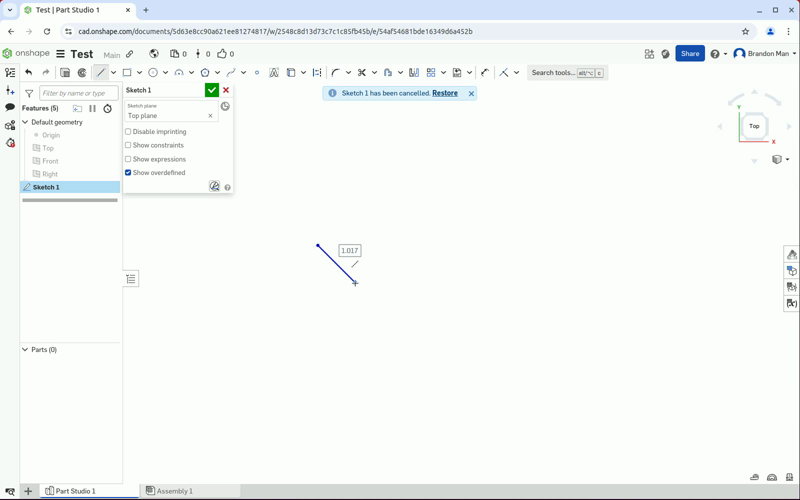
scroll(-6)
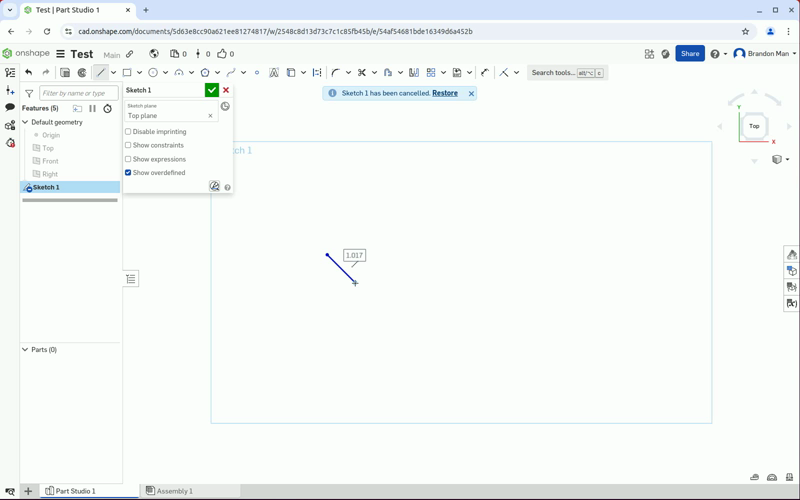
scroll(-6)
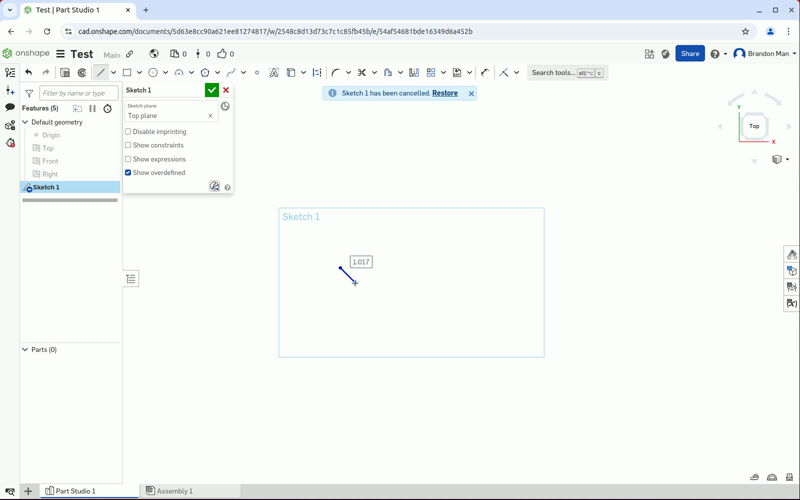
scroll(-6)
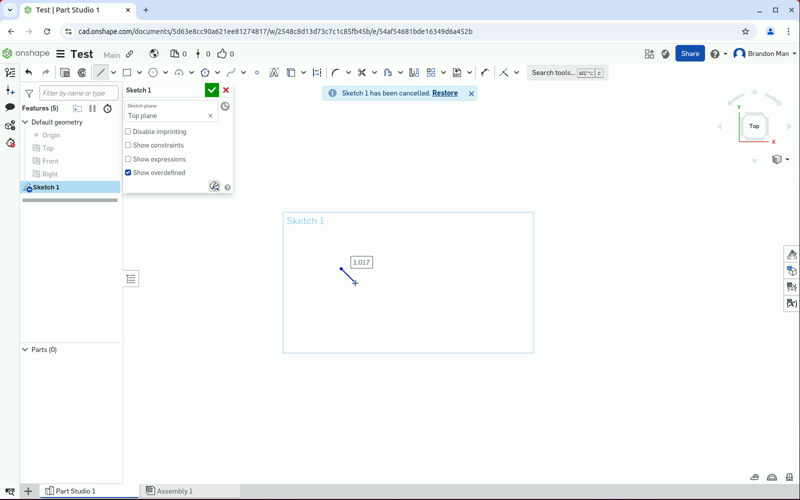
scroll(-6)
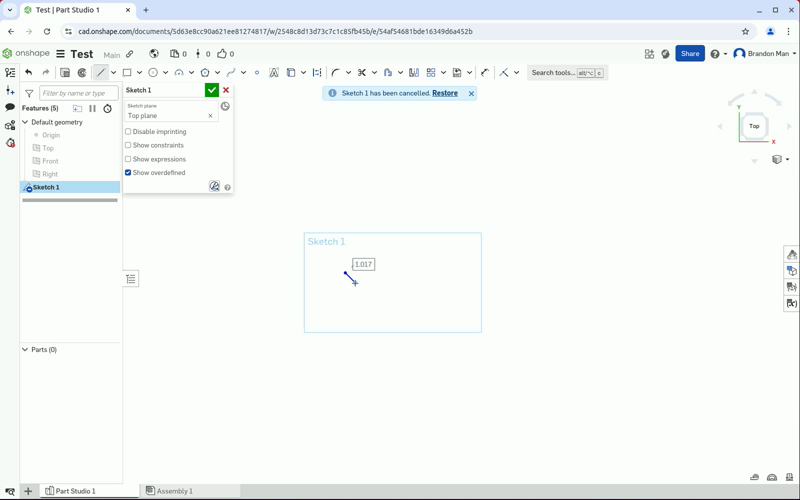
scroll(-6)
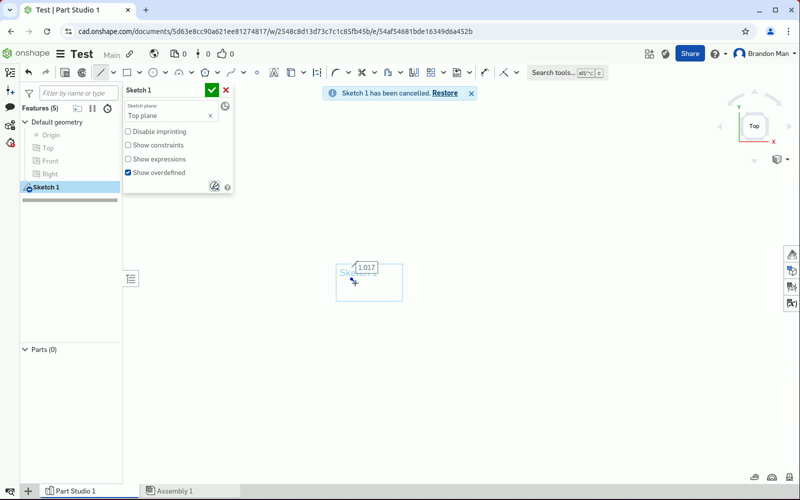
key_up(shift)
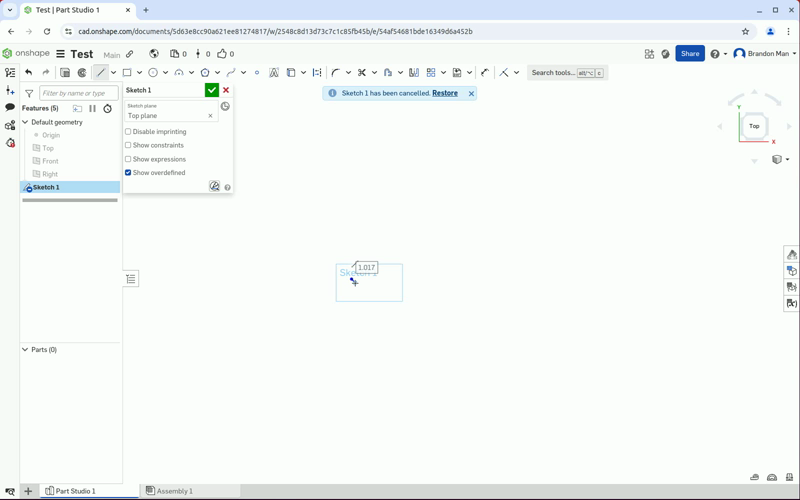
key_down(shift)
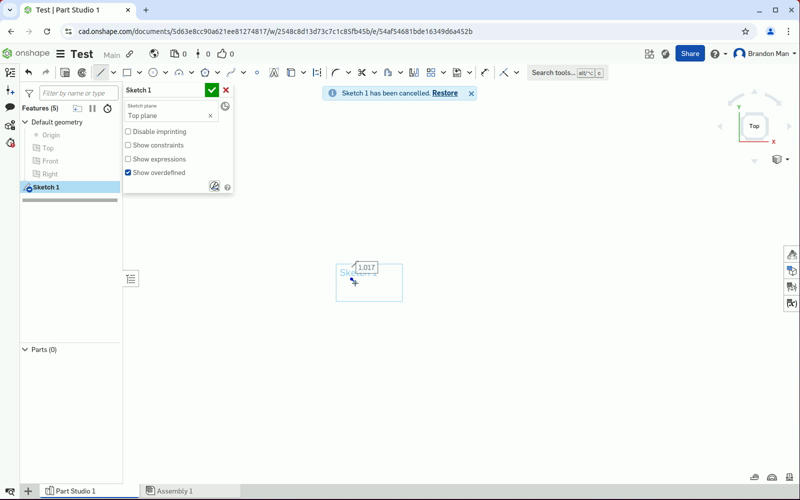
mouse_move(460, 282)
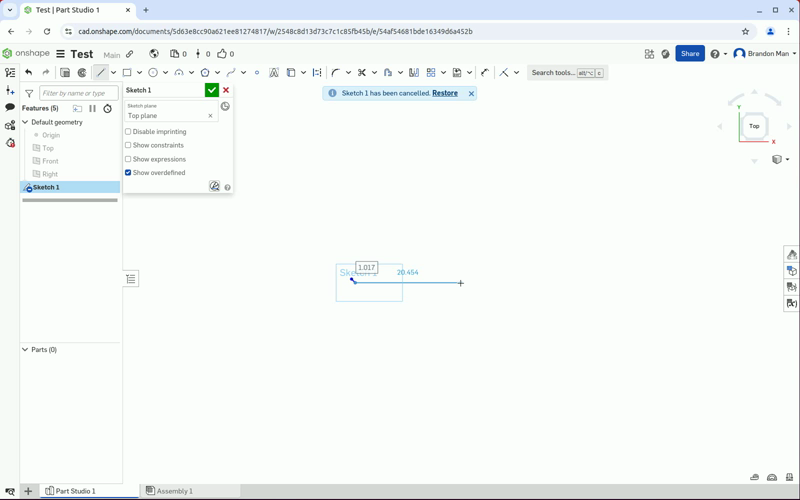
click(460, 282)
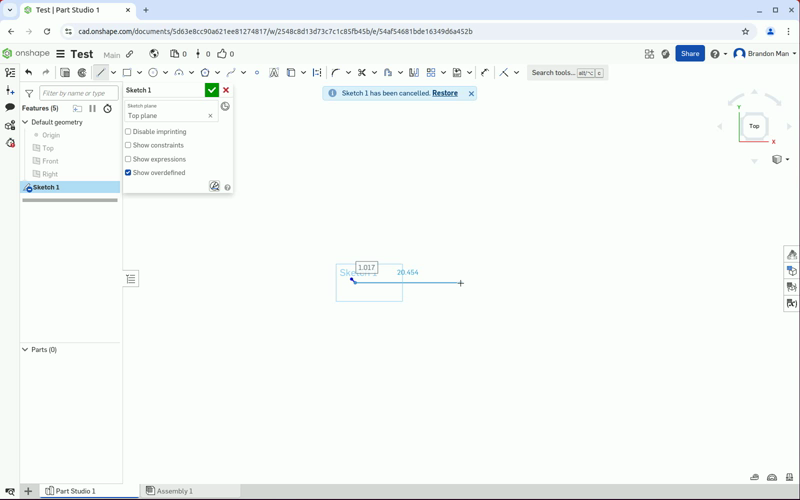
key_up(shift)
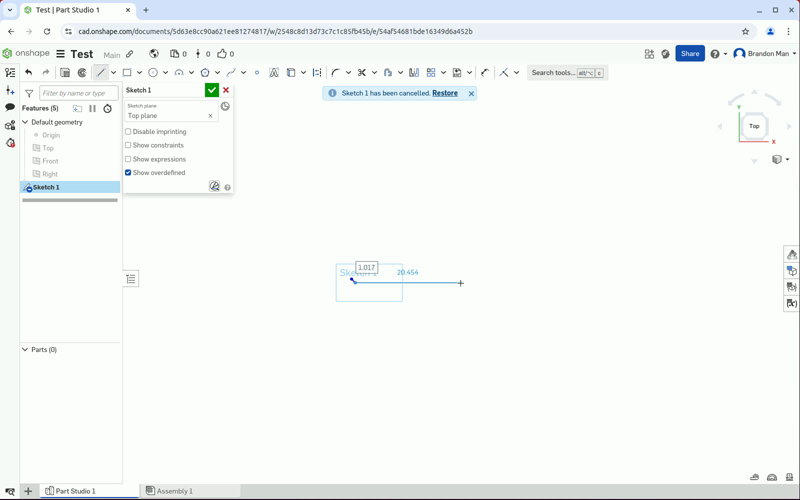
key_down(shift)
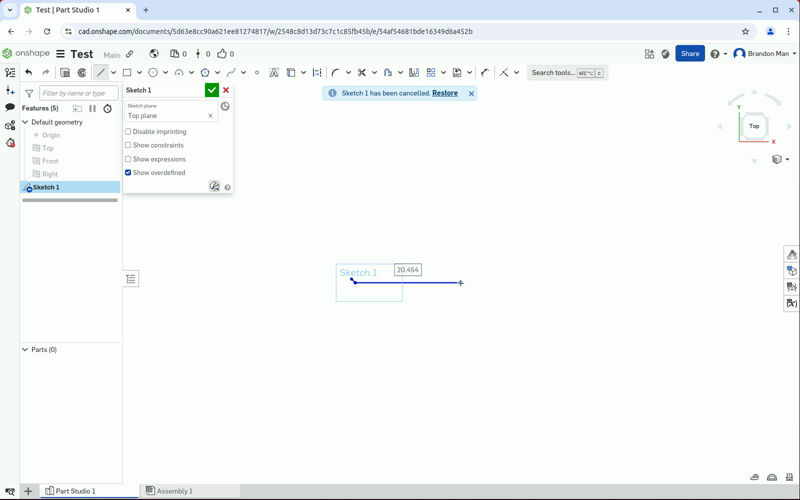
mouse_move(434, 186)
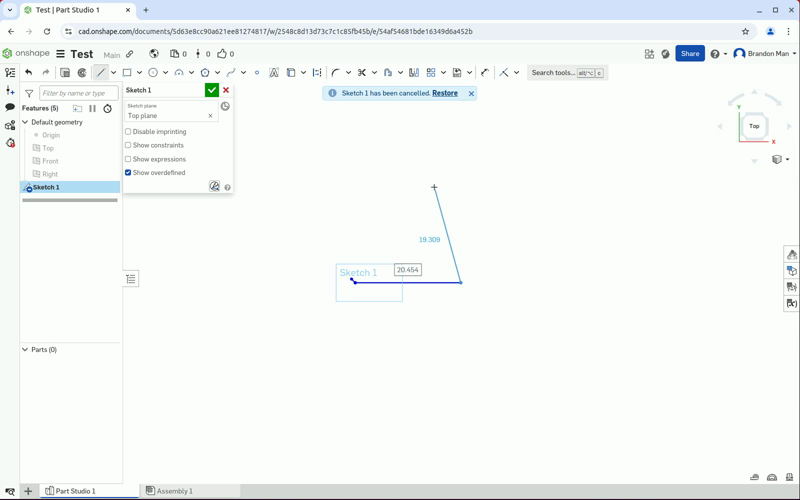
click(434, 186)
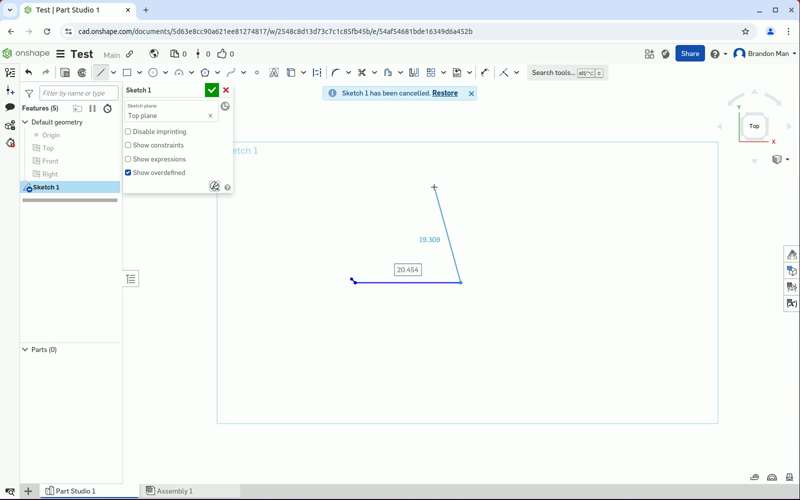
key_up(shift)
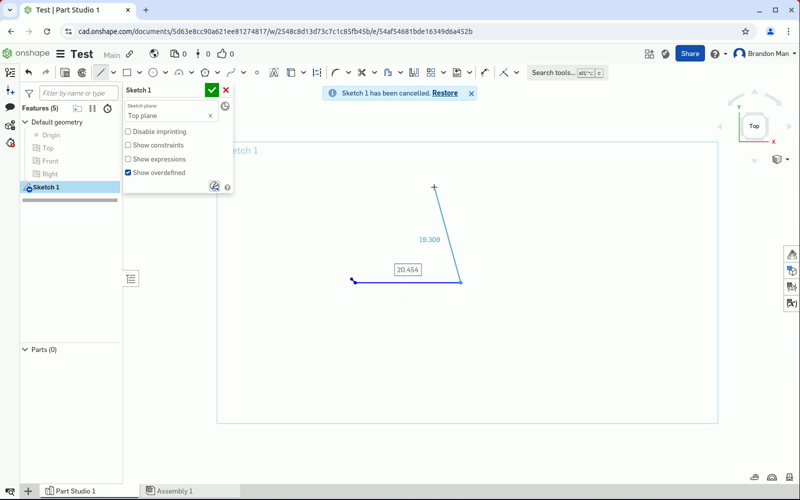
key_down(shift)
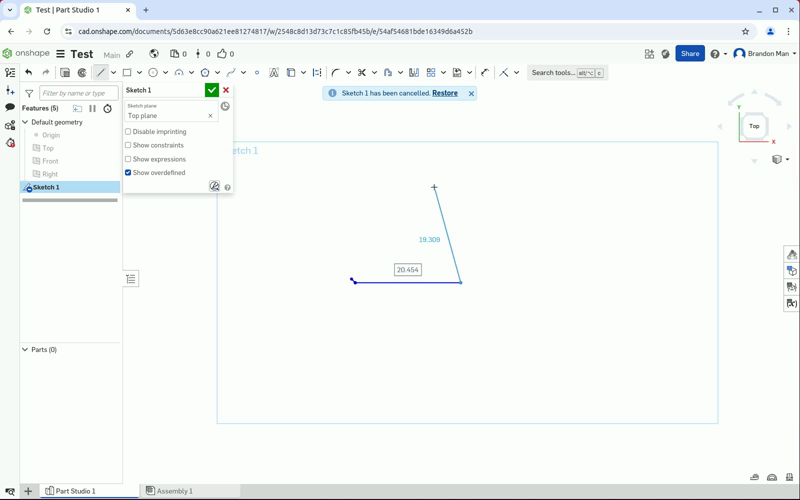
mouse_move(359, 188)
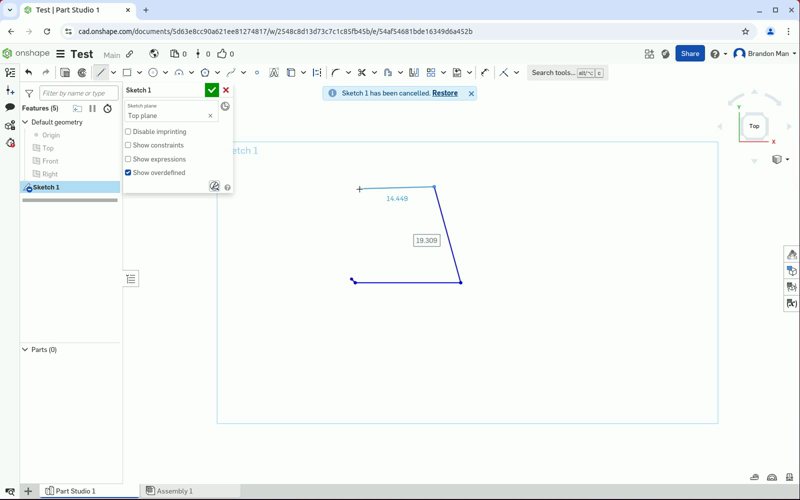
click(359, 188)
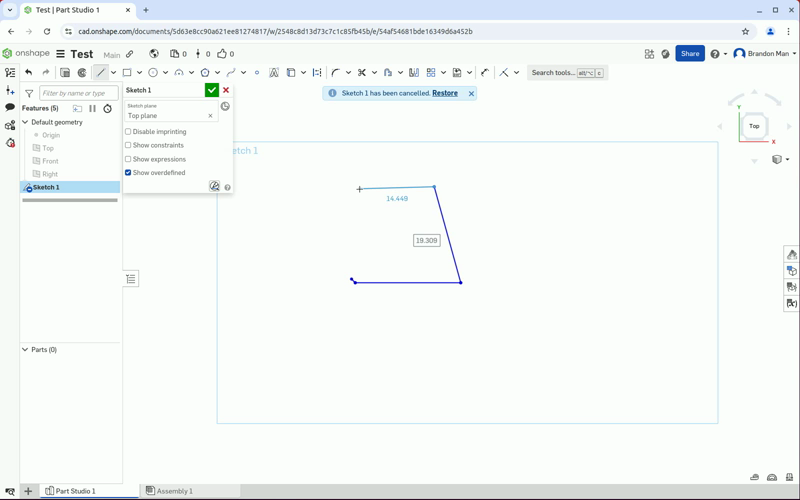
key_up(shift)
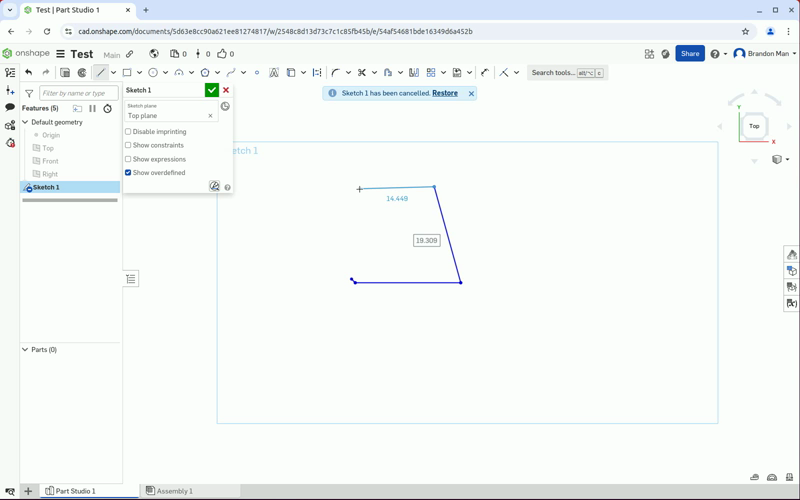
key_down(shift)
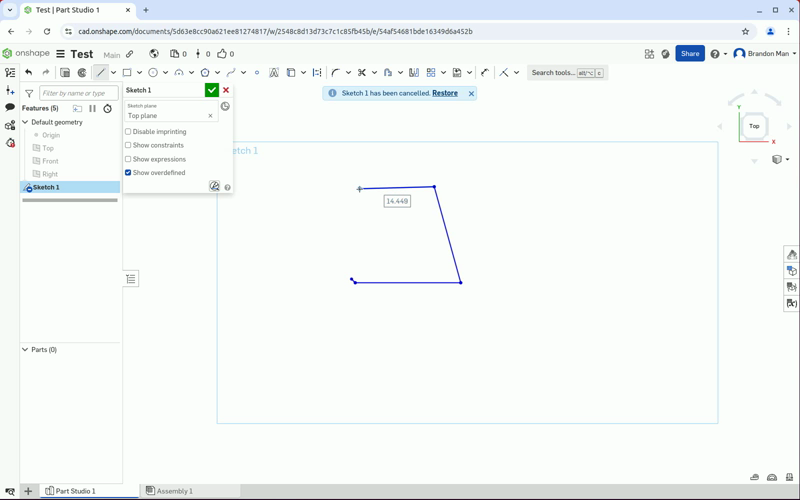
mouse_move(351, 279)
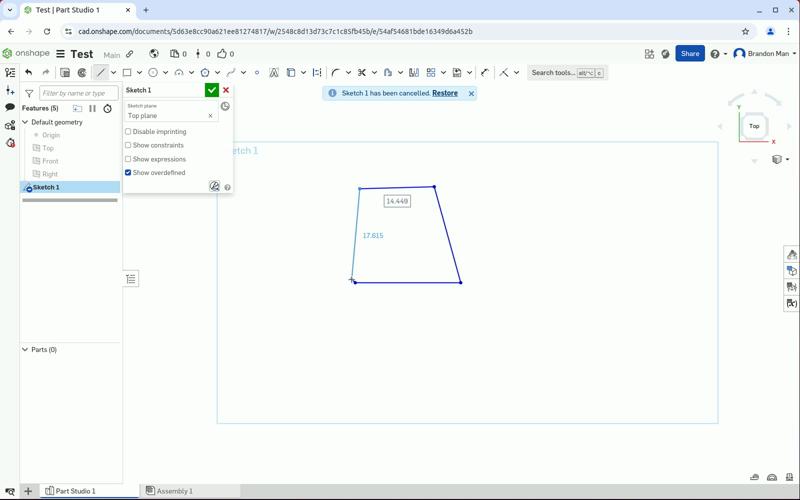
key_up(shift)
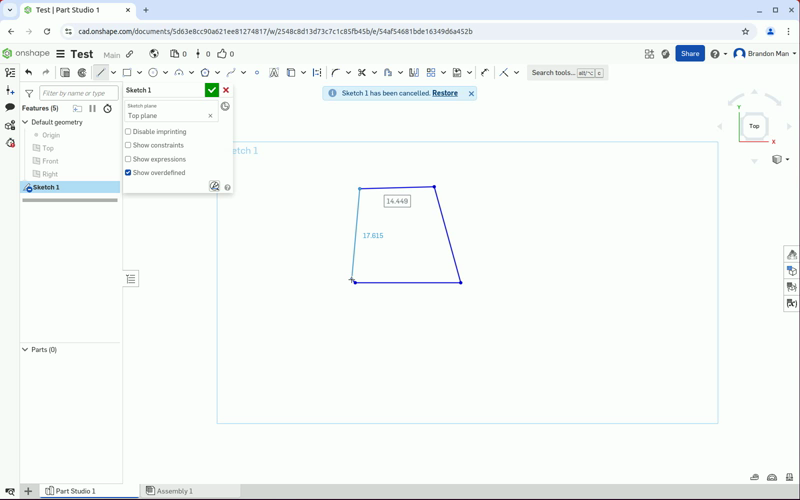
click(351, 279)
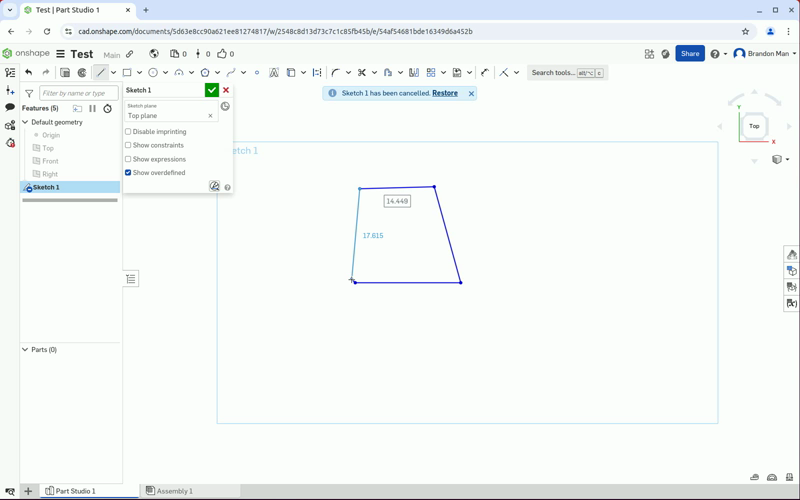
key(esc)
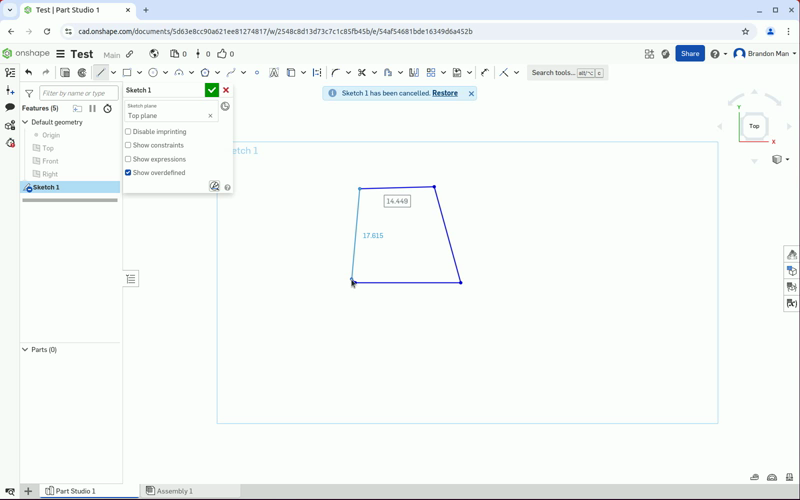
mouse_move(423, 257)
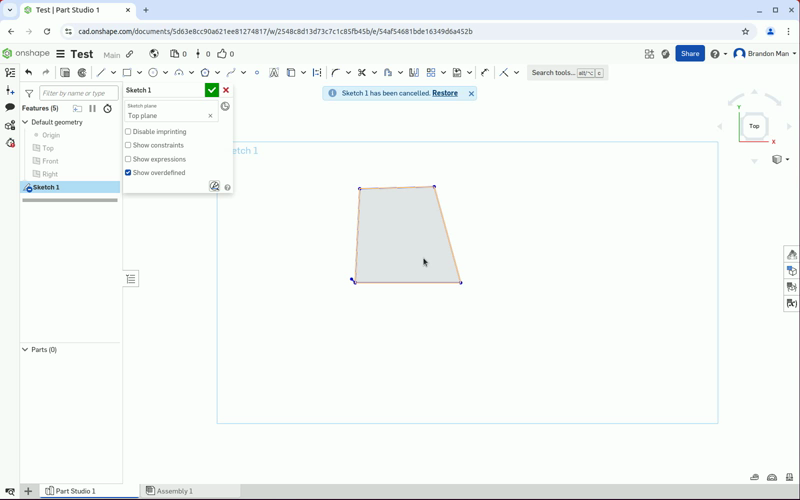
click(423, 257)
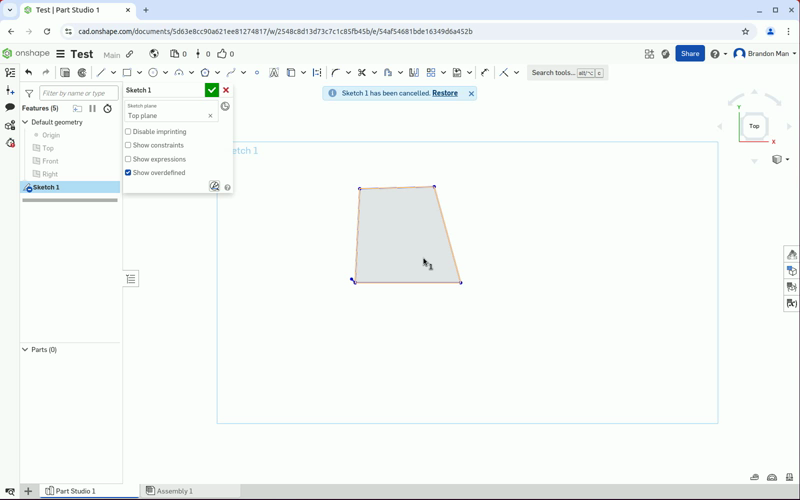
mouse_move(73, 352)
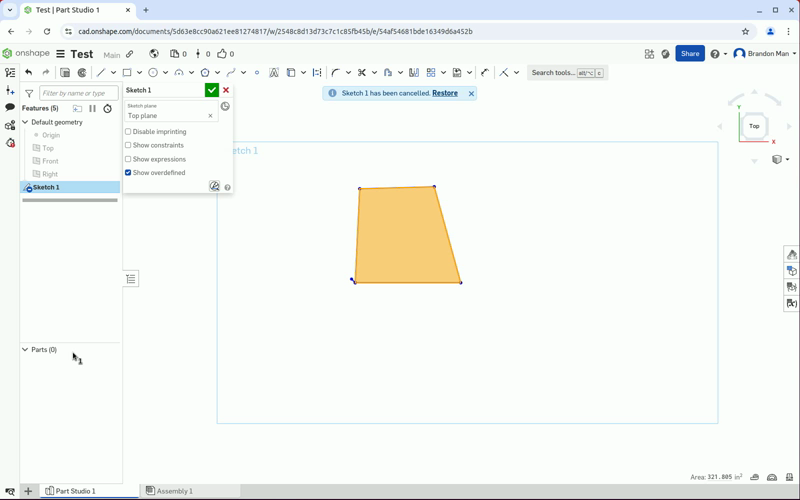
key(shift+y)
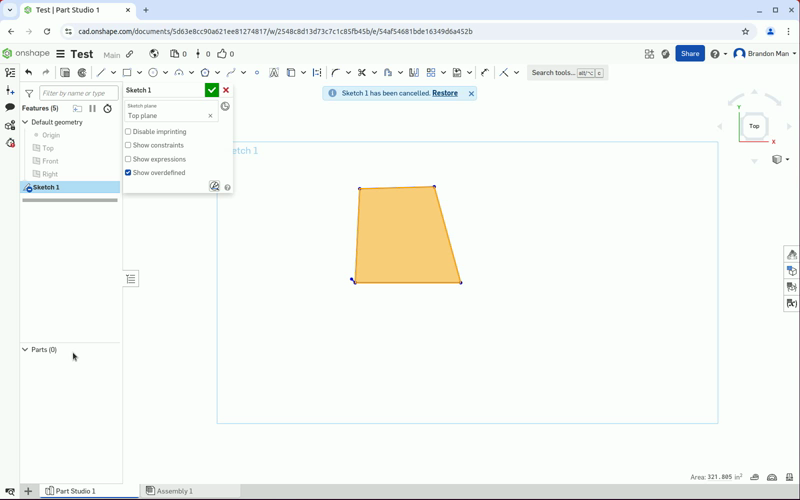
key(shift+e)
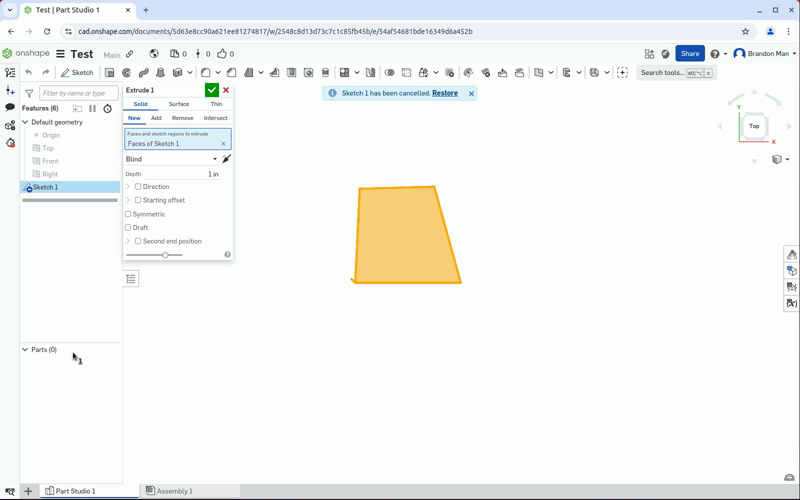
mouse_move(143, 106)
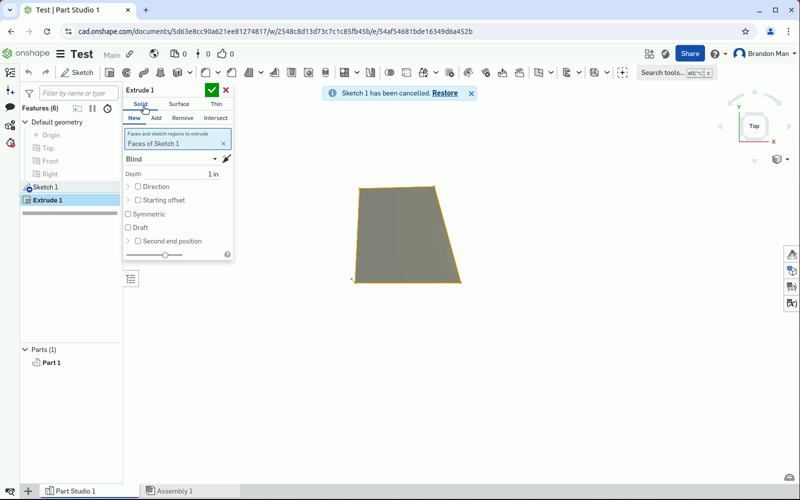
click(143, 106)
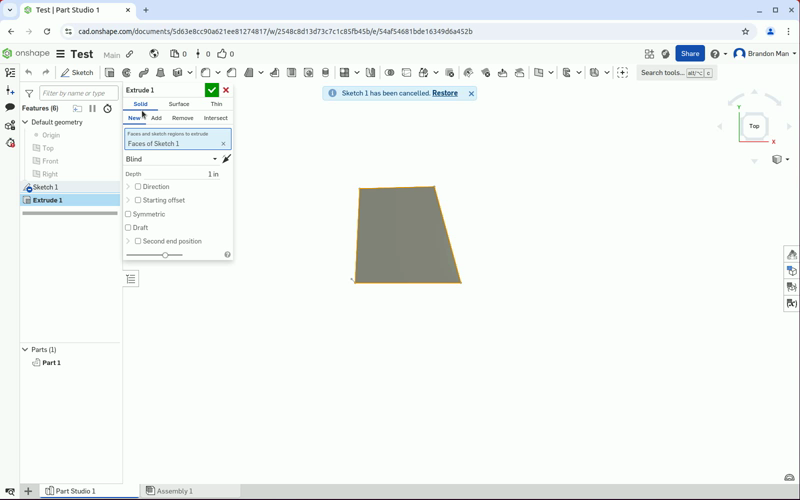
mouse_move(137, 120)
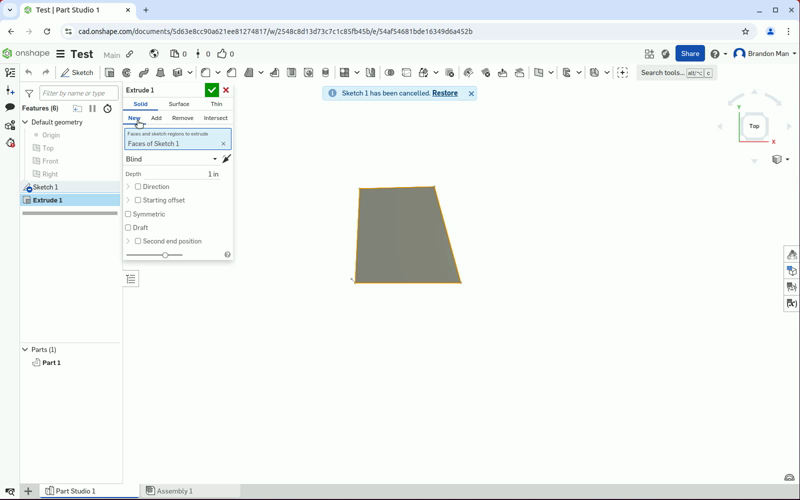
click(137, 120)
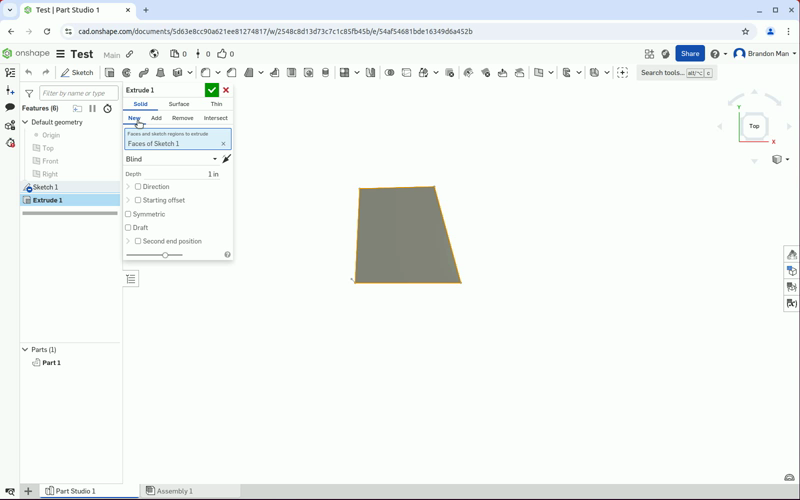
key(tab, 4)
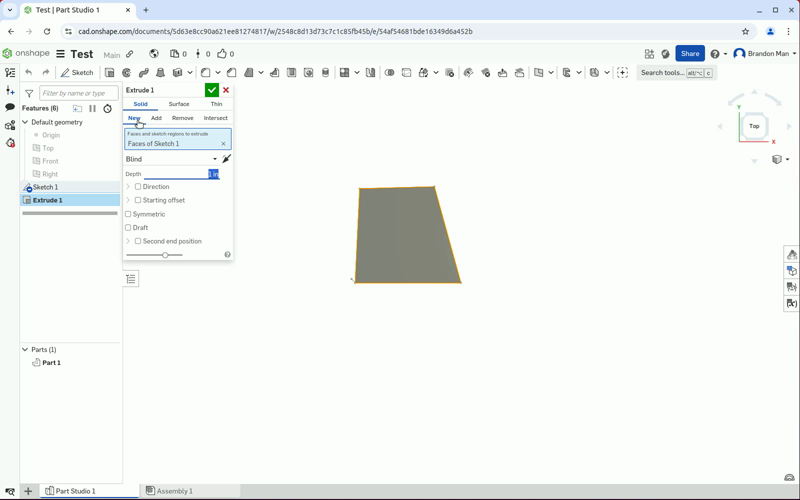
text(-0.241)
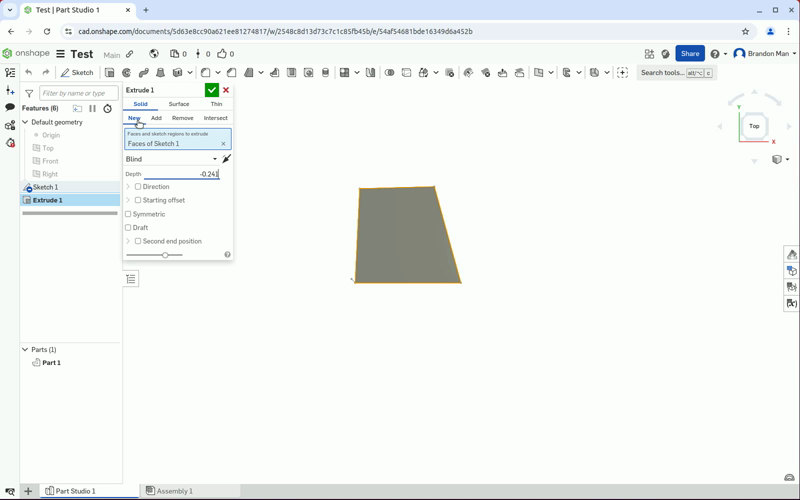
key(enter)
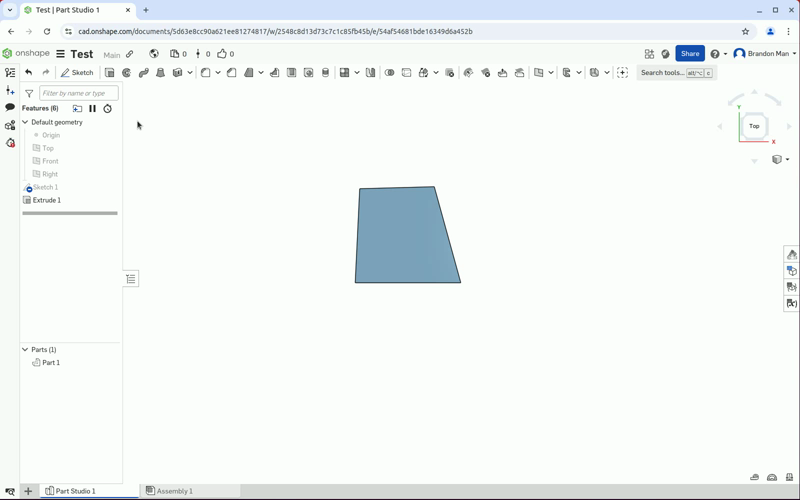
key(shift+h)
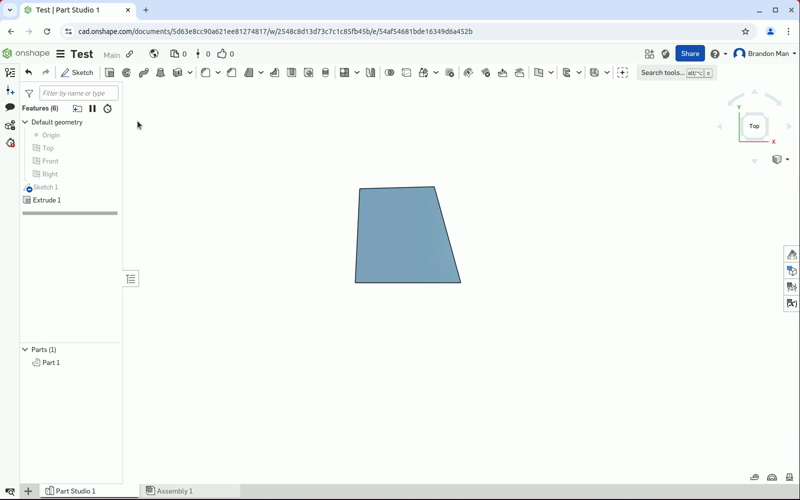
key(shift+h)
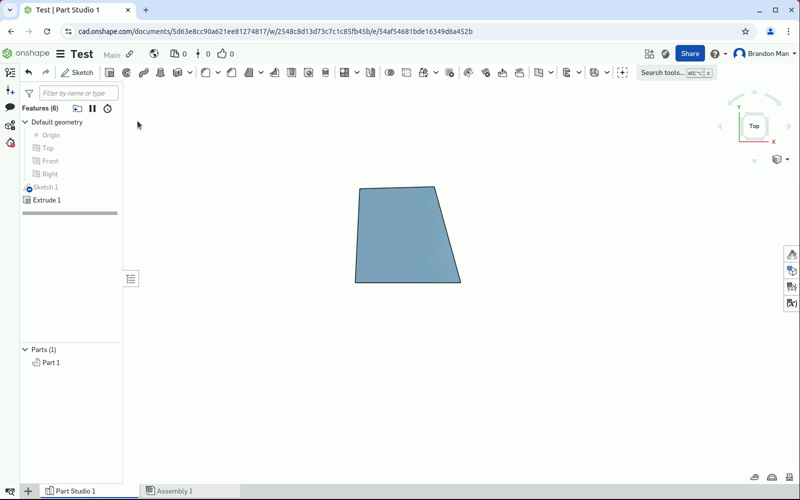
mouse_move(73, 189)
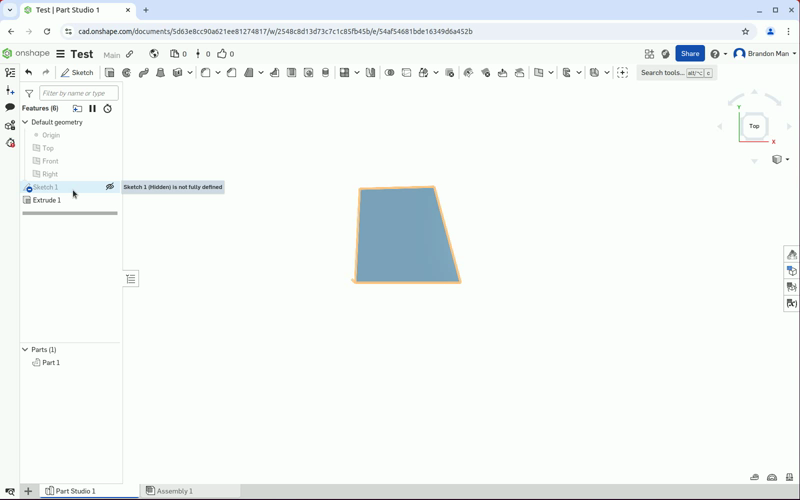
click(73, 189)
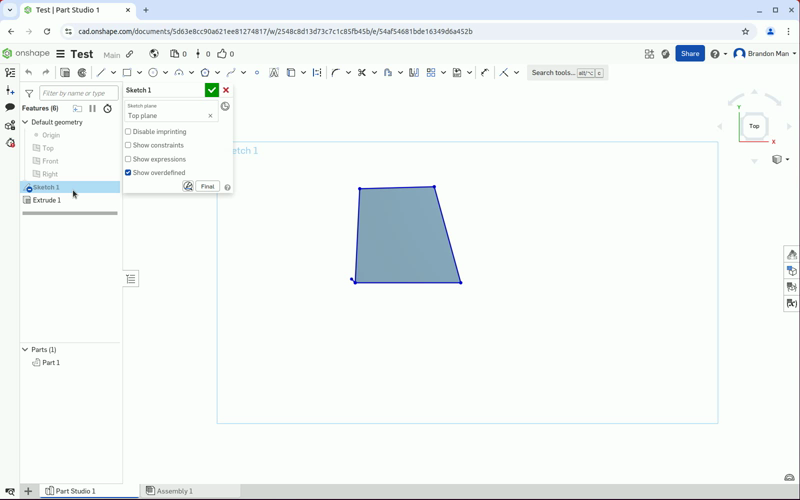
mouse_move(229, 92)
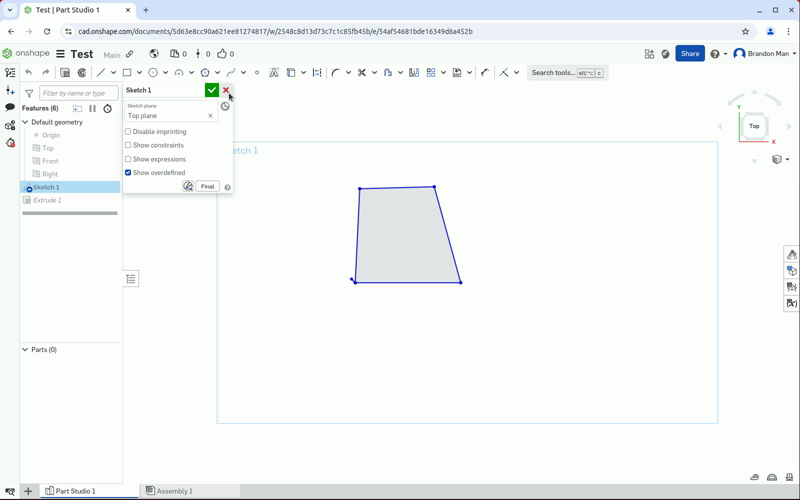
click(229, 92)
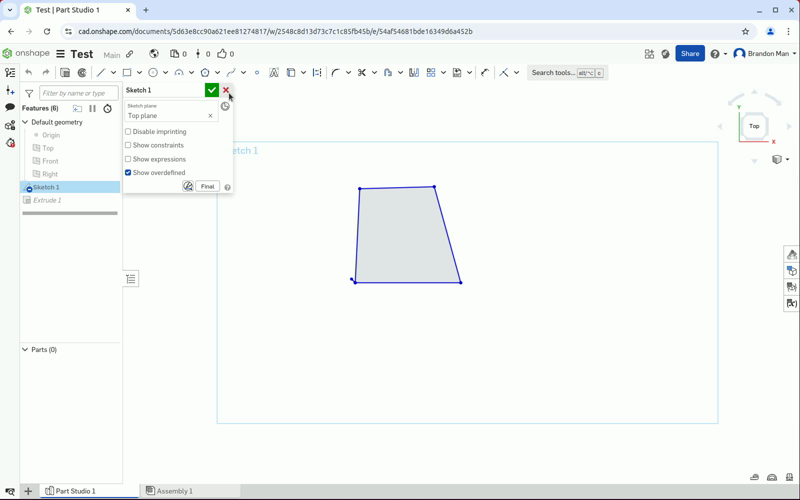
key(shift+s)
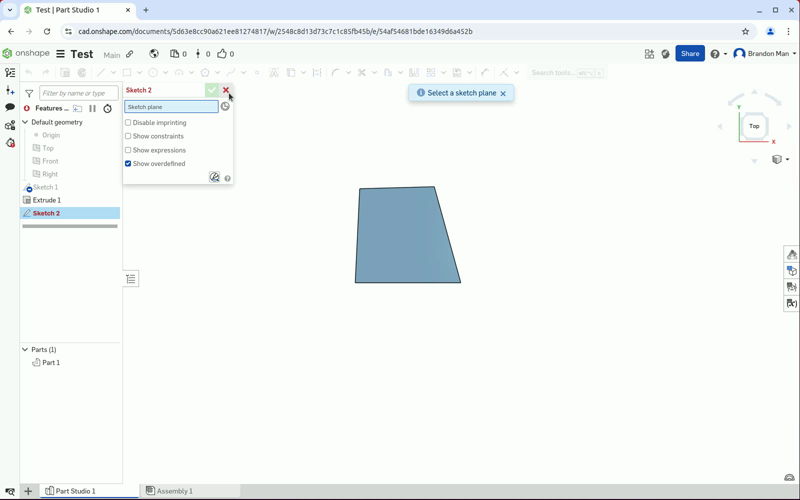
mouse_move(73, 150)
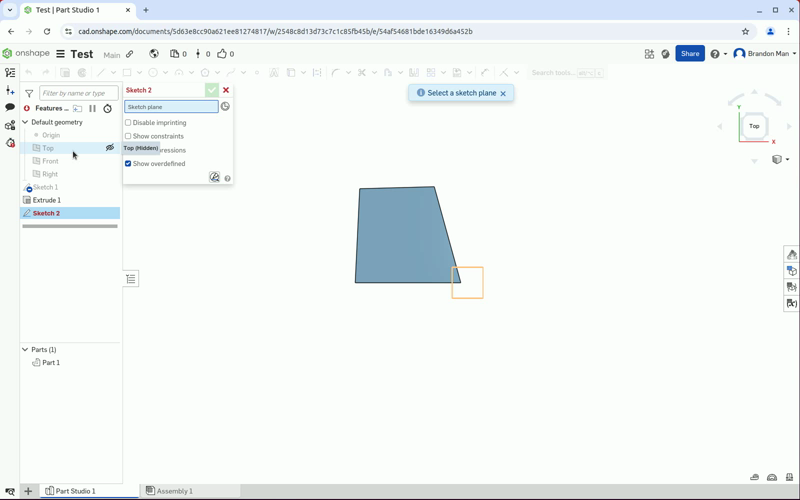
click(73, 150)
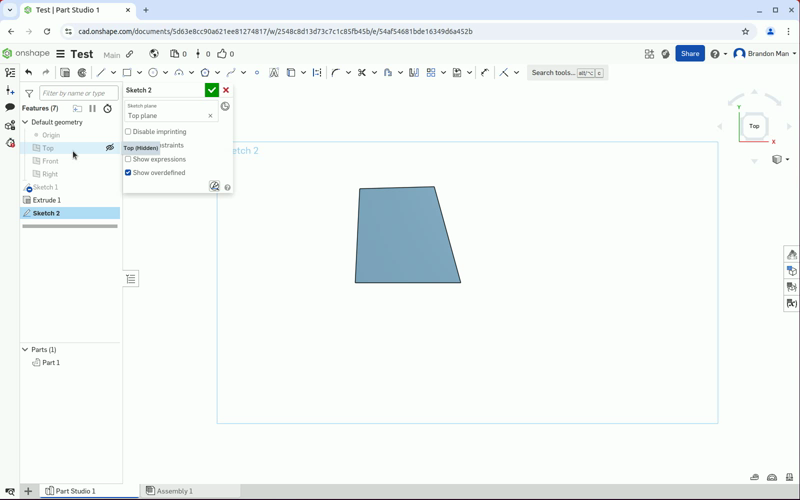
mouse_move(73, 352)
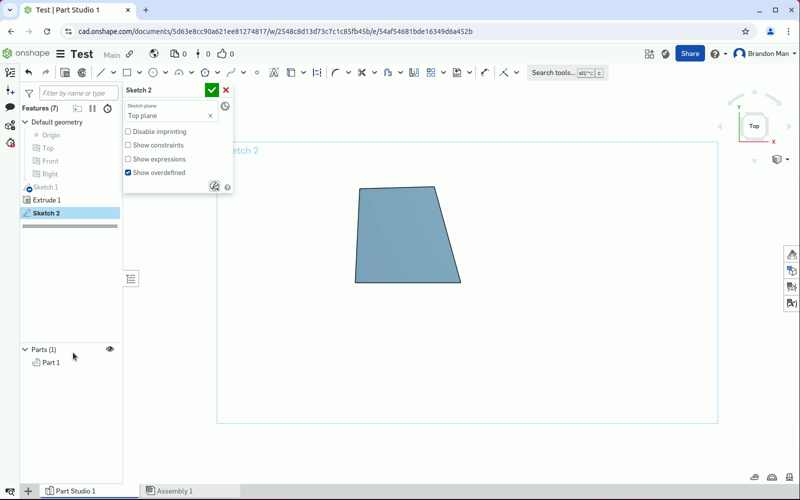
key(y)
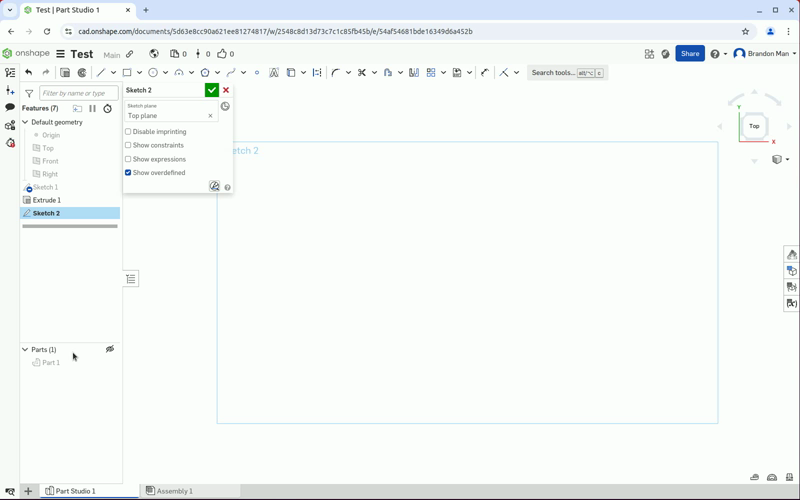
key(l)
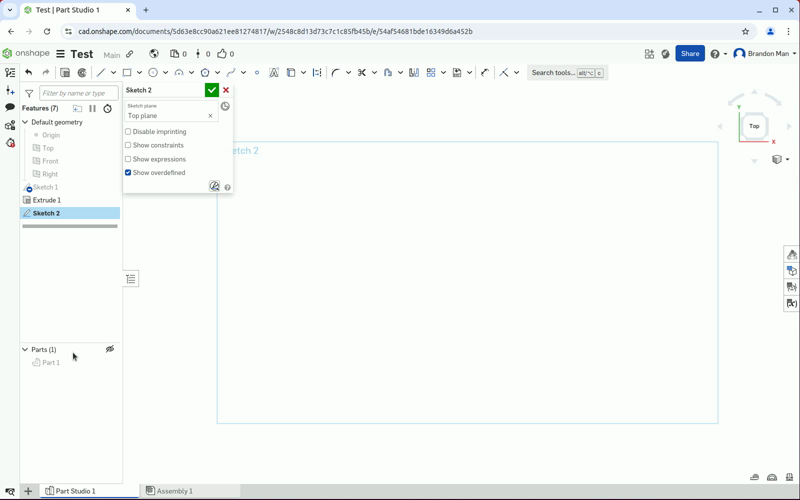
key_down(shift)
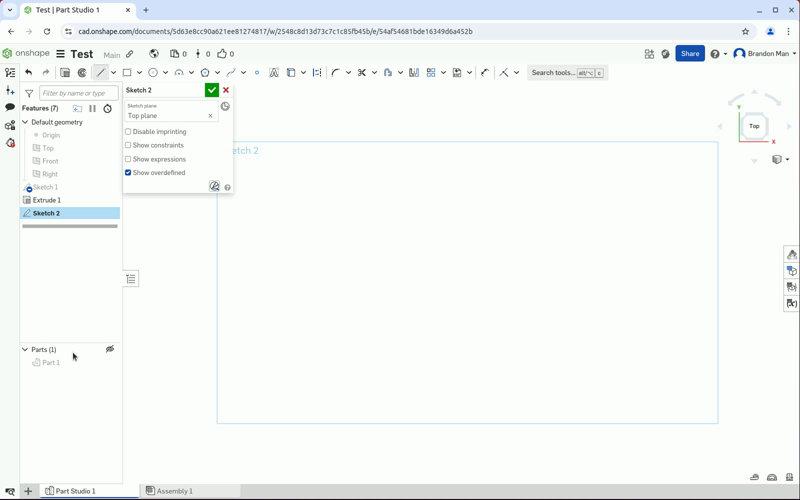
mouse_move(348, 280)
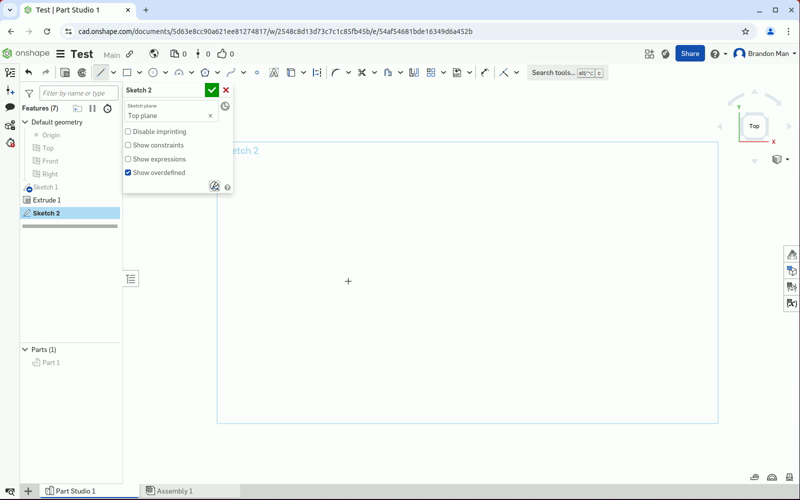
click(348, 280)
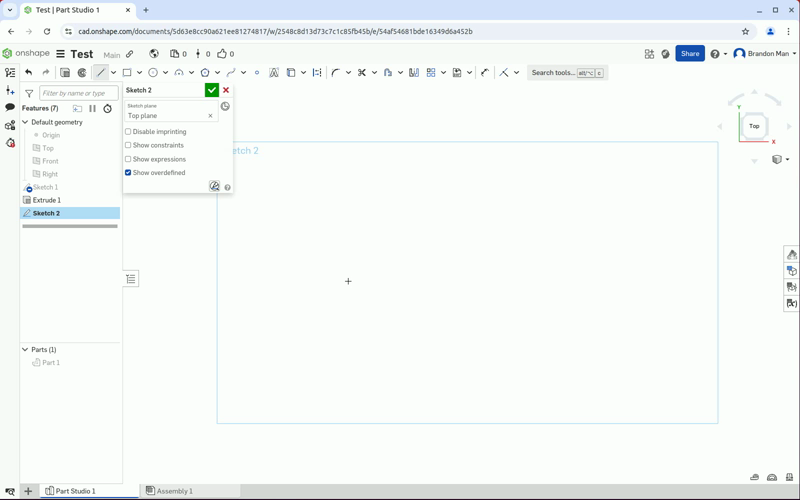
key_up(shift)
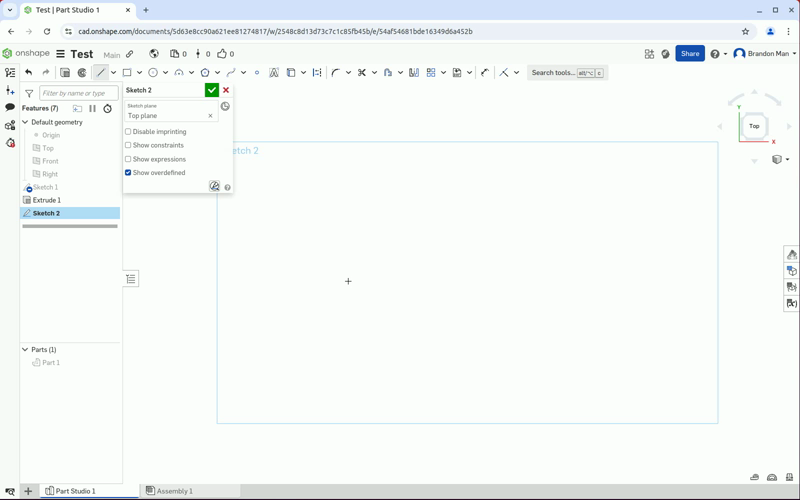
key_down(shift)
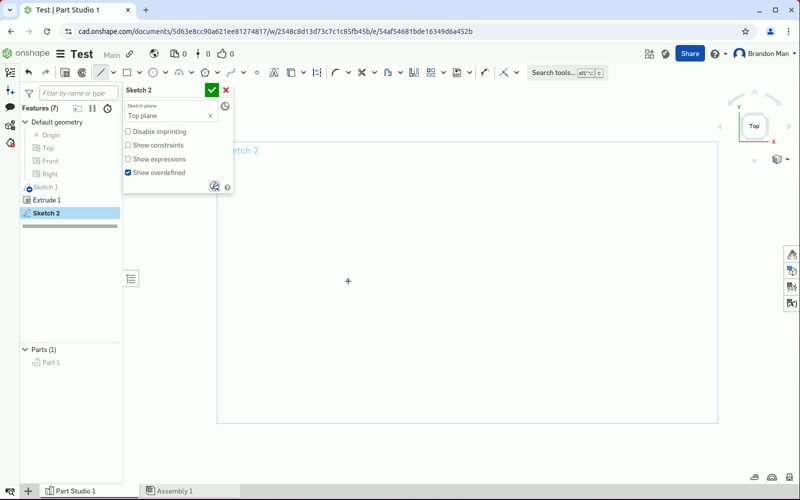
mouse_move(378, 280)
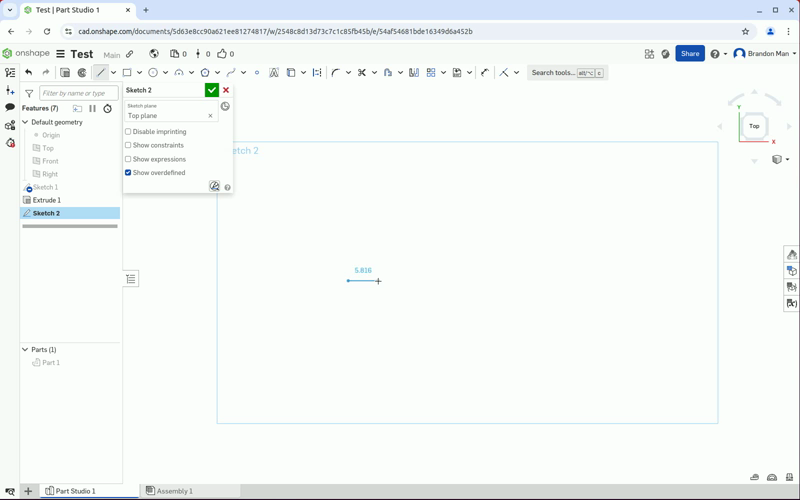
mouse_move(354, 285)
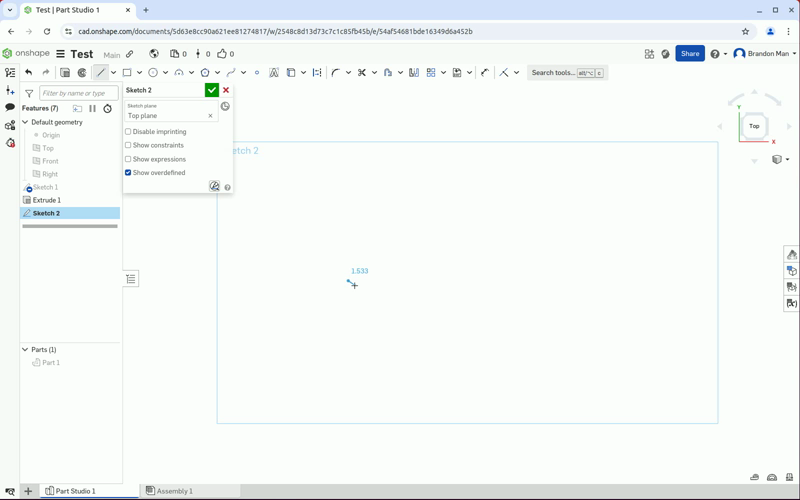
click(354, 285)
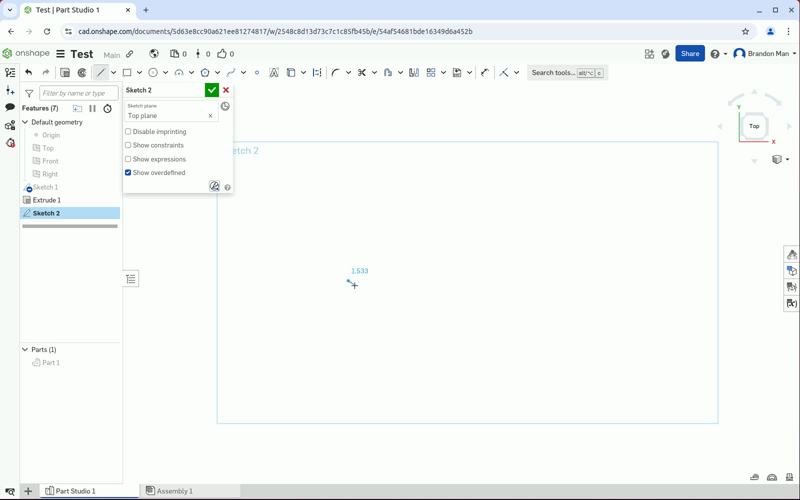
key_up(shift)
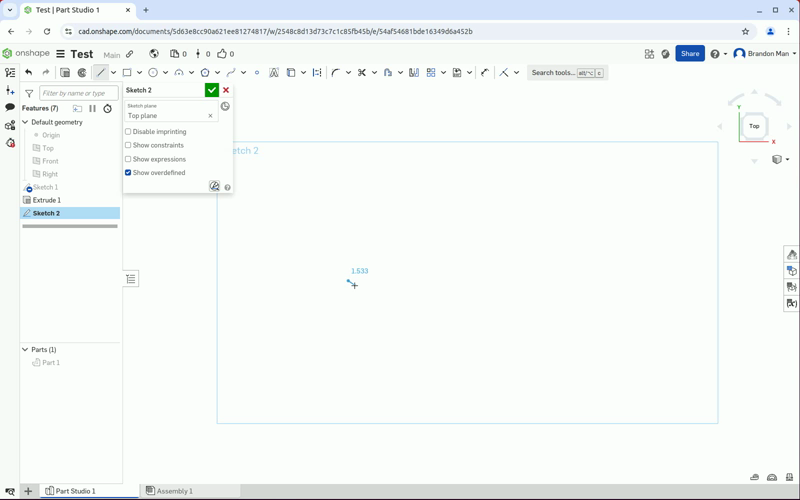
key_down(shift)
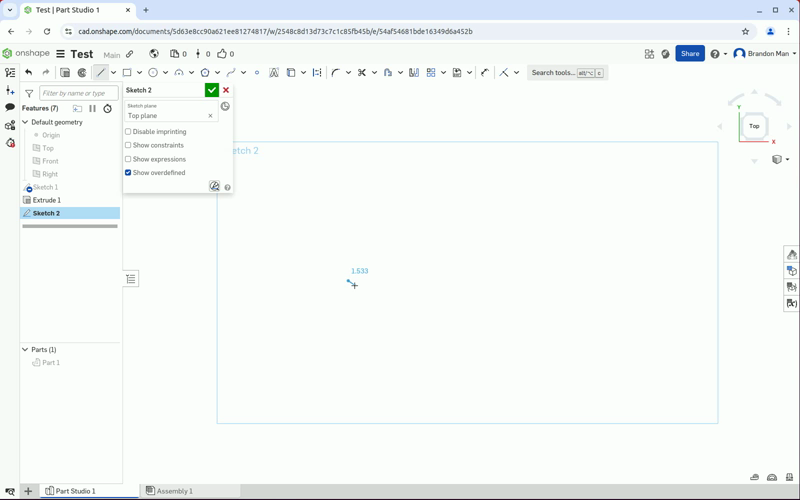
mouse_move(465, 285)
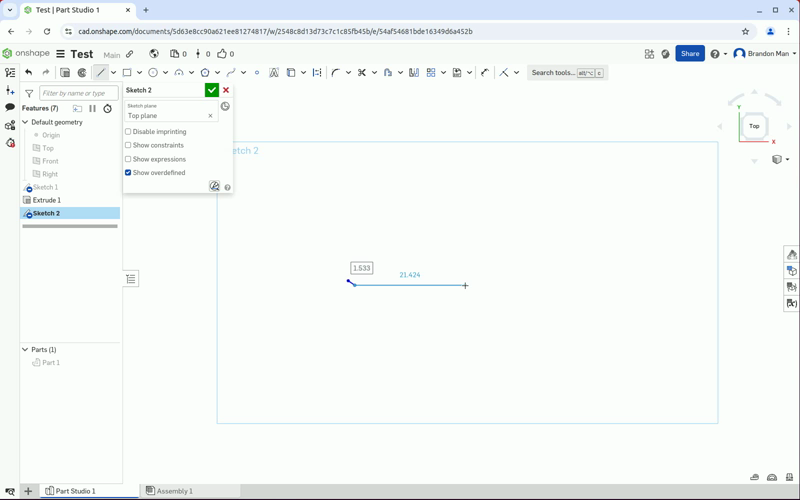
click(465, 285)
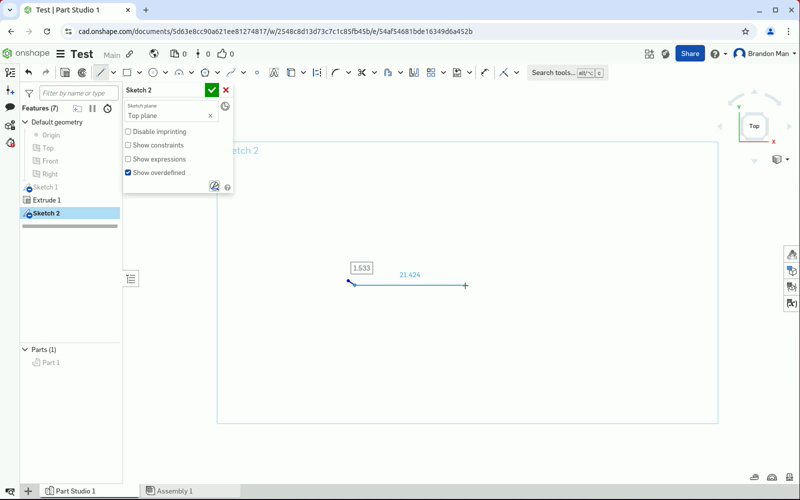
key_up(shift)
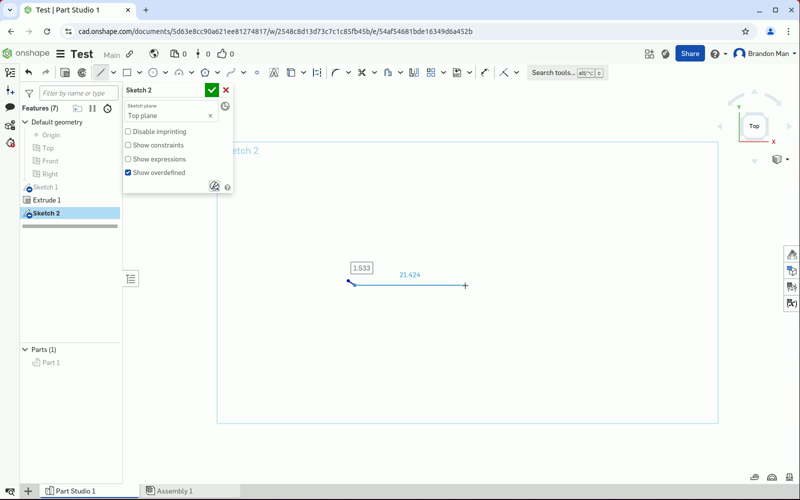
key_down(shift)
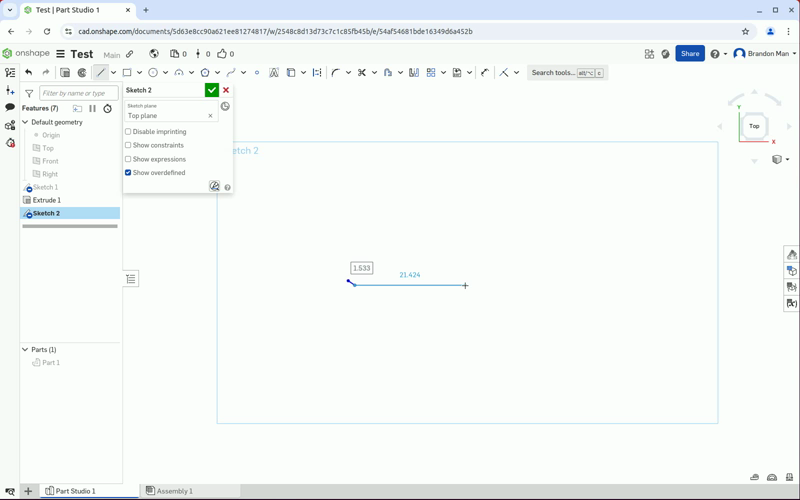
mouse_move(437, 181)
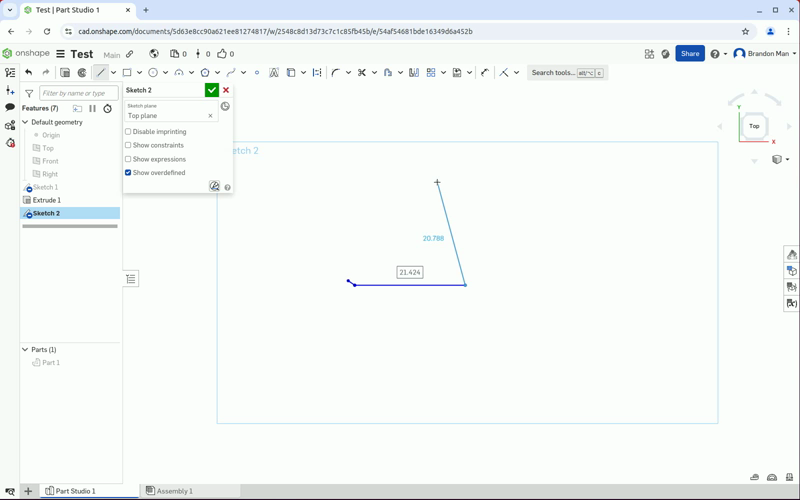
click(437, 181)
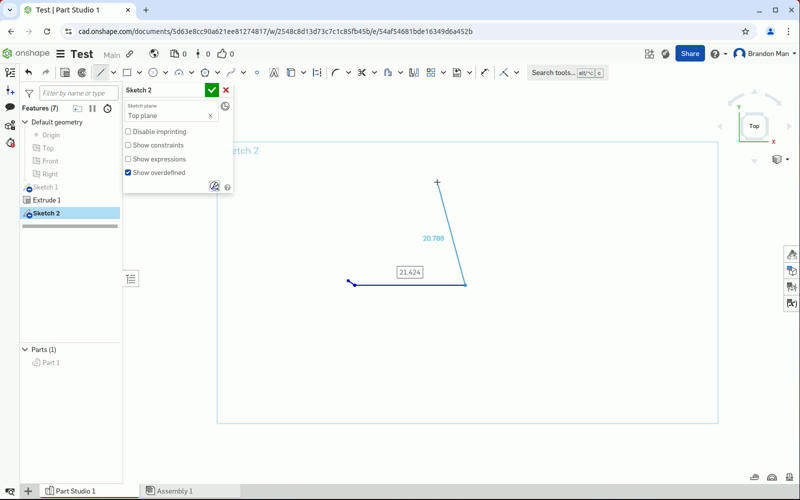
key_up(shift)
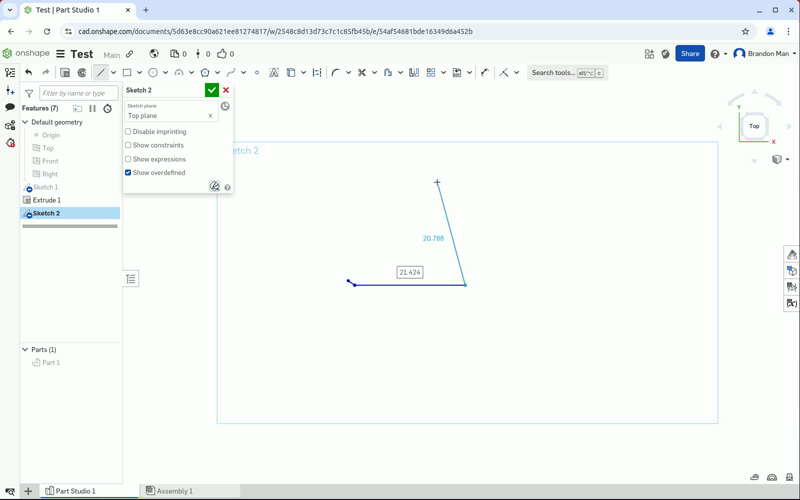
key_down(shift)
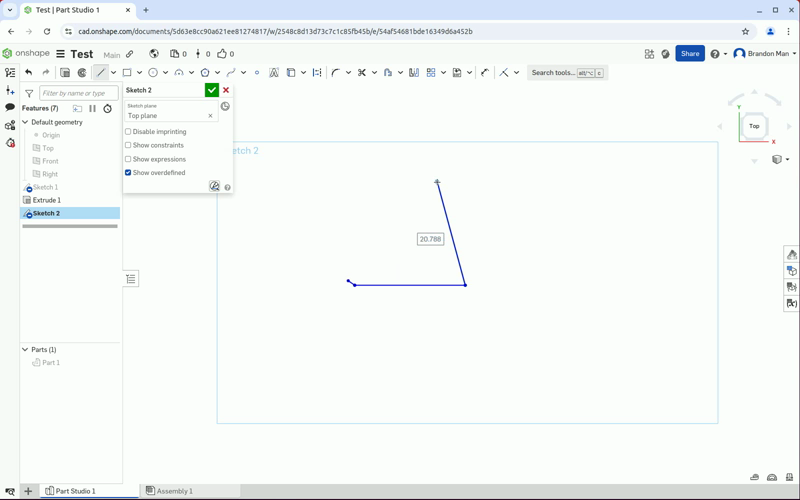
mouse_move(356, 185)
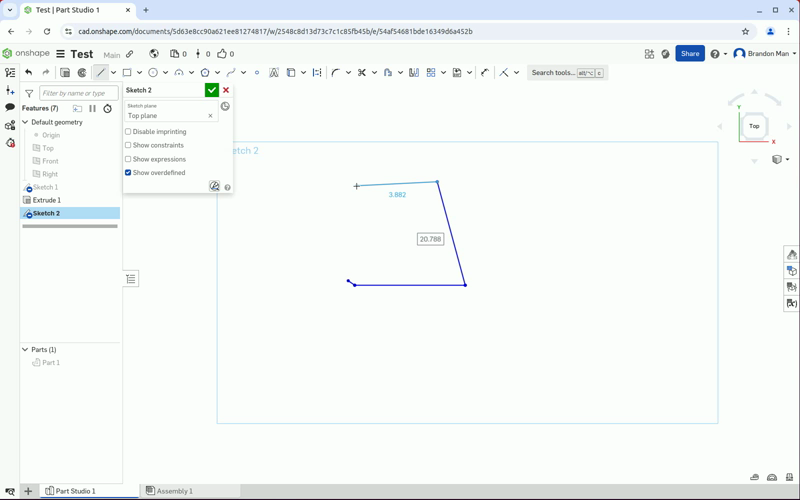
click(356, 185)
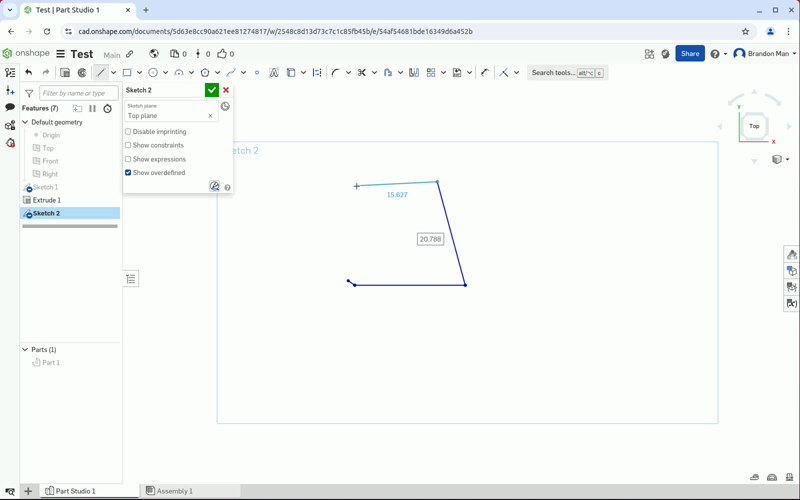
key_up(shift)
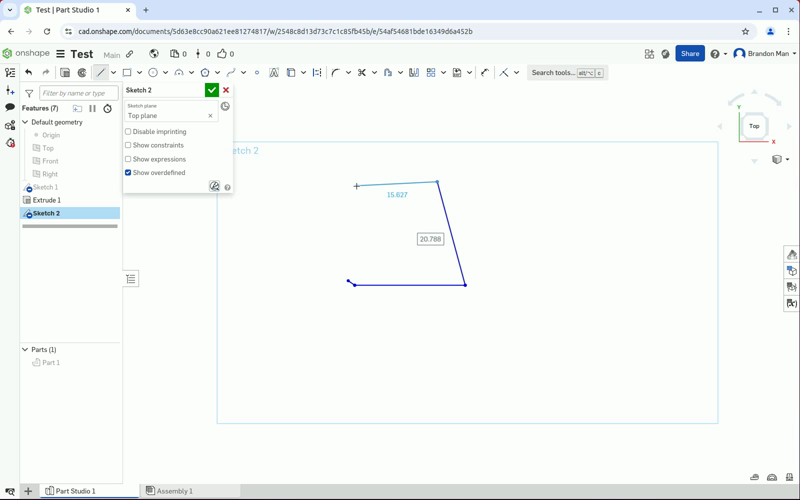
key_down(shift)
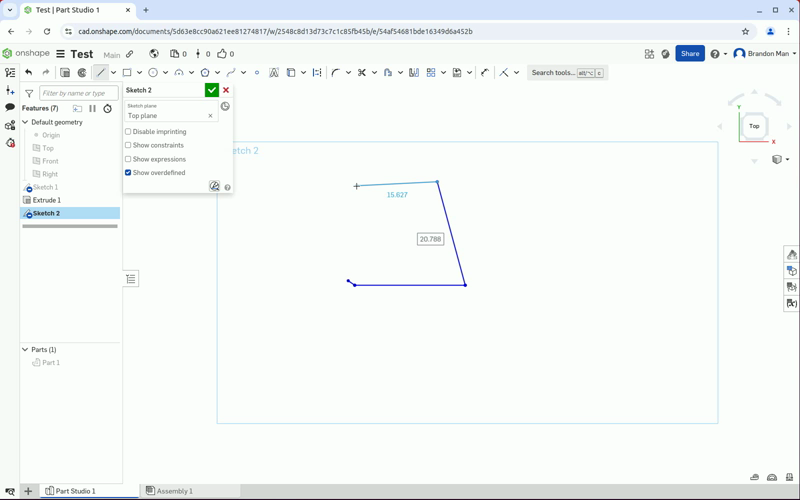
mouse_move(348, 280)
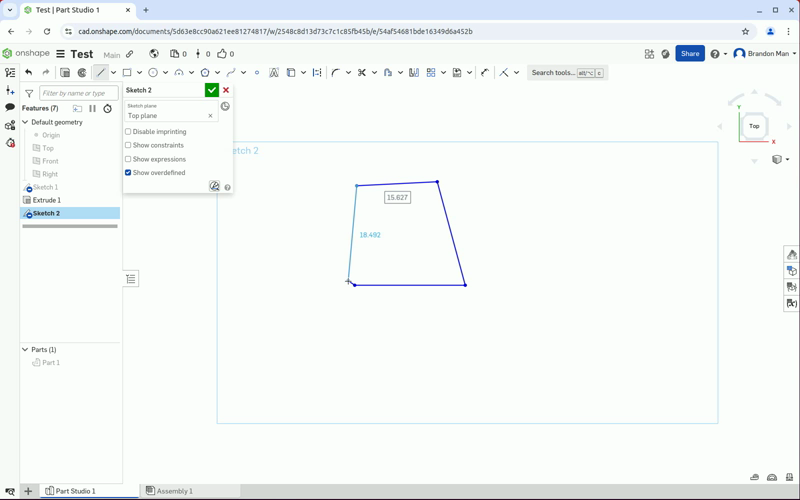
key_up(shift)
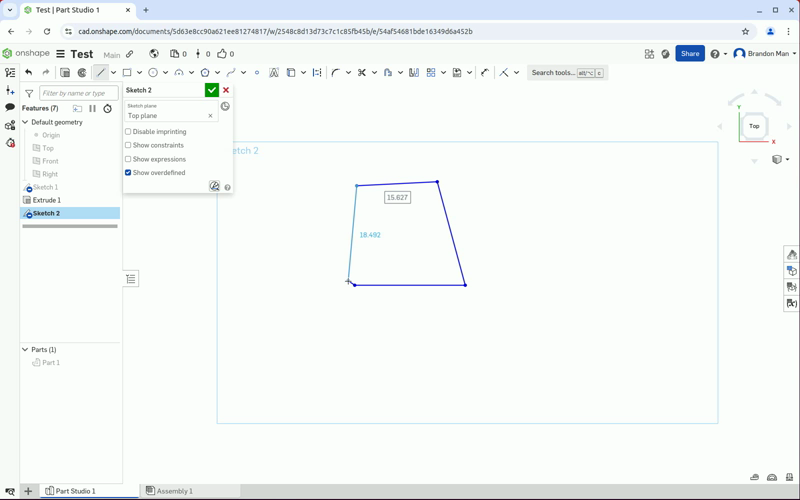
click(348, 280)
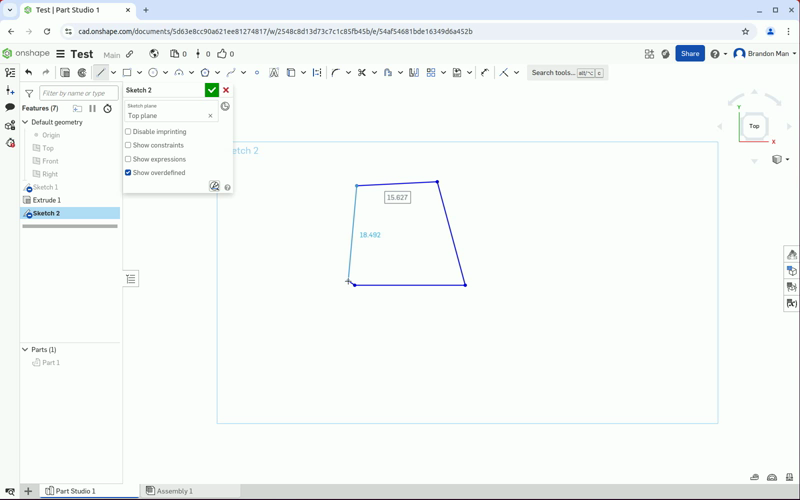
key(esc)
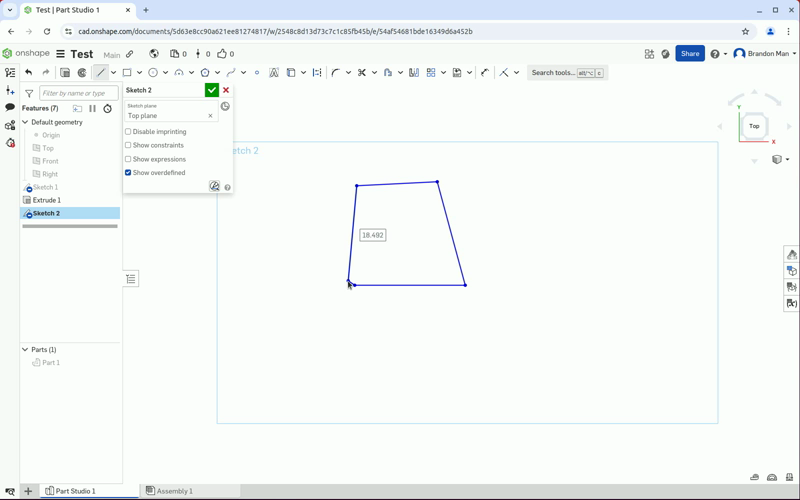
key(l)
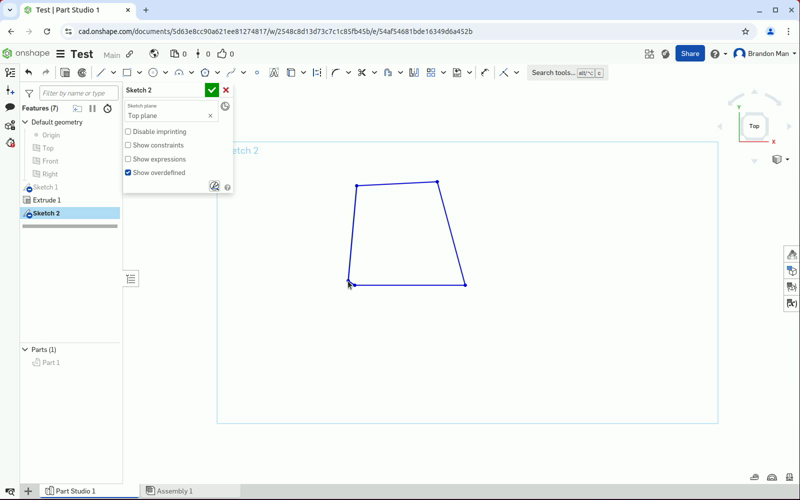
key_down(shift)
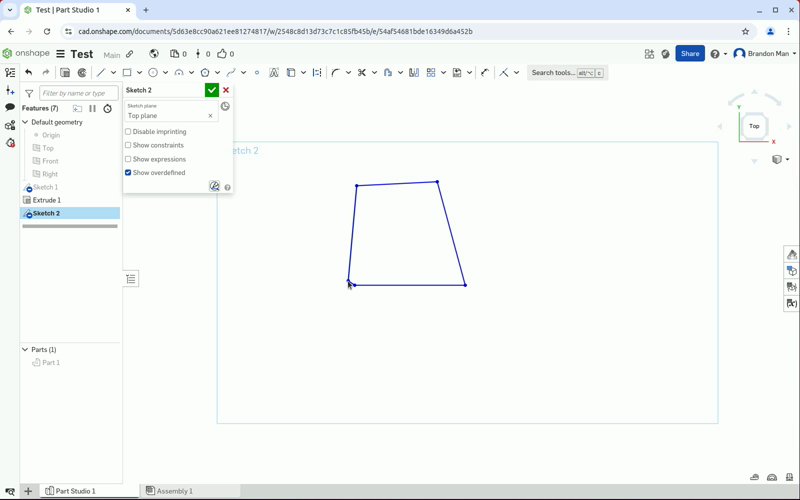
mouse_move(351, 279)
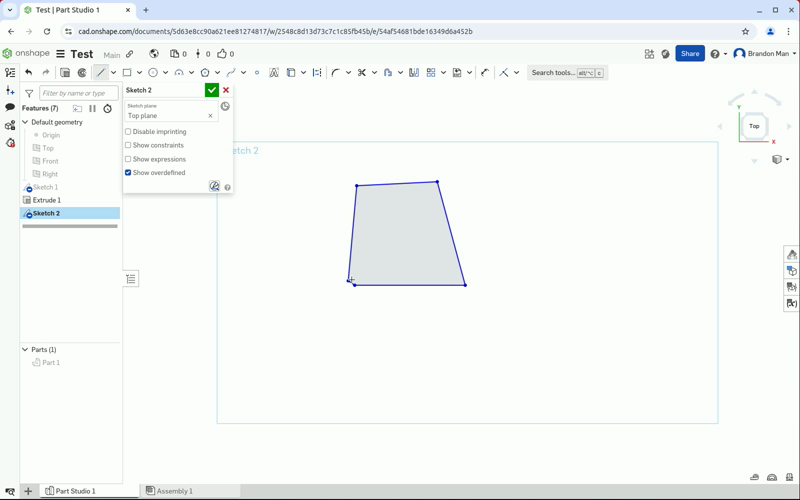
scroll(6)
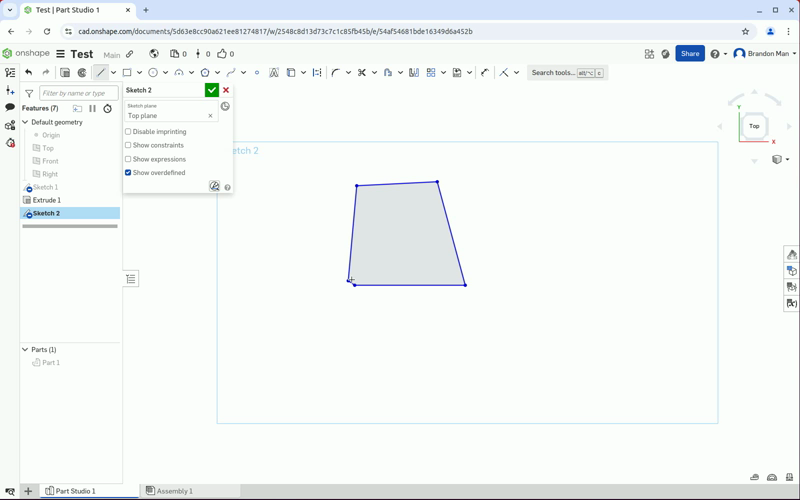
scroll(6)
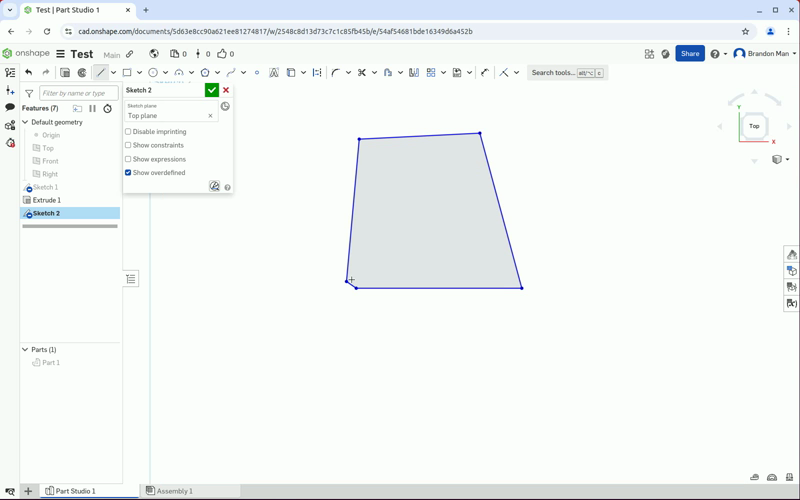
scroll(6)
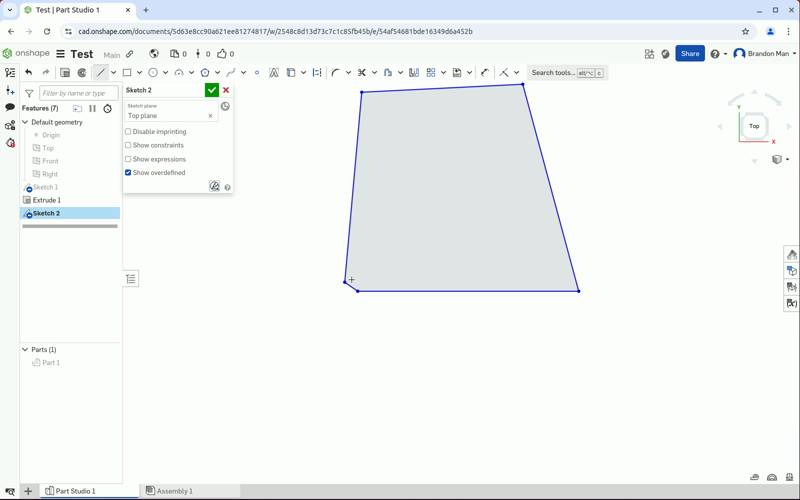
scroll(6)
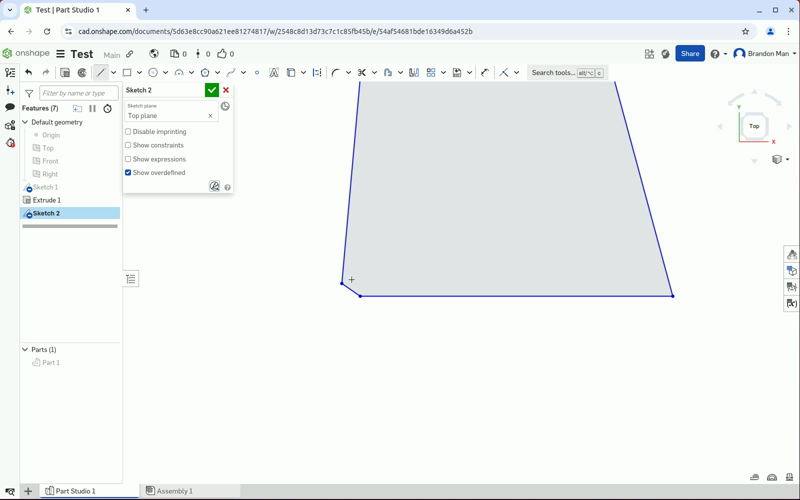
scroll(6)
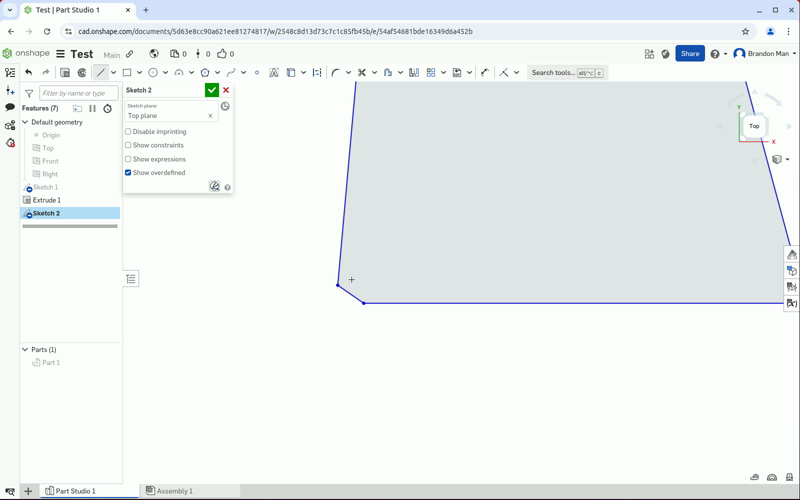
scroll(6)
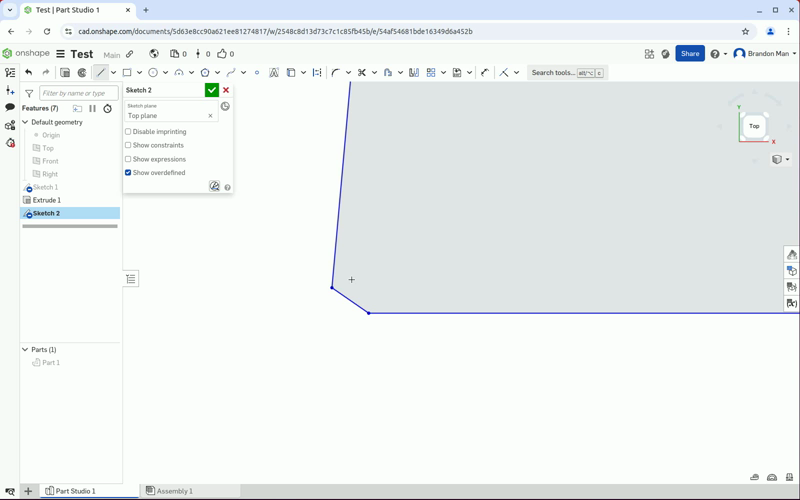
scroll(6)
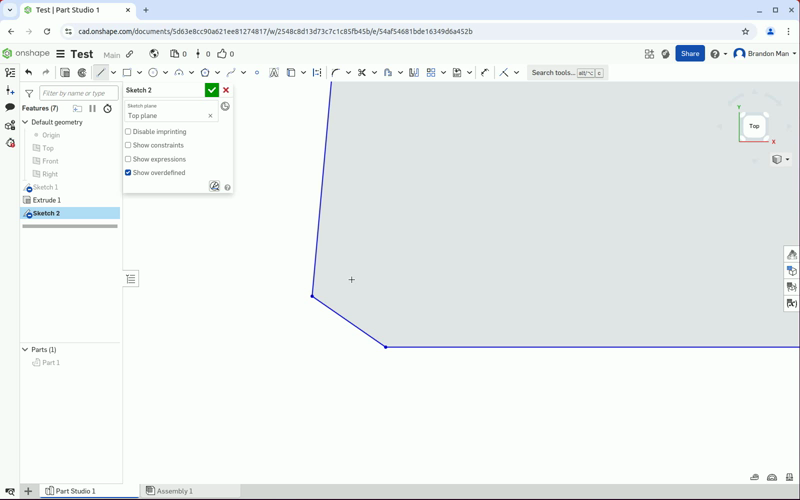
click(351, 279)
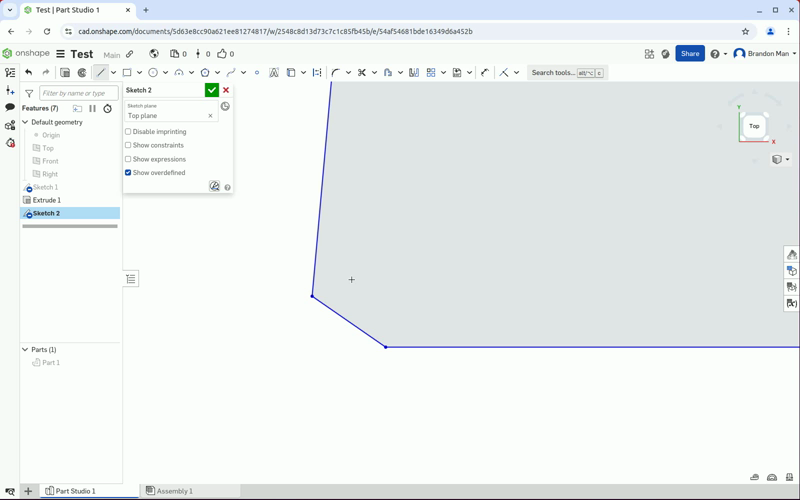
scroll(-6)
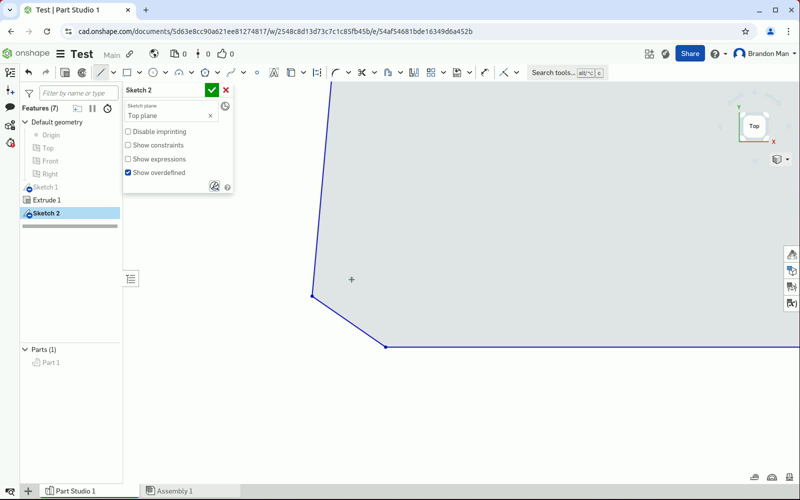
scroll(-6)
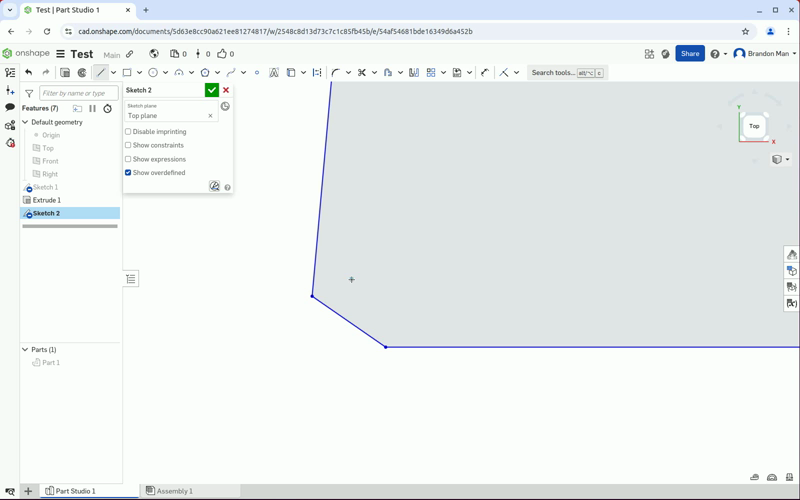
scroll(-6)
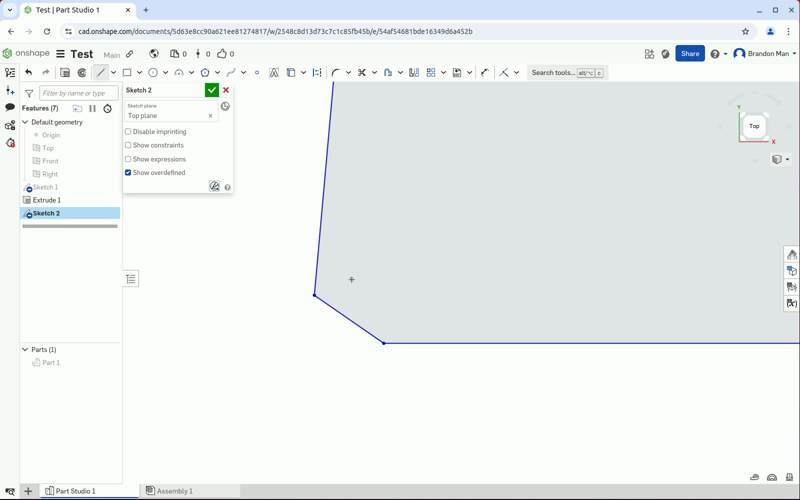
scroll(-6)
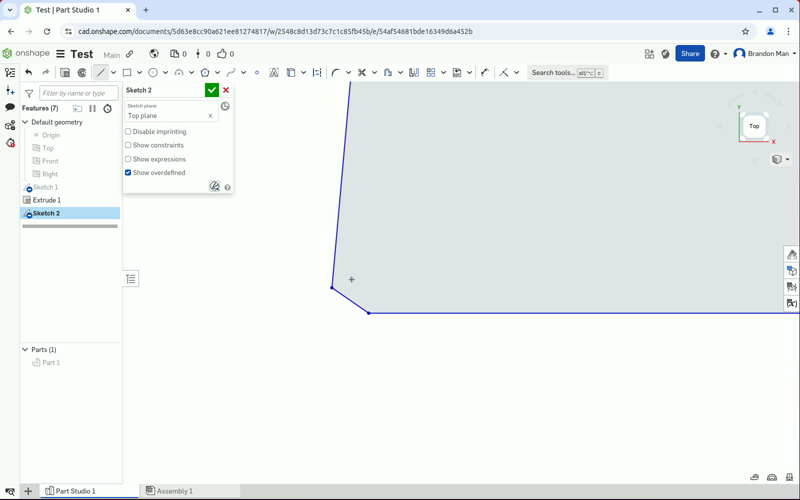
scroll(-6)
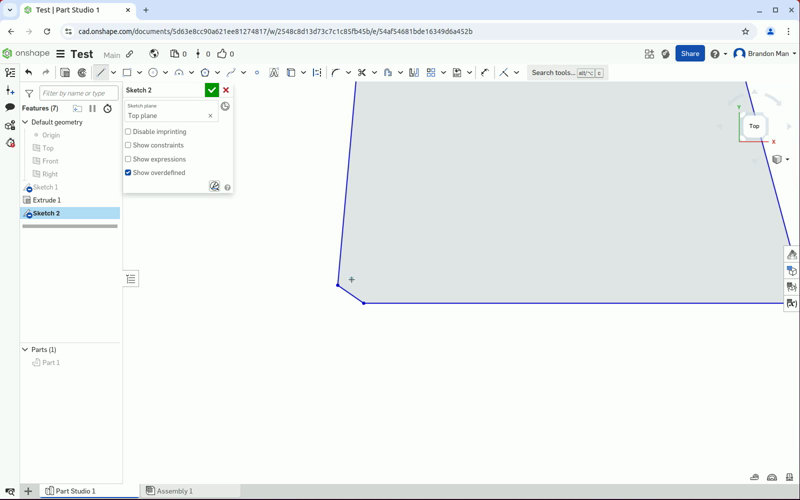
scroll(-6)
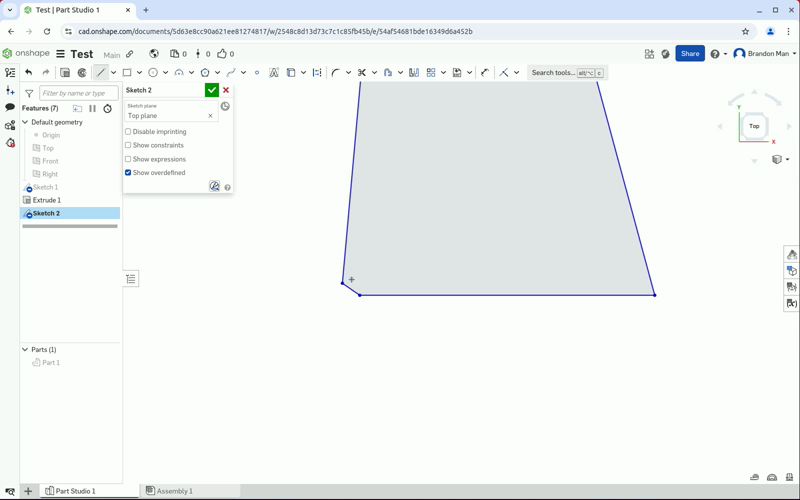
scroll(-6)
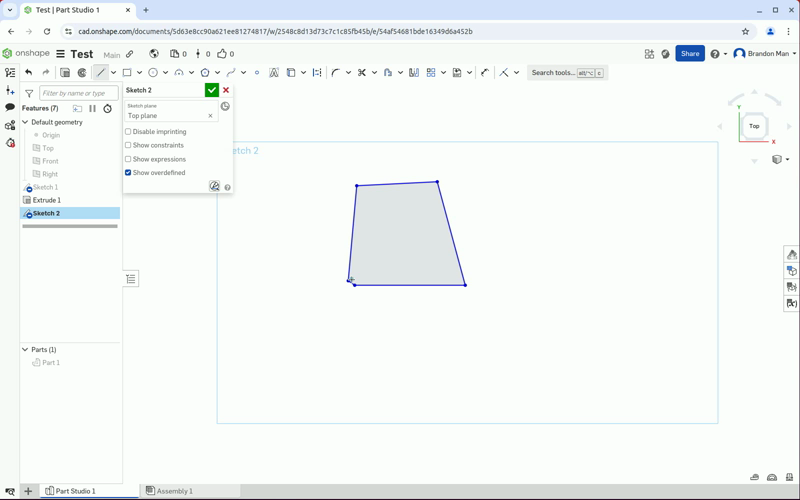
key_up(shift)
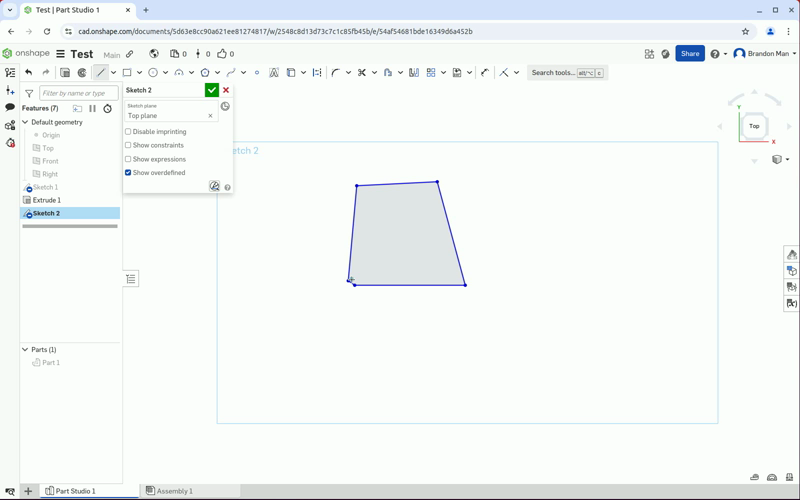
key_down(shift)
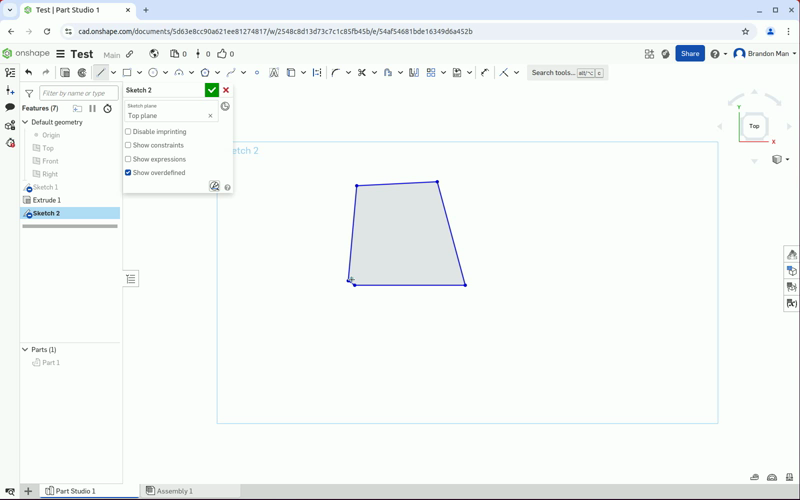
mouse_move(381, 279)
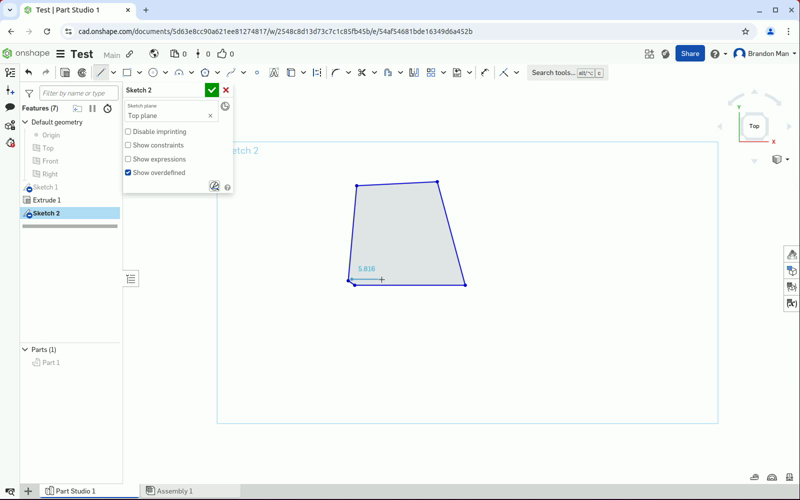
mouse_move(355, 282)
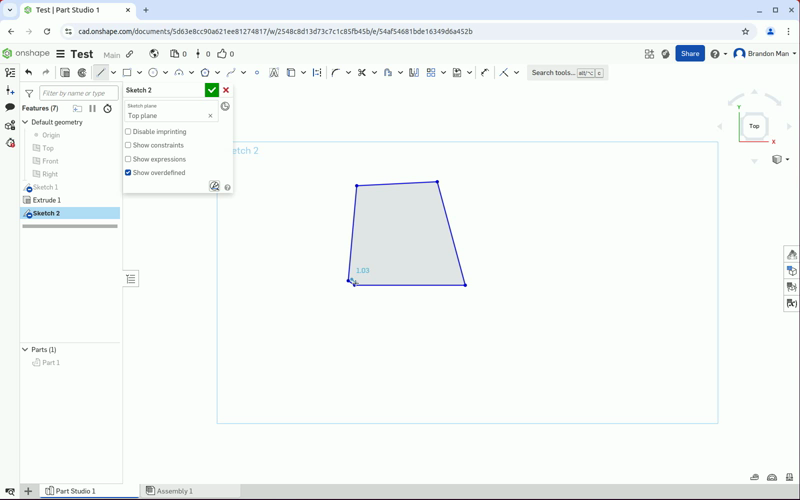
scroll(6)
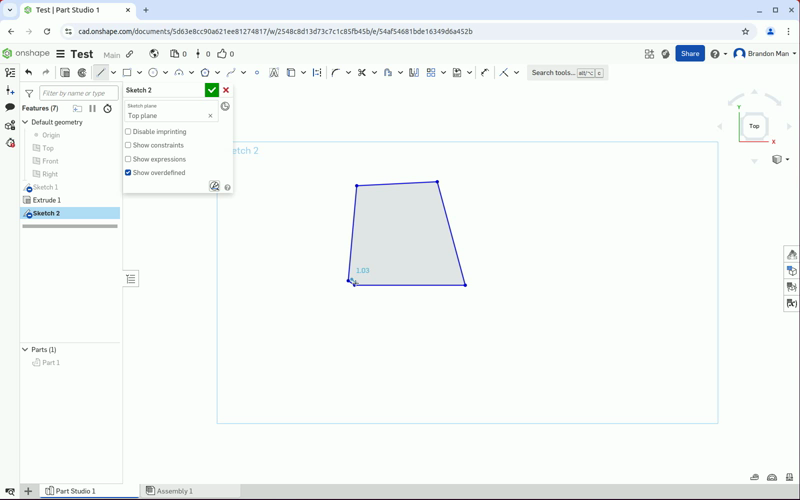
scroll(6)
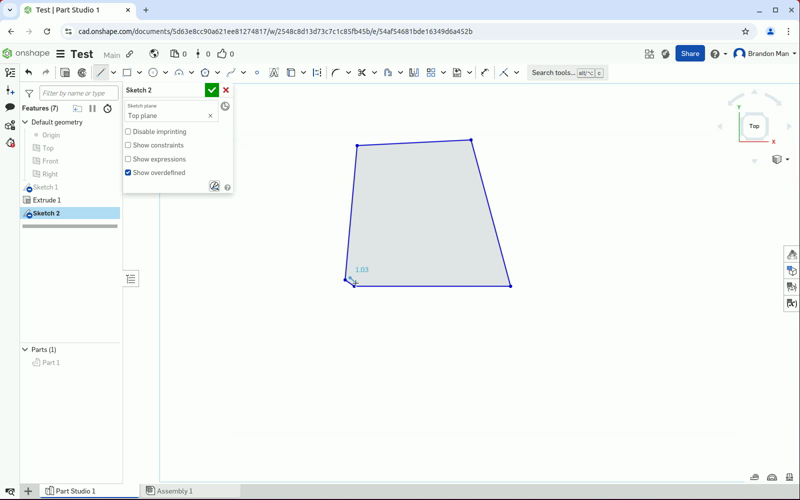
scroll(6)
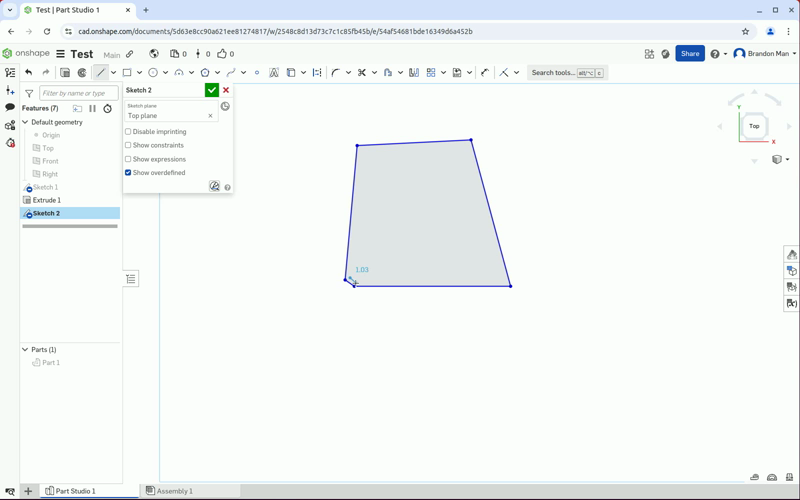
scroll(6)
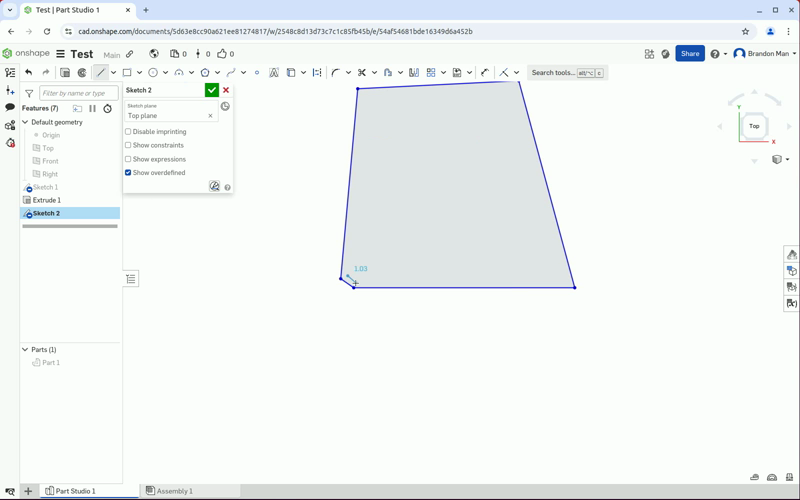
scroll(6)
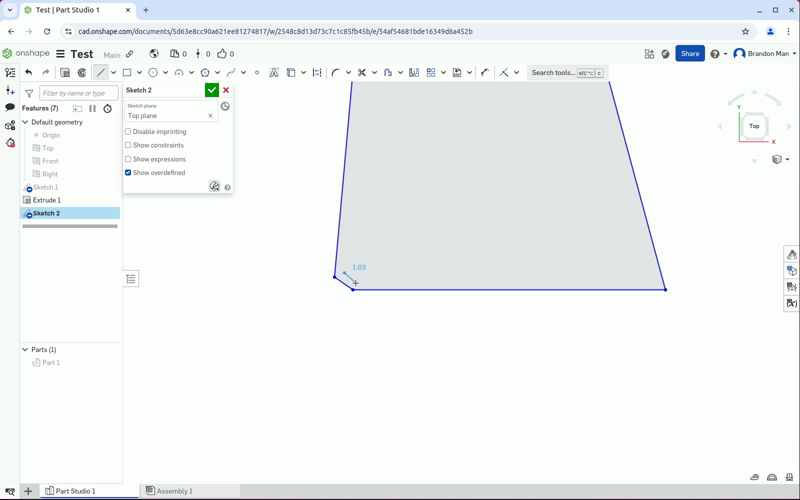
scroll(6)
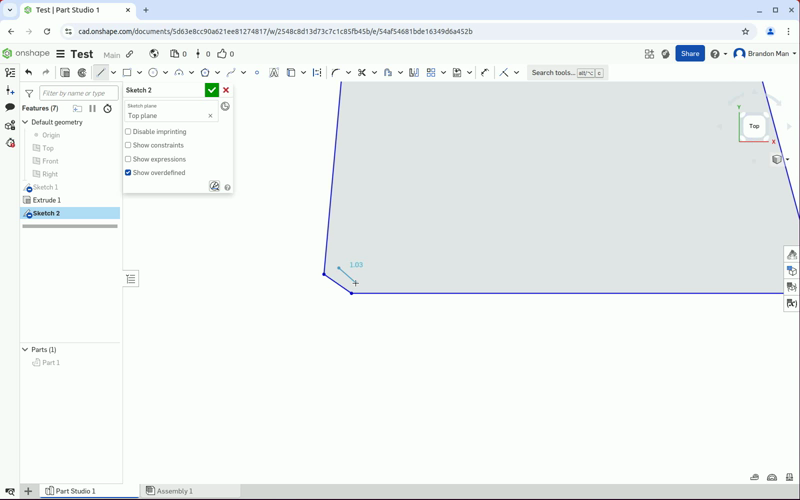
scroll(6)
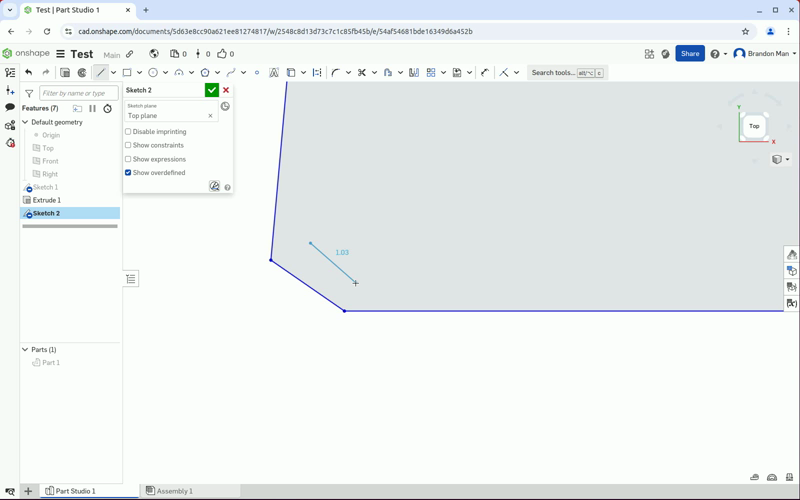
click(355, 282)
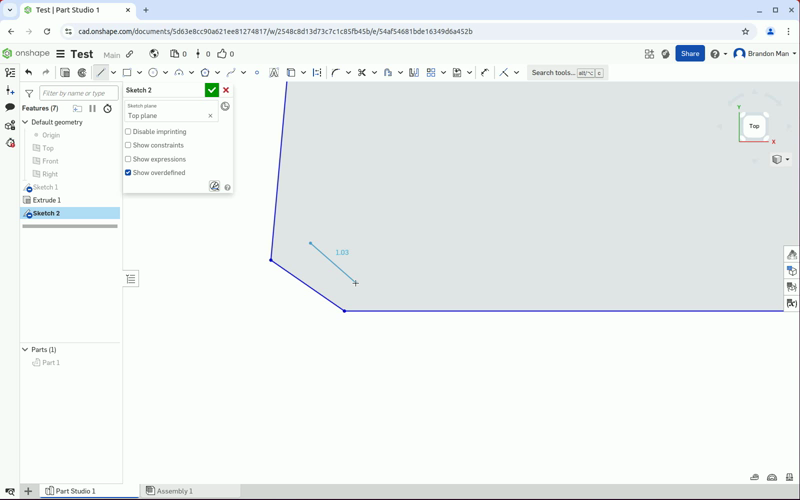
scroll(-6)
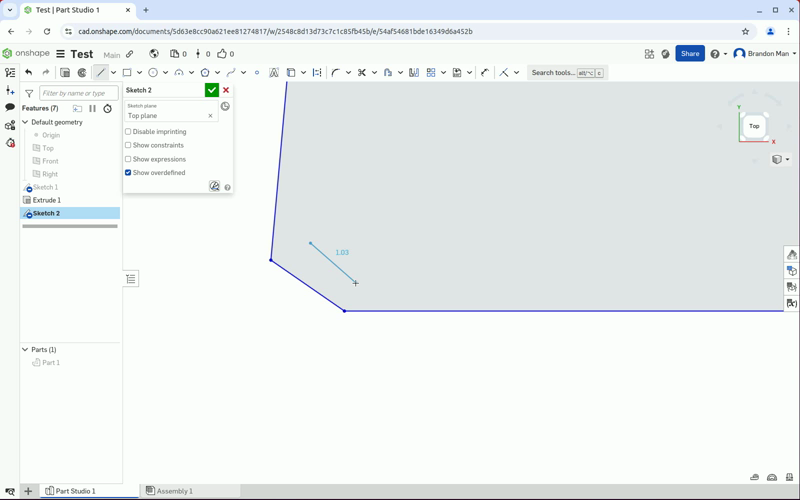
scroll(-6)
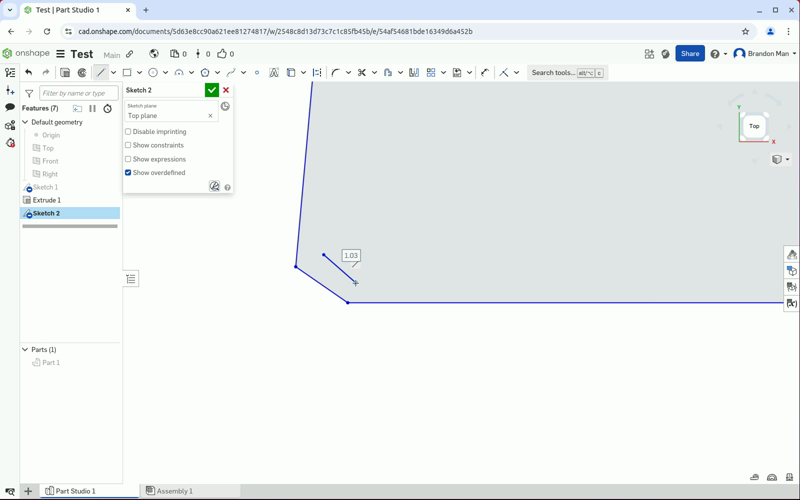
scroll(-6)
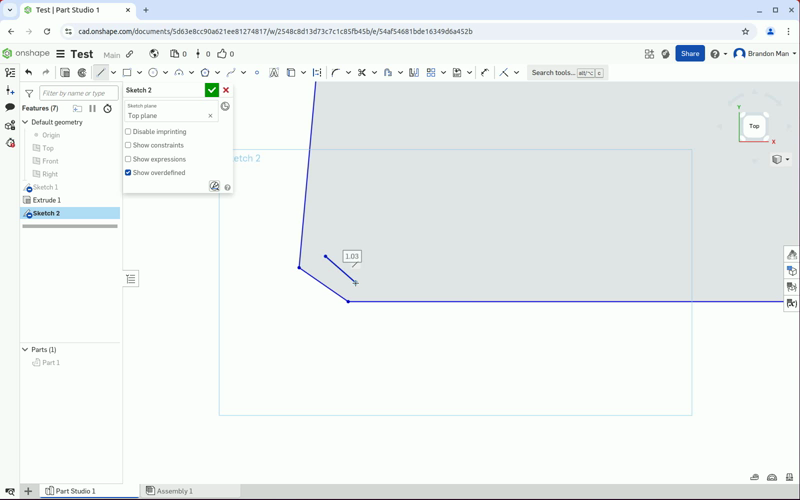
scroll(-6)
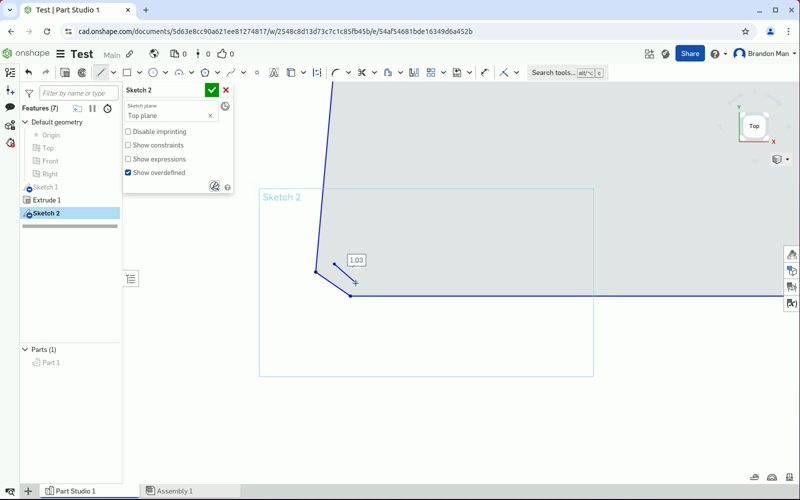
scroll(-6)
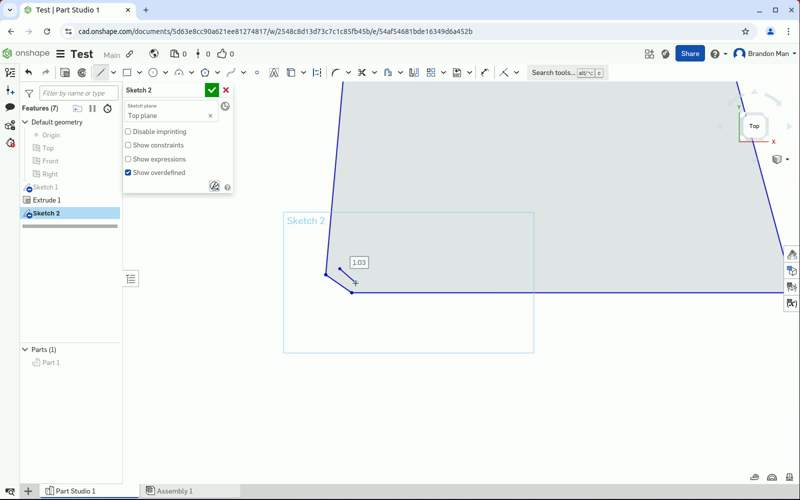
scroll(-6)
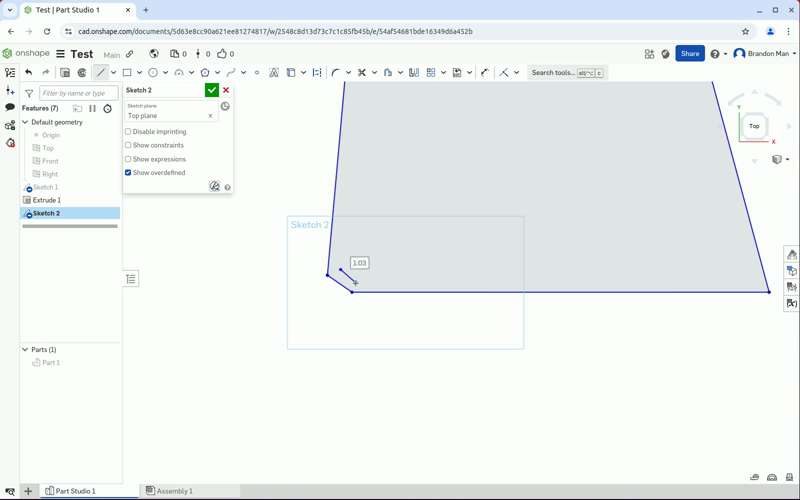
scroll(-6)
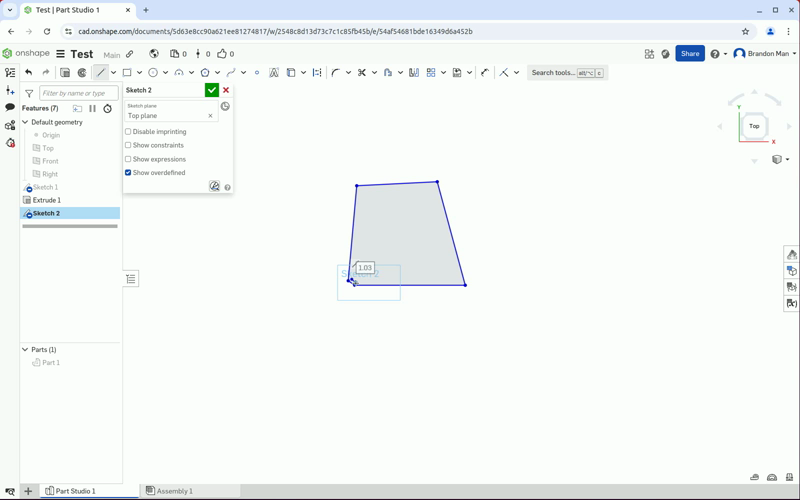
key_up(shift)
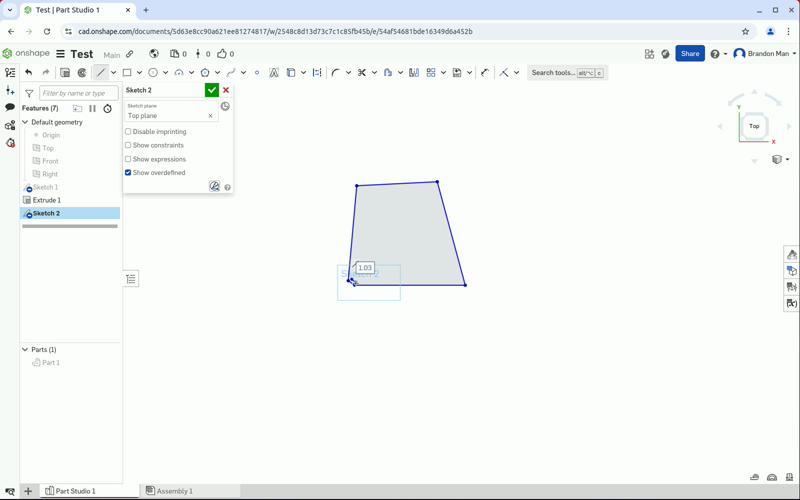
key_down(shift)
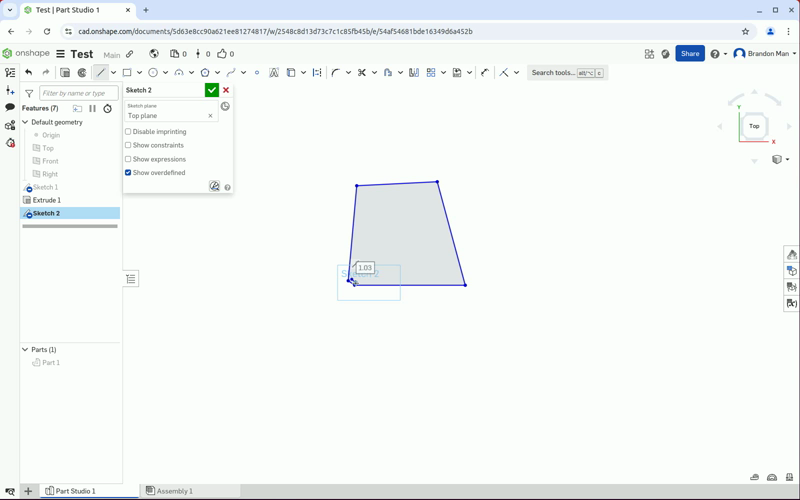
mouse_move(460, 282)
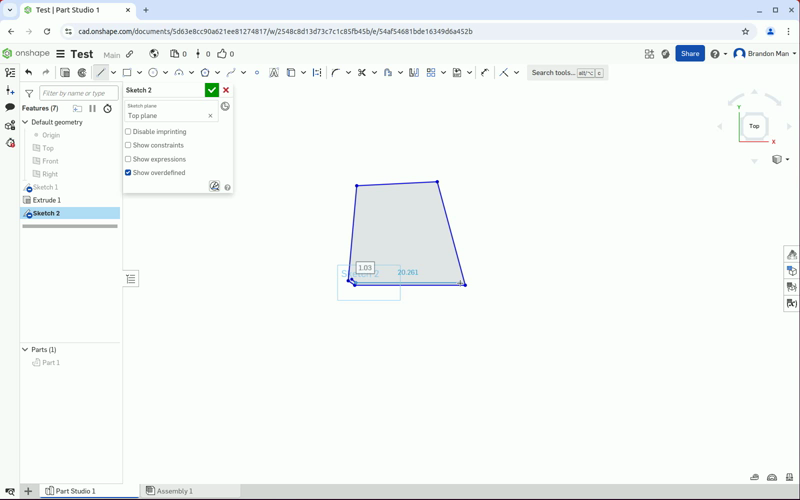
click(460, 282)
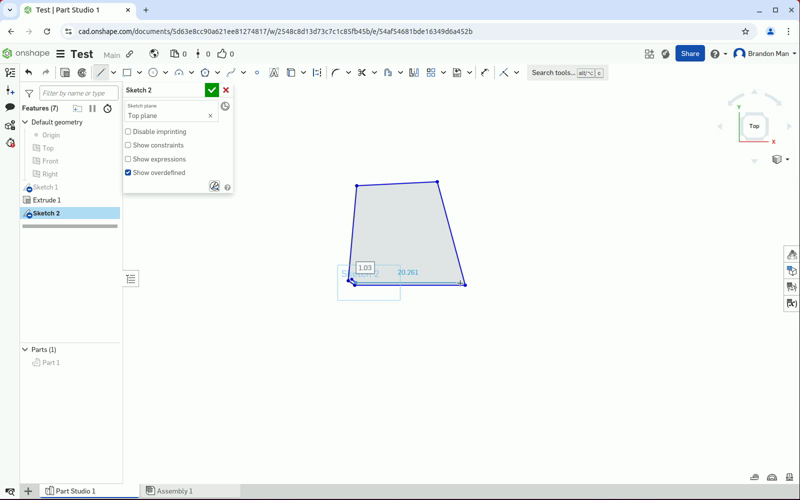
key_up(shift)
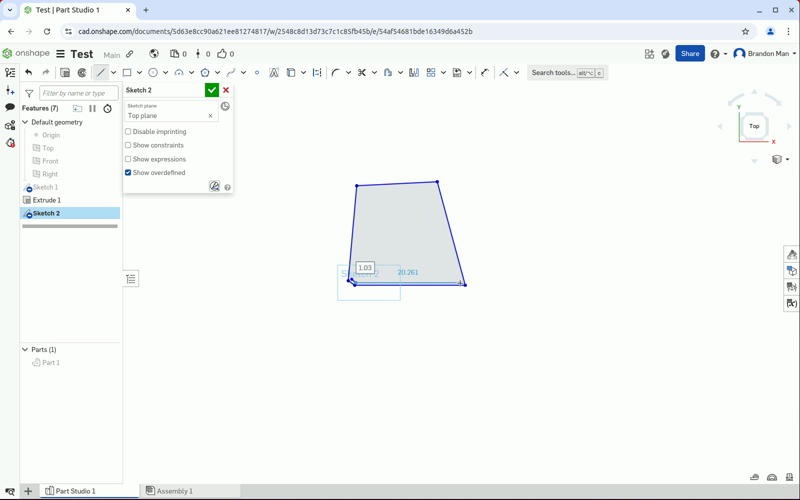
key_down(shift)
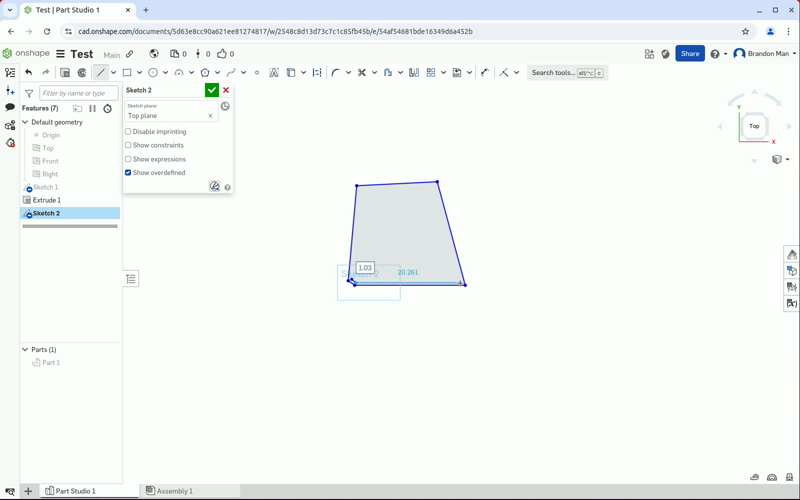
mouse_move(434, 185)
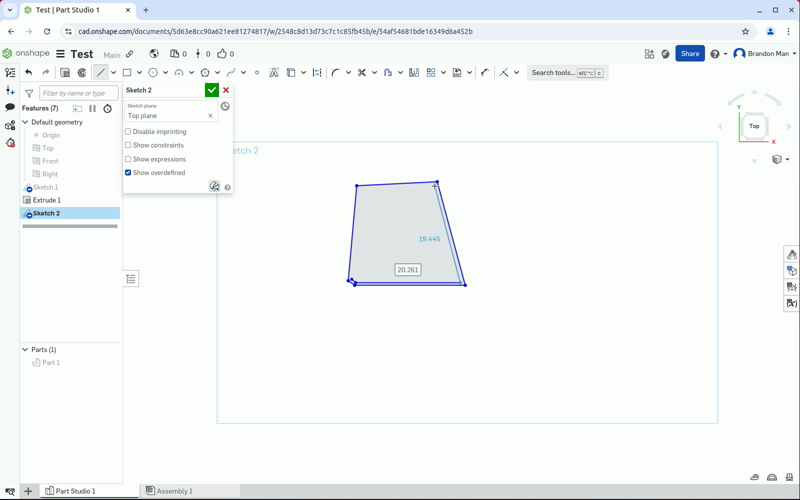
click(434, 185)
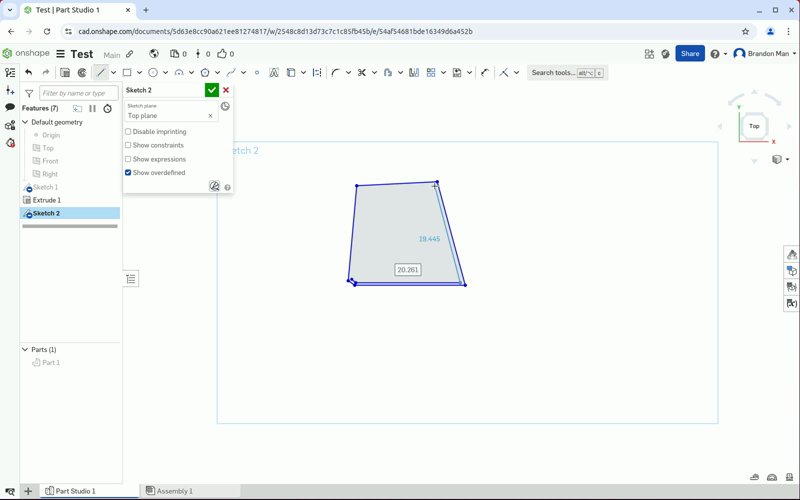
key_up(shift)
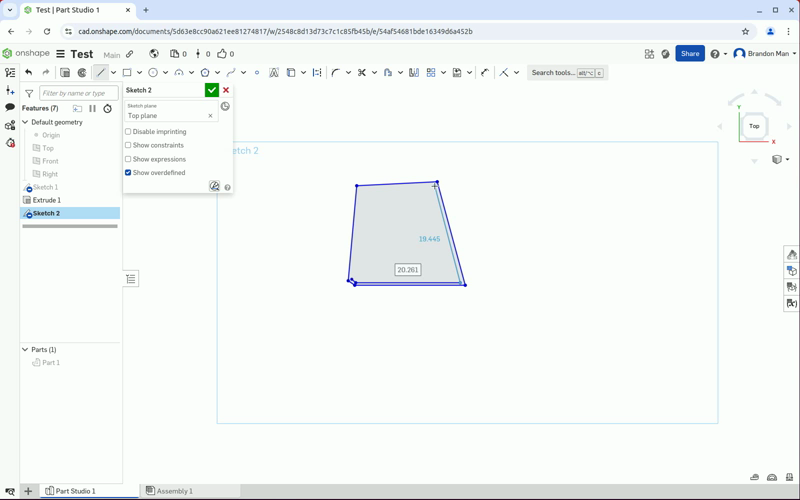
key_down(shift)
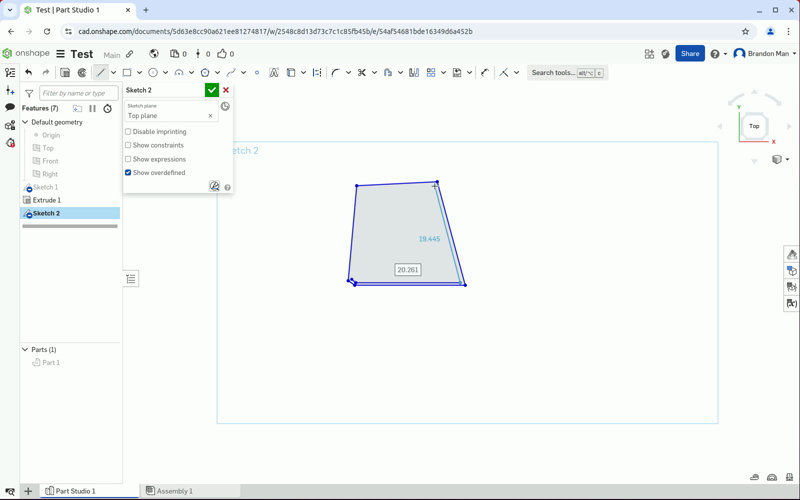
mouse_move(360, 188)
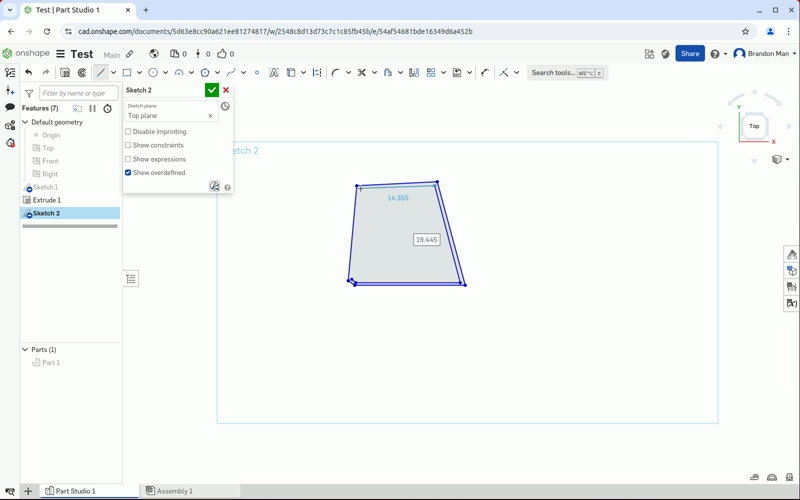
scroll(6)
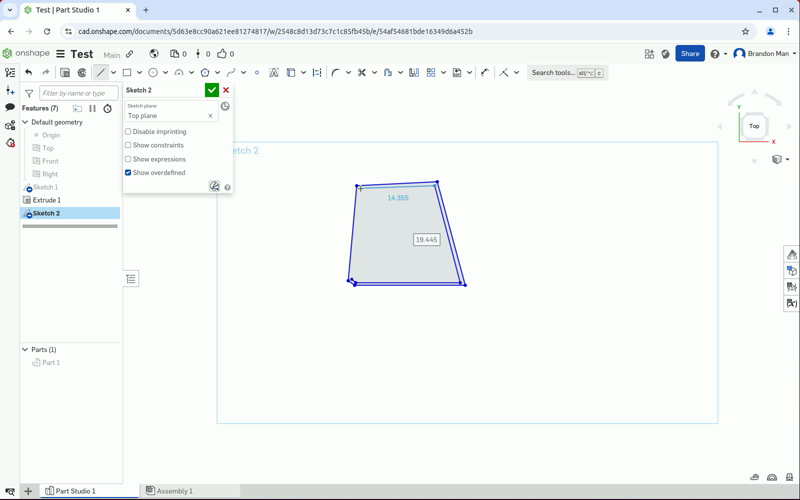
scroll(6)
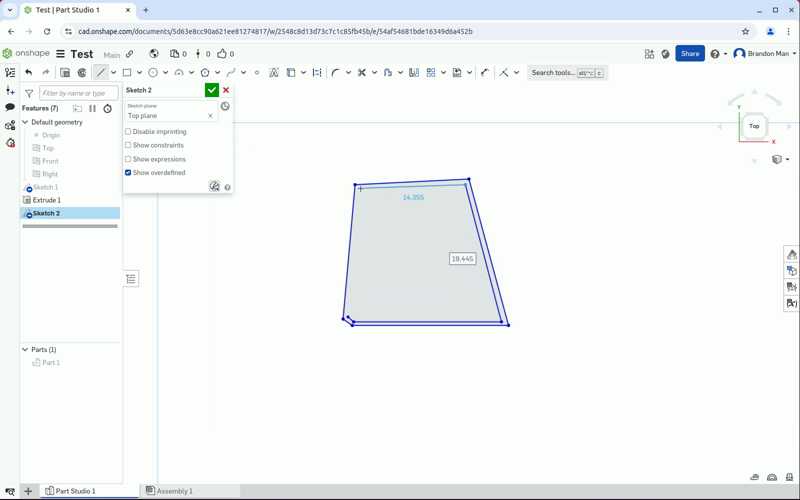
scroll(6)
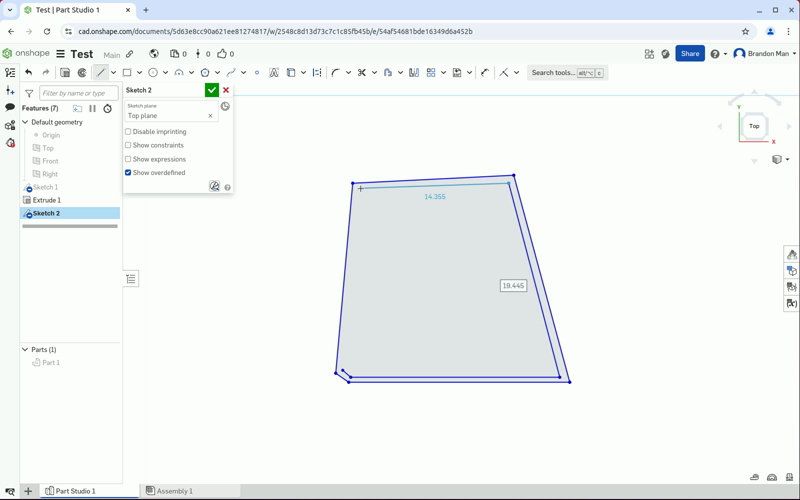
scroll(6)
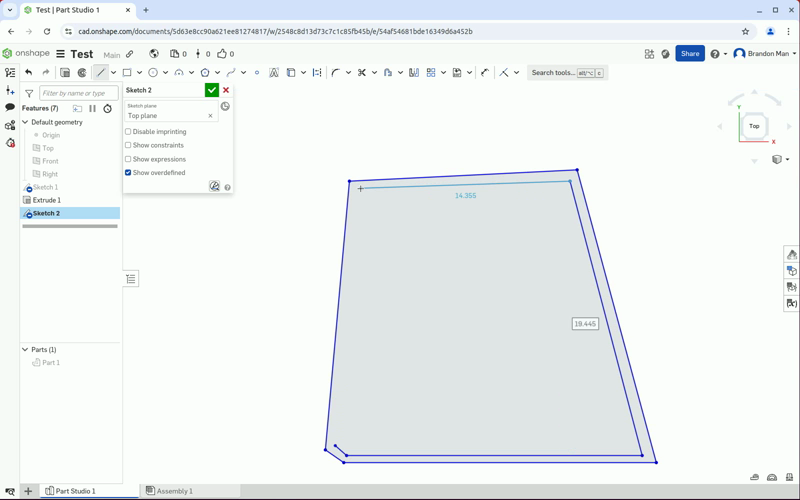
scroll(6)
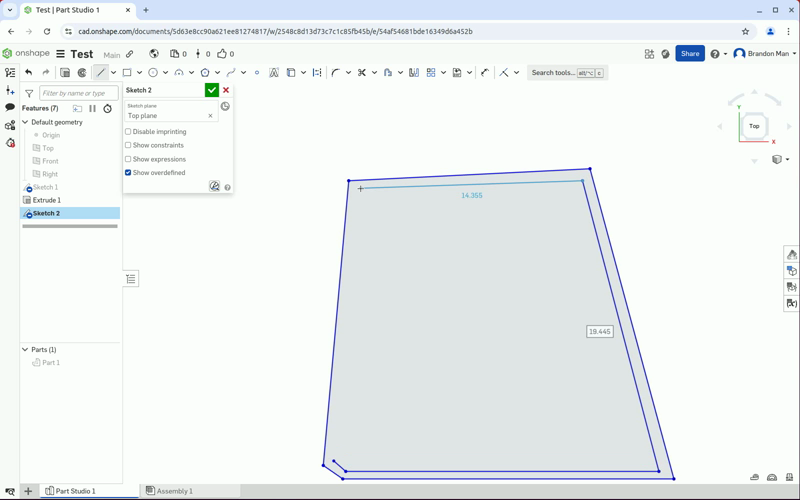
scroll(6)
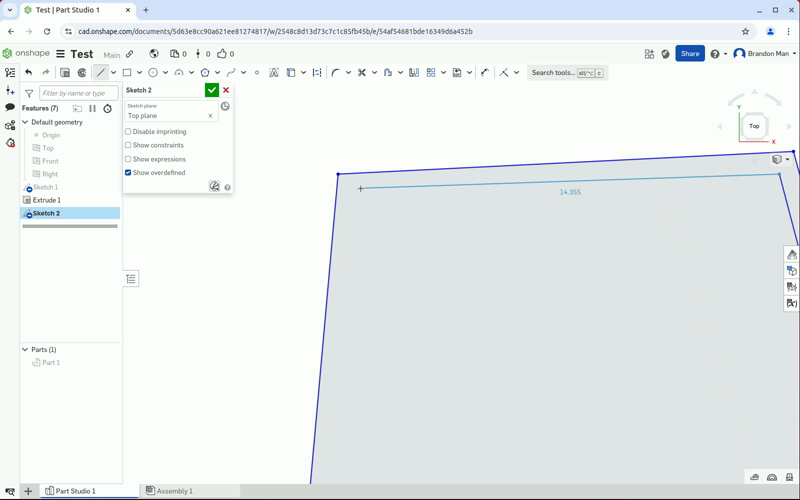
scroll(6)
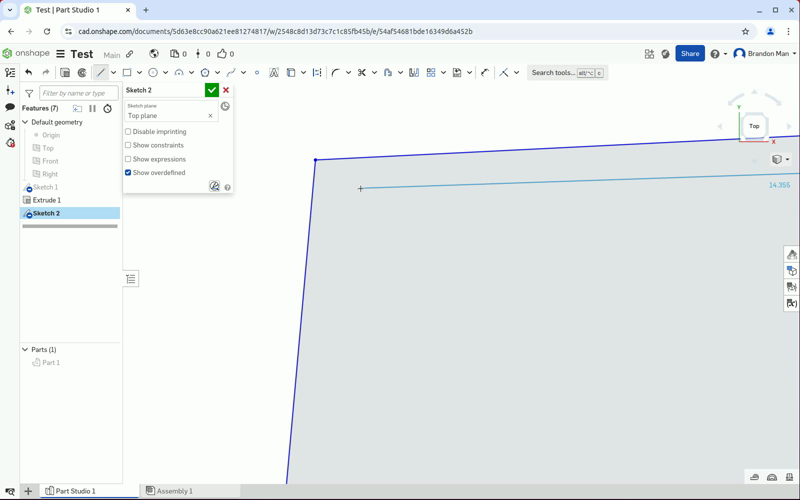
click(360, 188)
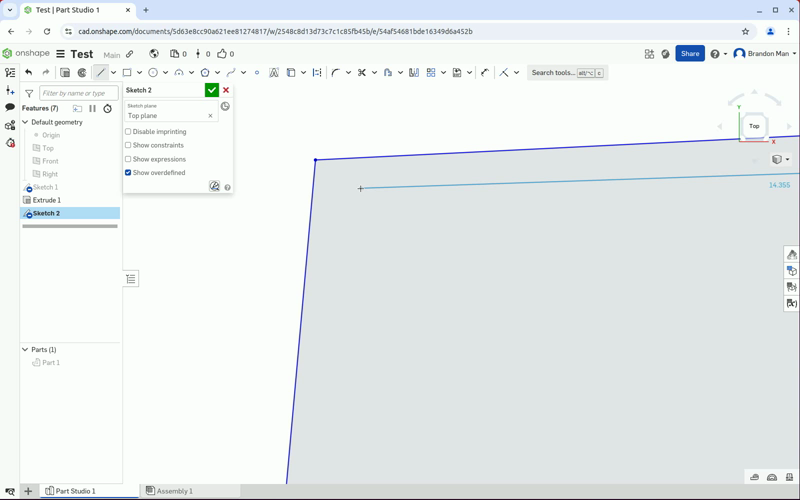
scroll(-6)
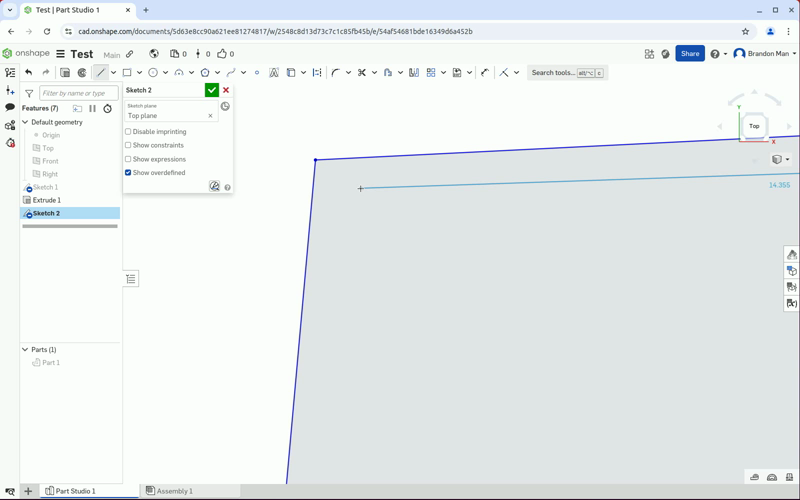
scroll(-6)
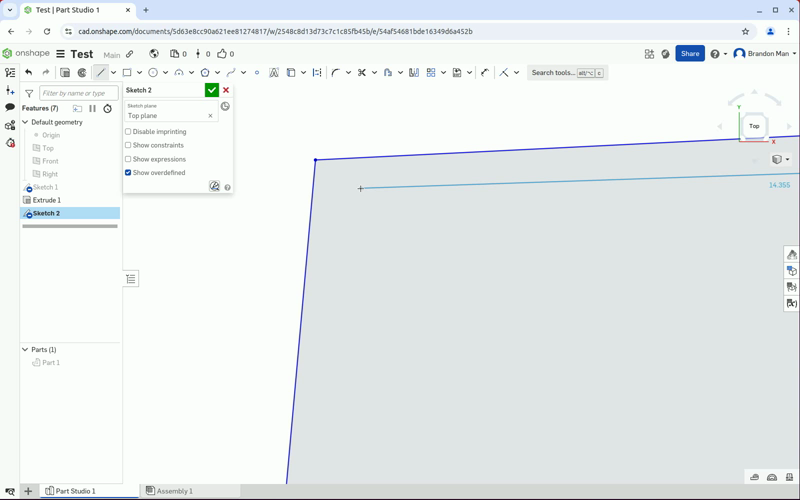
scroll(-6)
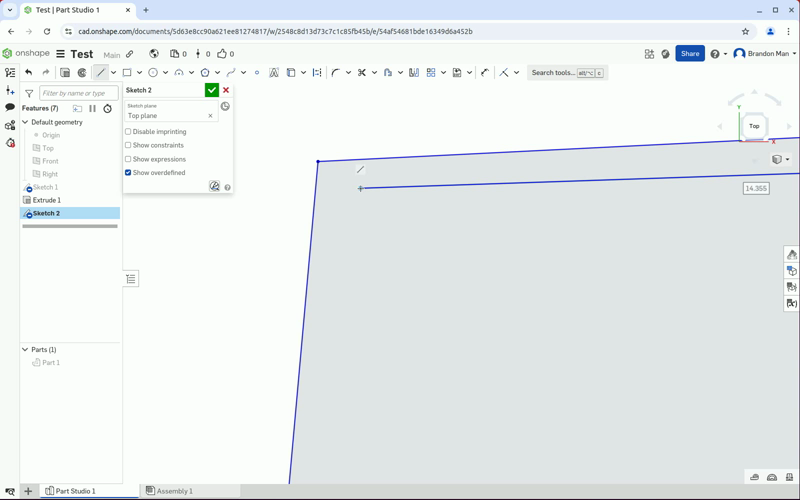
scroll(-6)
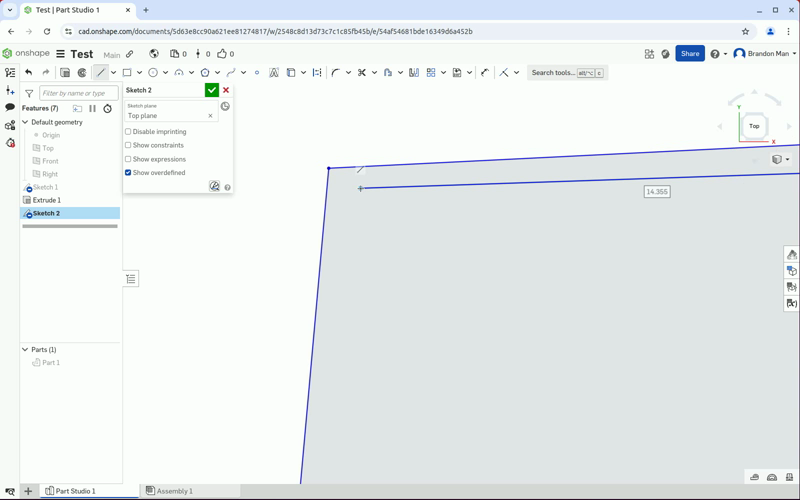
scroll(-6)
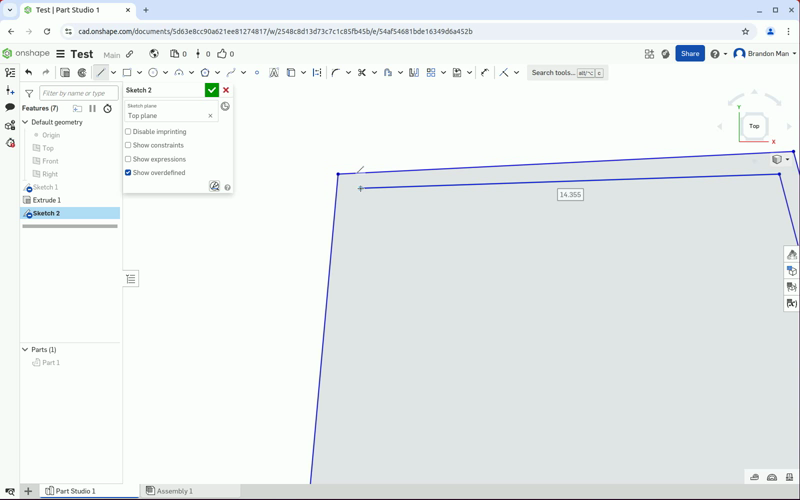
scroll(-6)
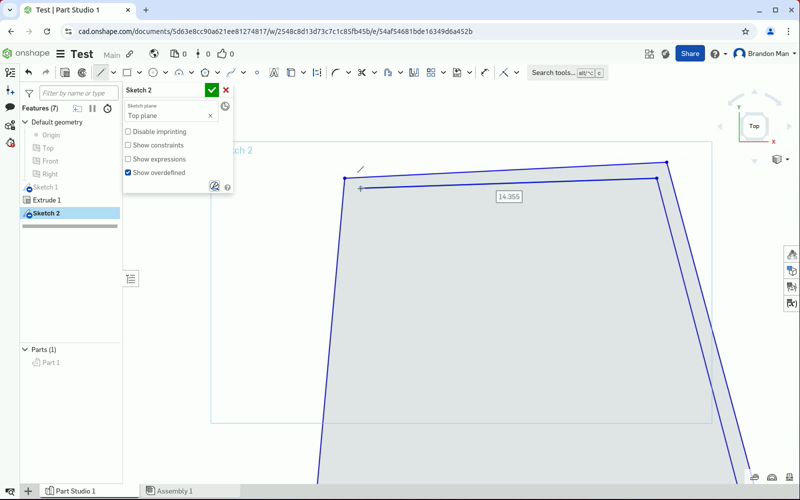
scroll(-6)
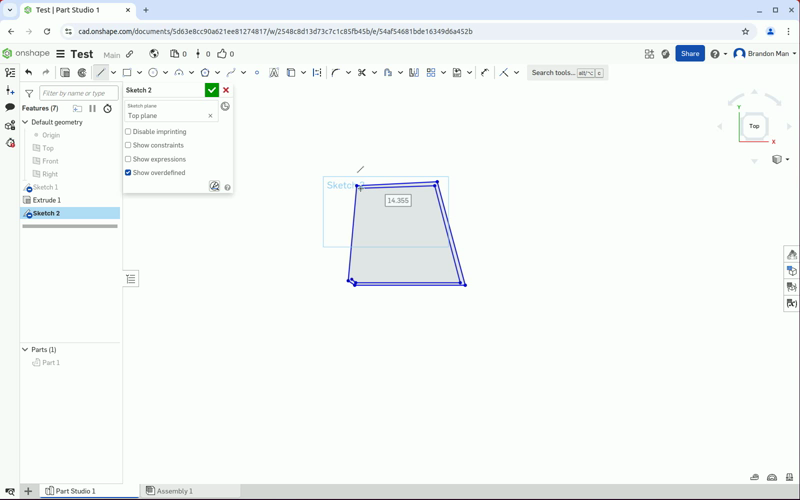
key_up(shift)
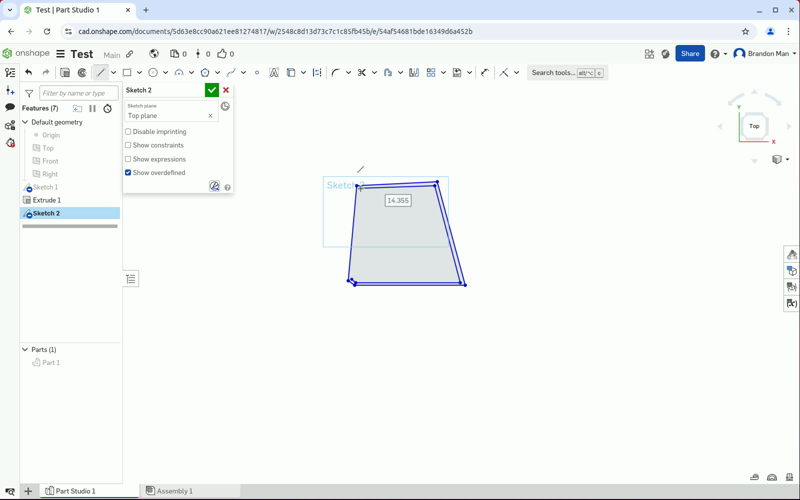
key_down(shift)
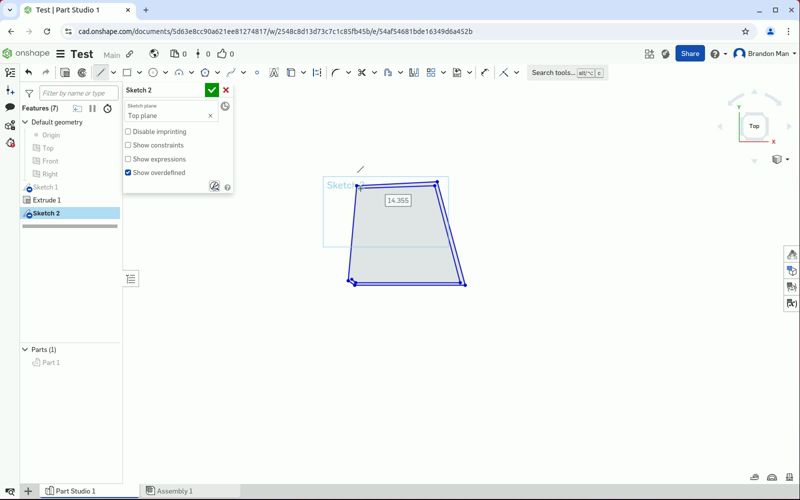
mouse_move(351, 279)
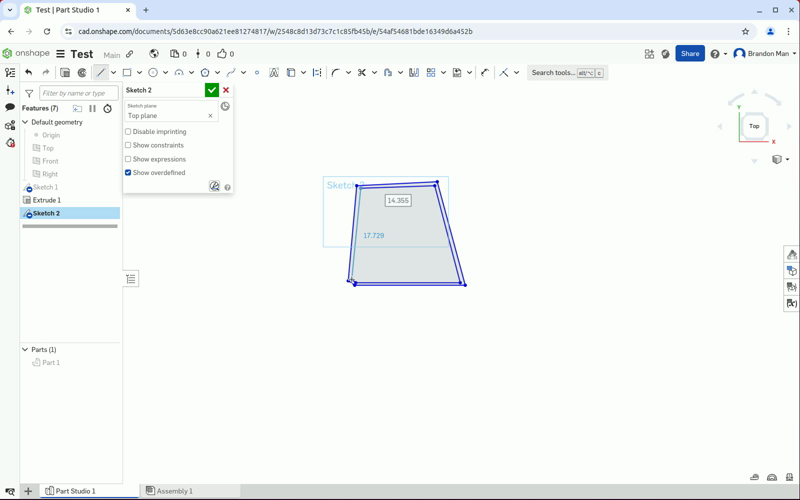
scroll(6)
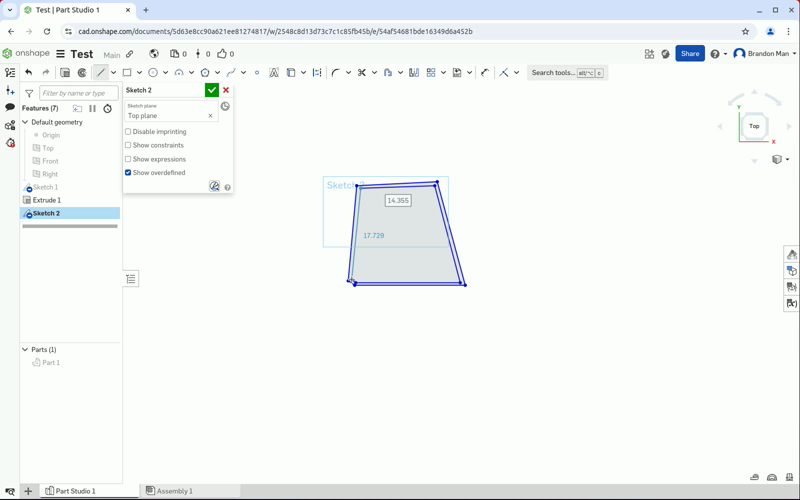
scroll(6)
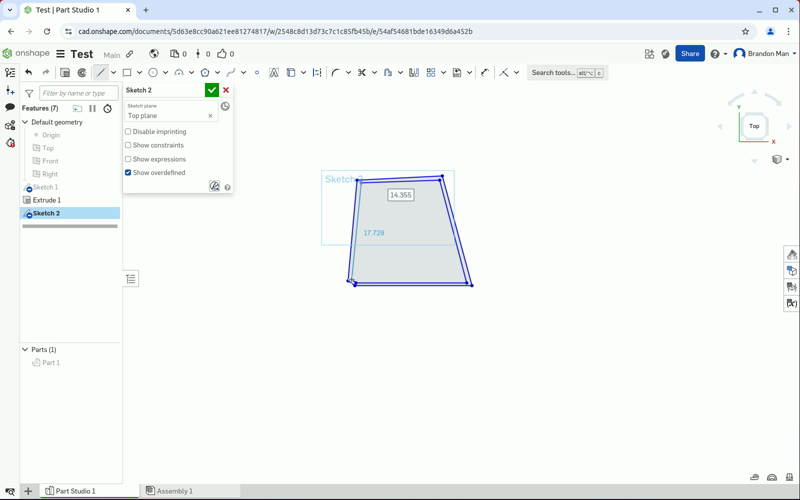
scroll(6)
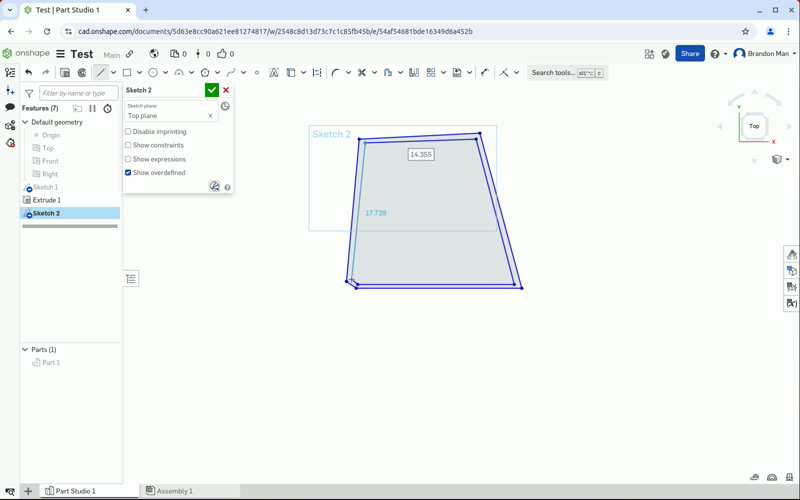
scroll(6)
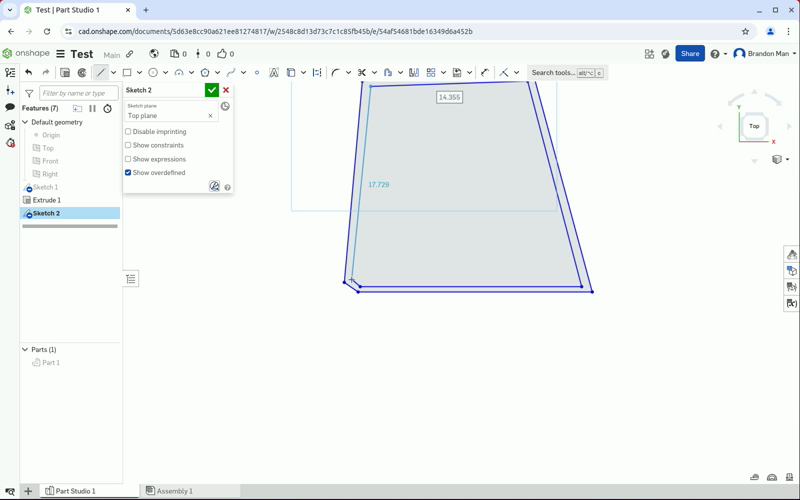
scroll(6)
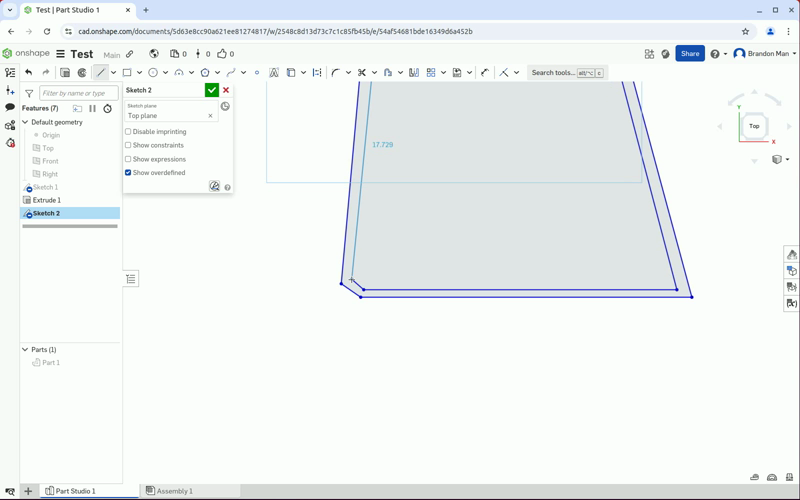
scroll(6)
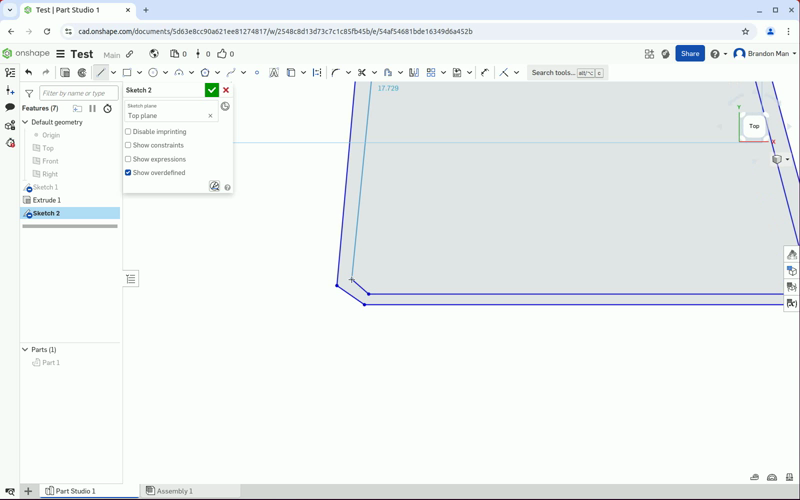
scroll(6)
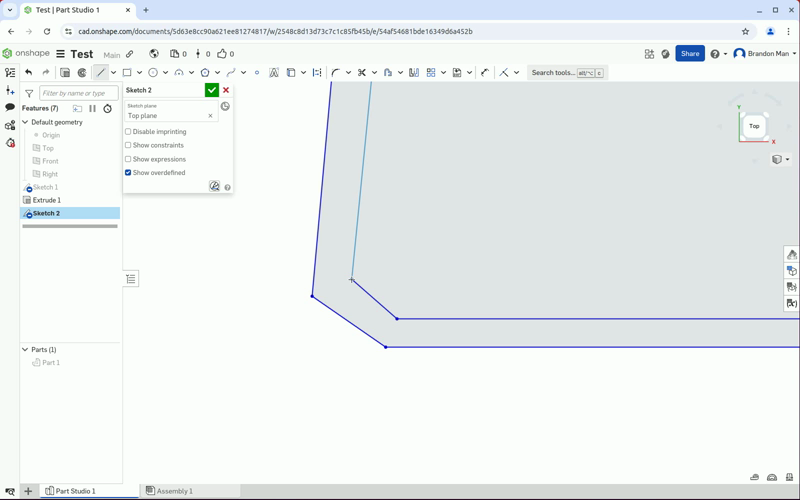
key_up(shift)
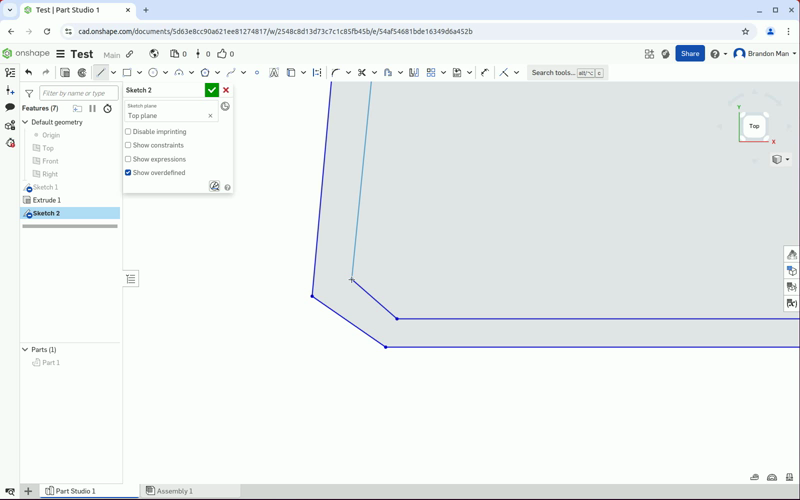
click(351, 279)
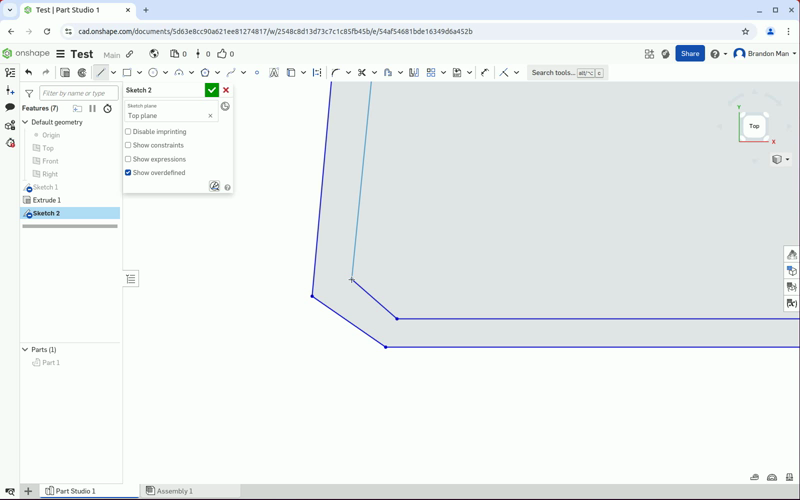
scroll(-6)
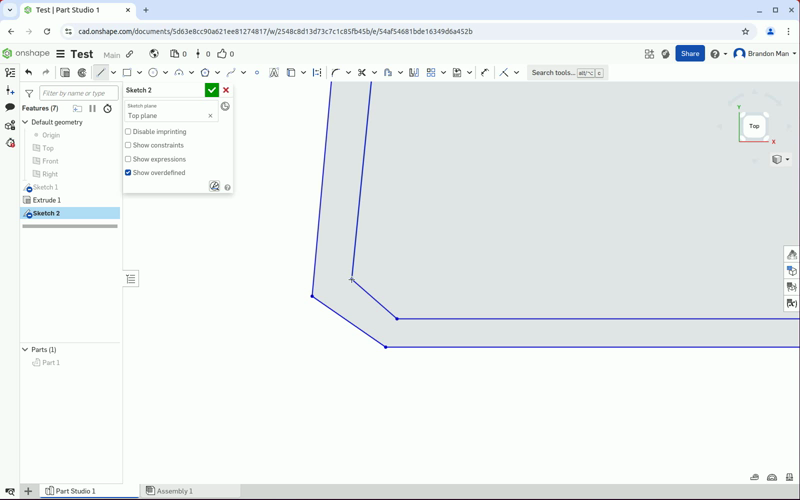
scroll(-6)
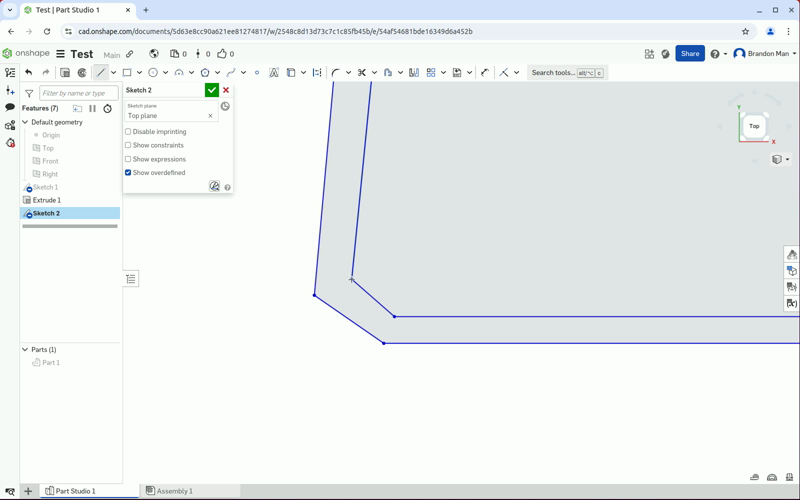
scroll(-6)
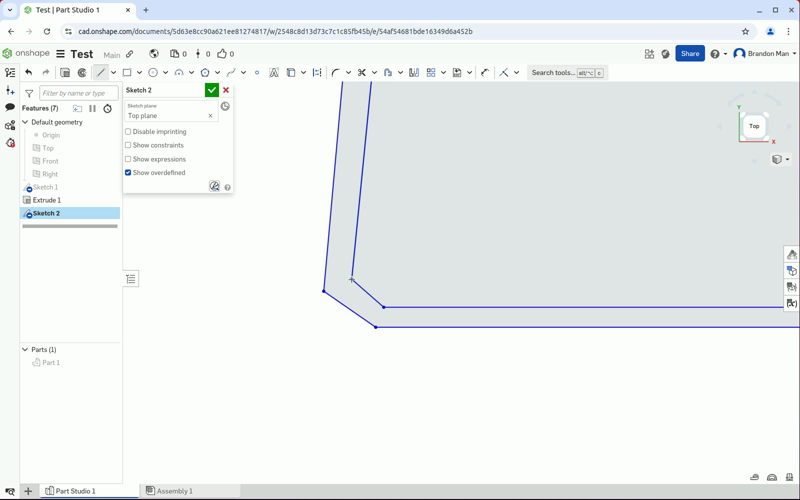
scroll(-6)
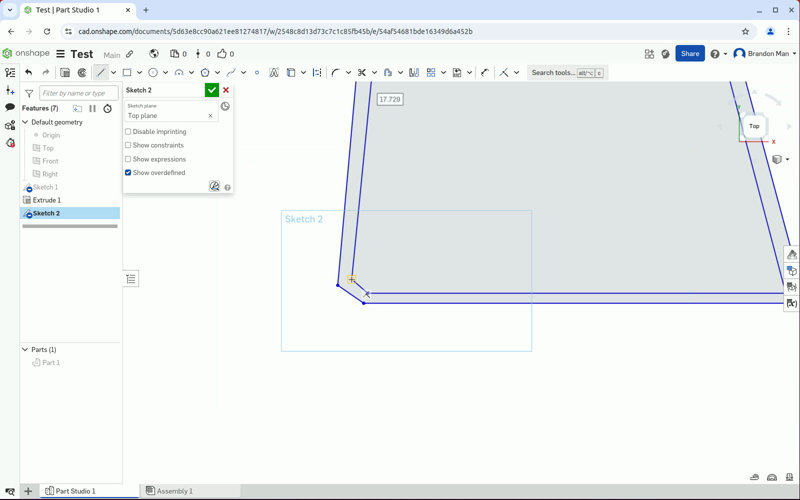
scroll(-6)
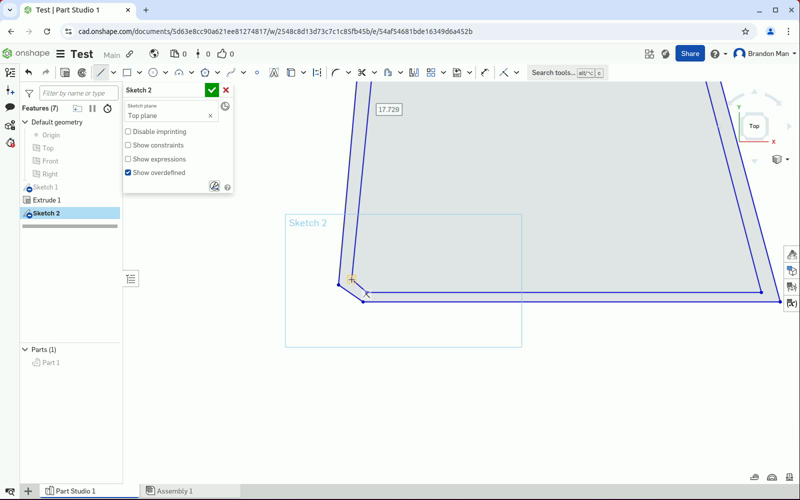
scroll(-6)
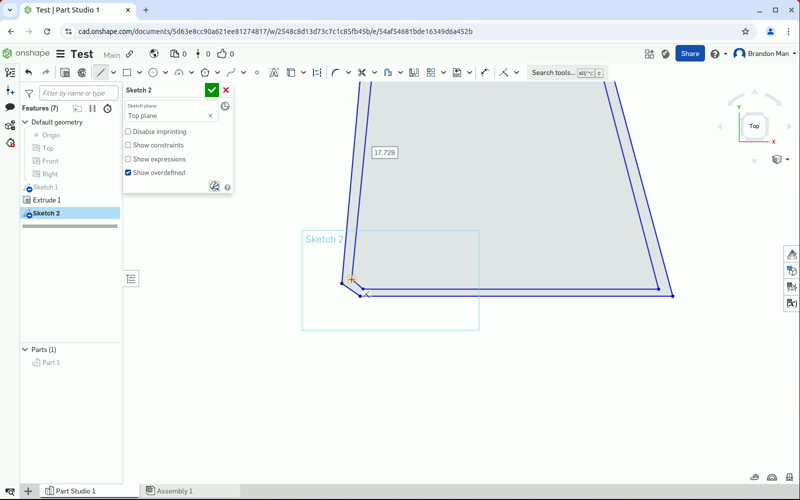
scroll(-6)
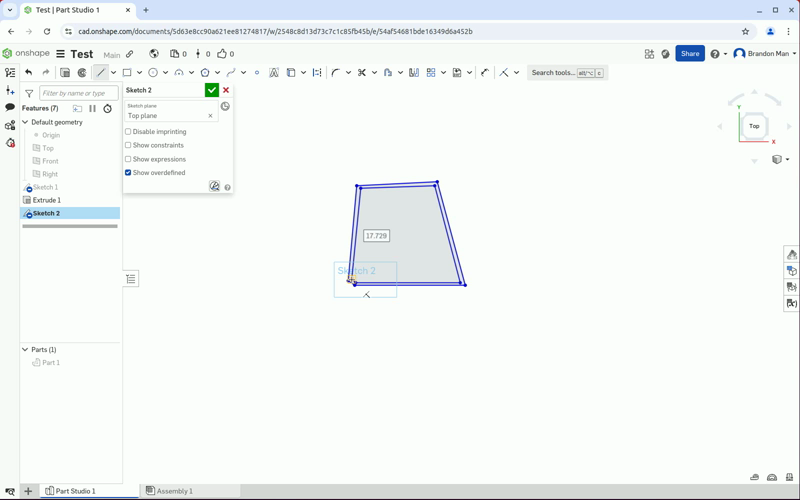
key(esc)
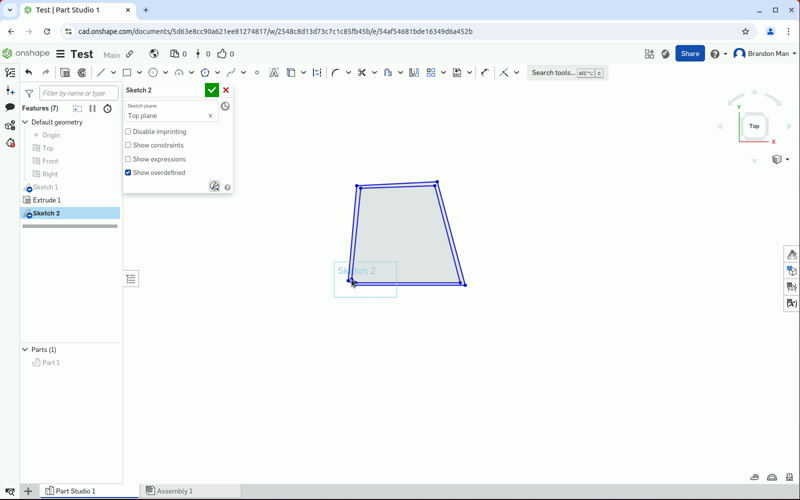
mouse_move(358, 205)
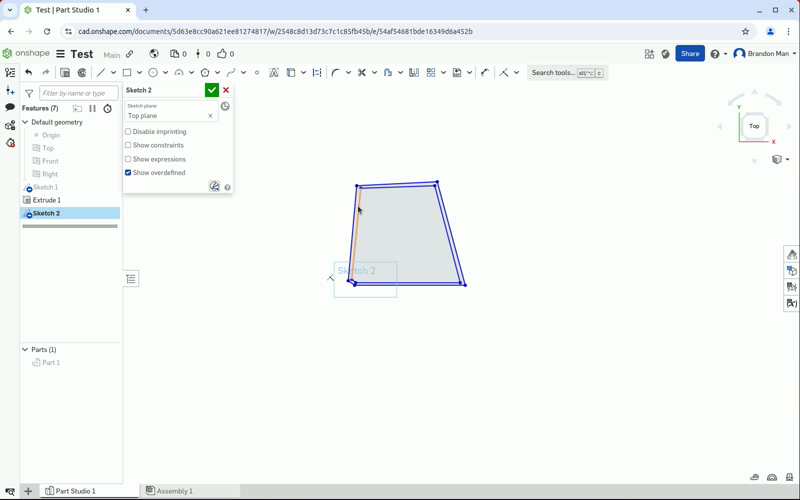
scroll(6)
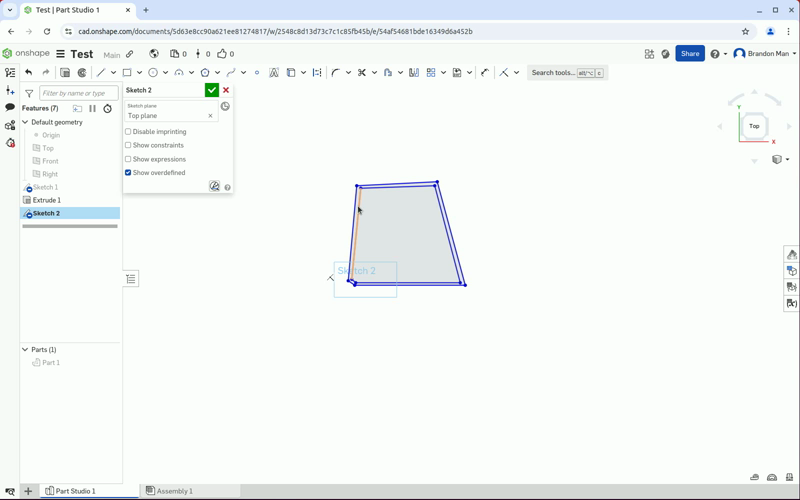
scroll(6)
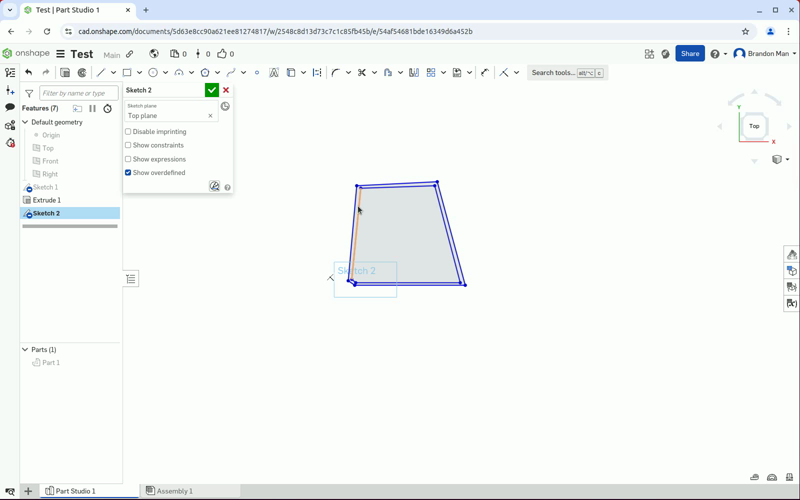
scroll(6)
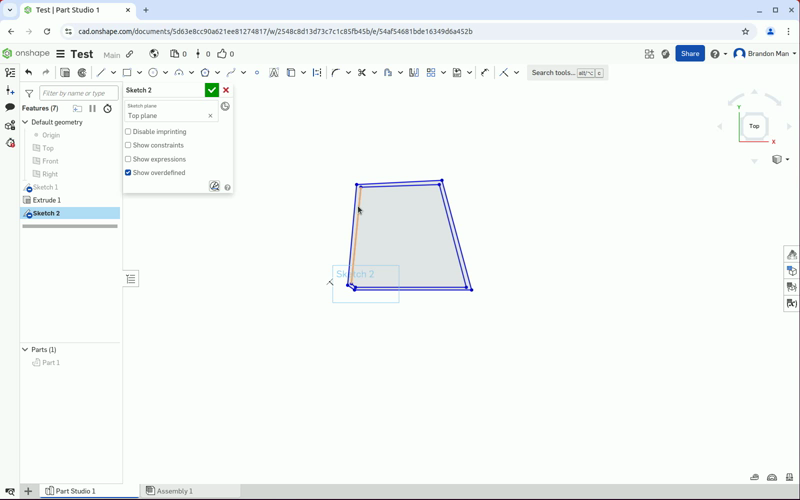
scroll(6)
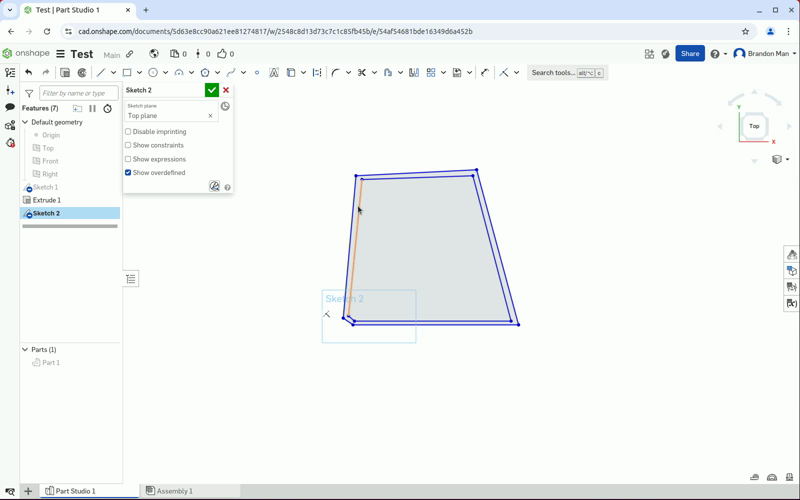
scroll(6)
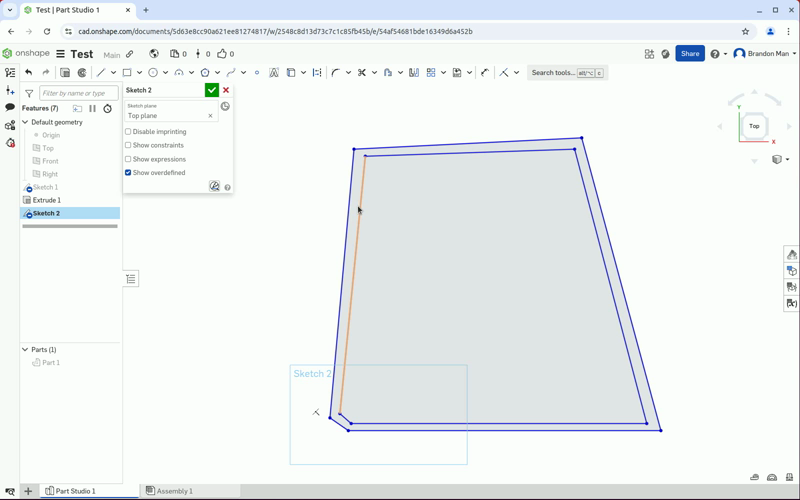
scroll(6)
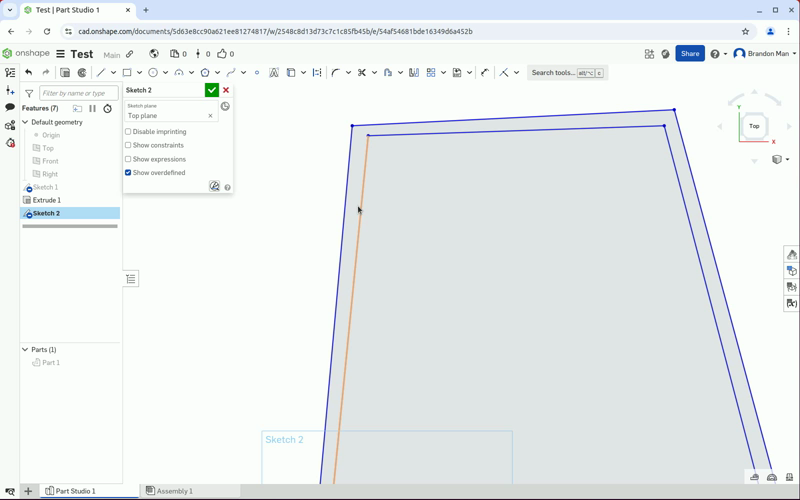
scroll(6)
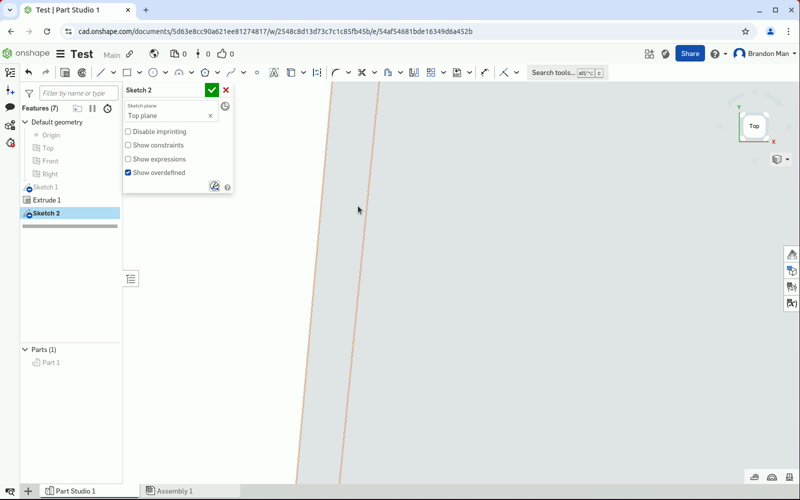
click(358, 205)
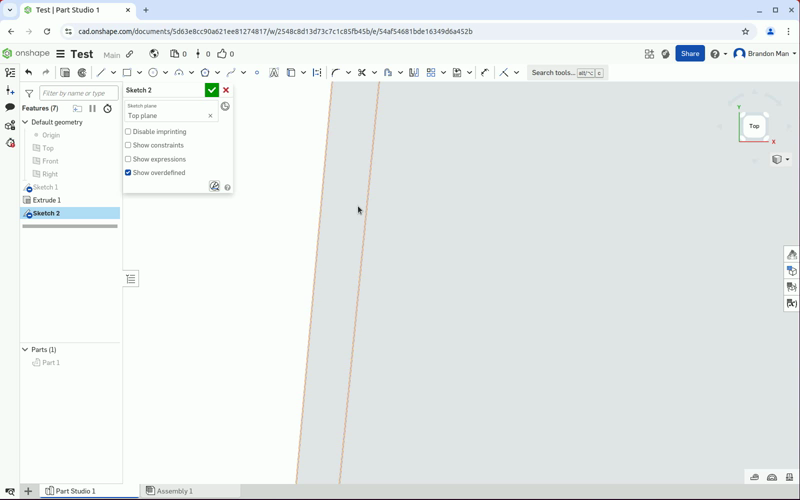
scroll(-6)
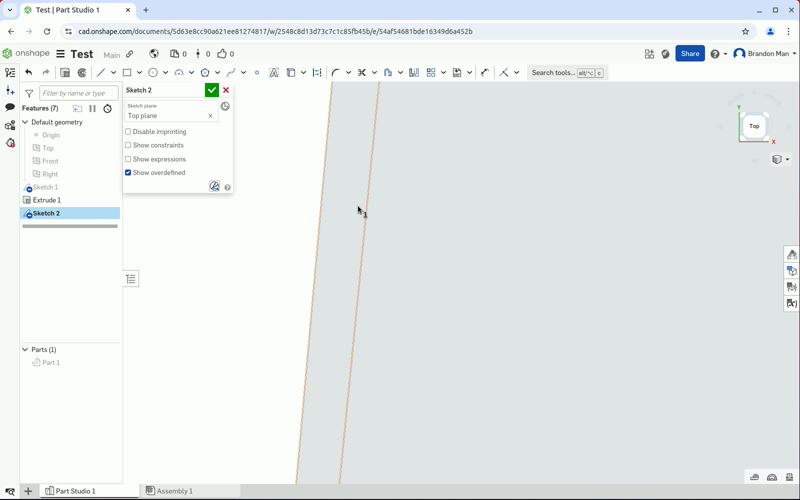
scroll(-6)
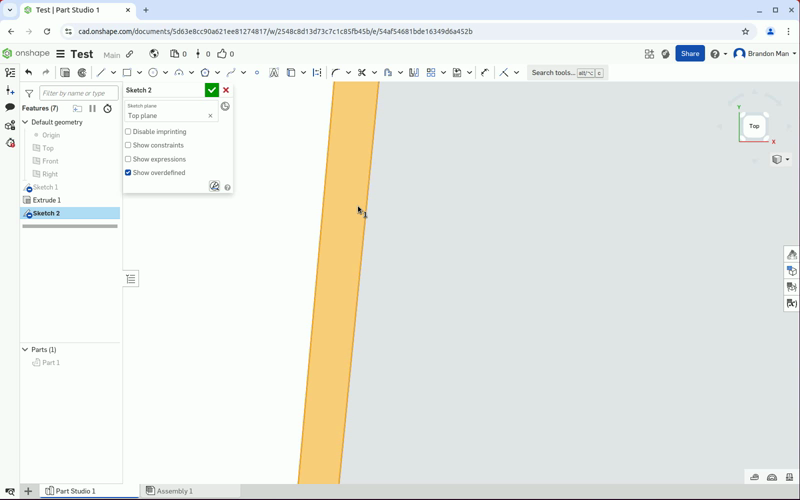
scroll(-6)
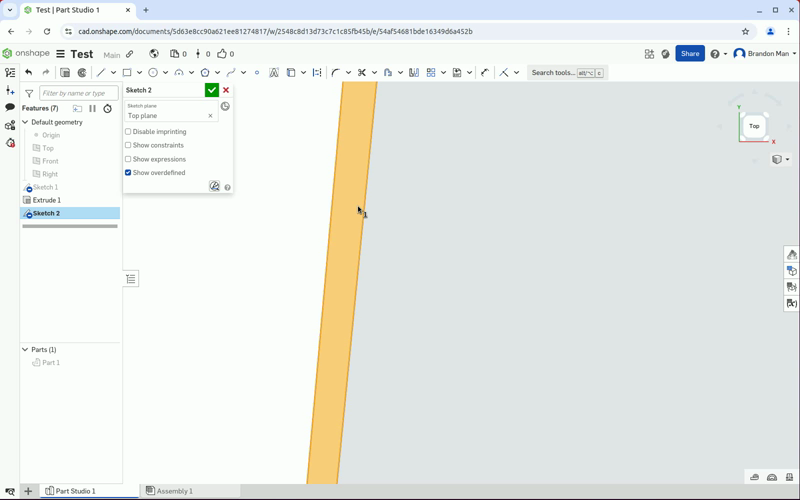
scroll(-6)
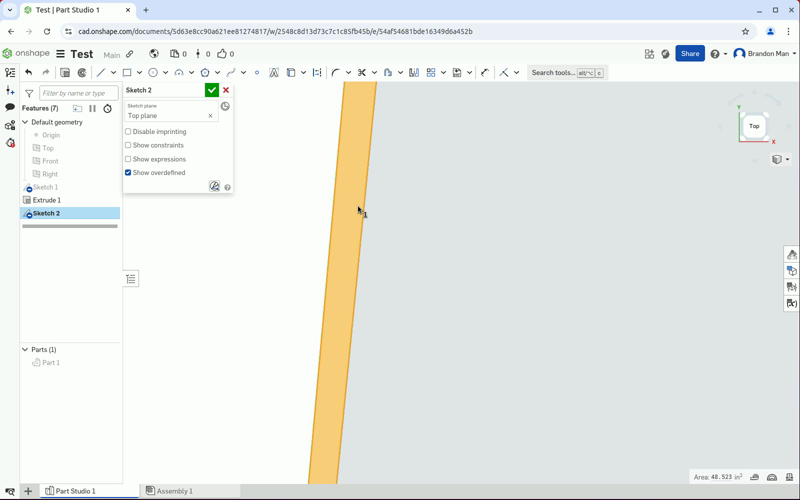
scroll(-6)
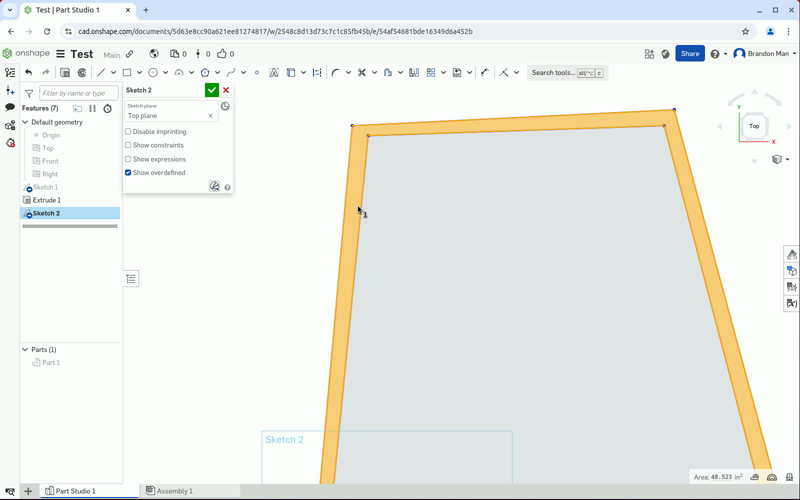
scroll(-6)
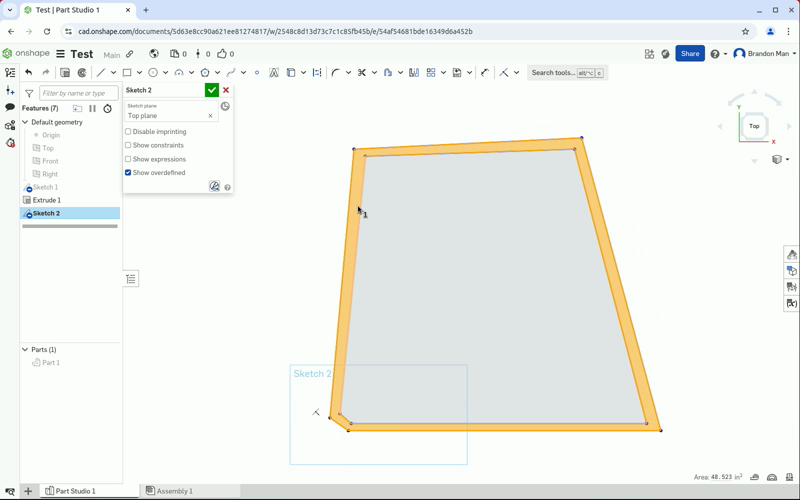
scroll(-6)
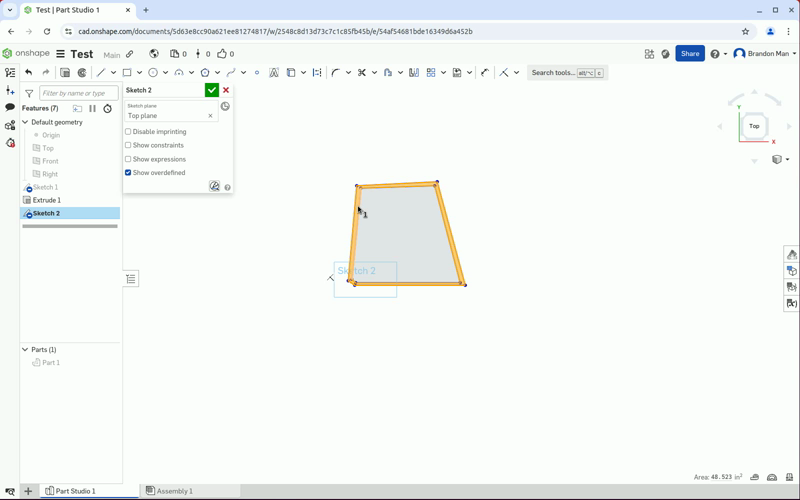
mouse_move(73, 352)
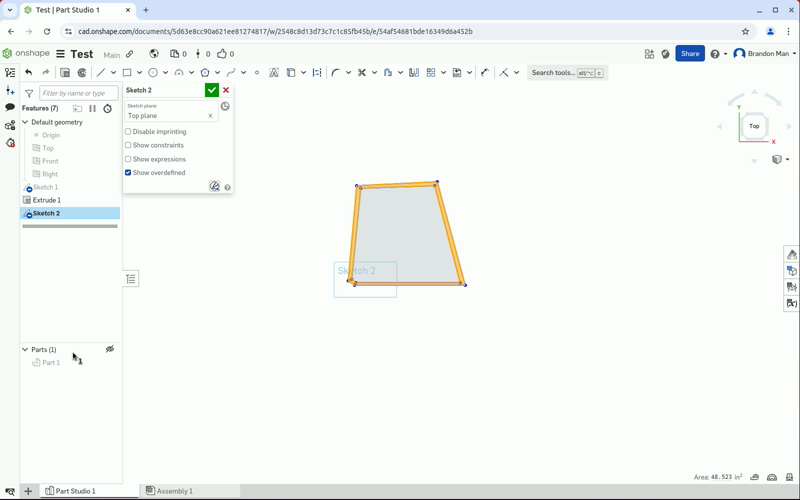
key(shift+y)
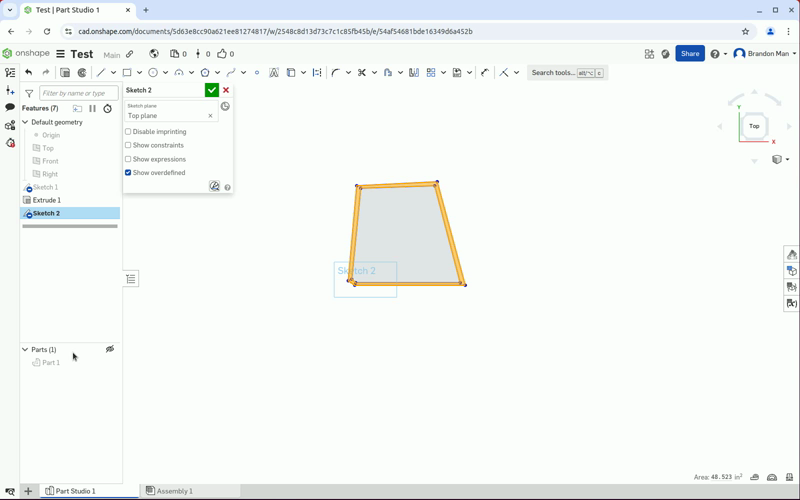
key(shift+e)
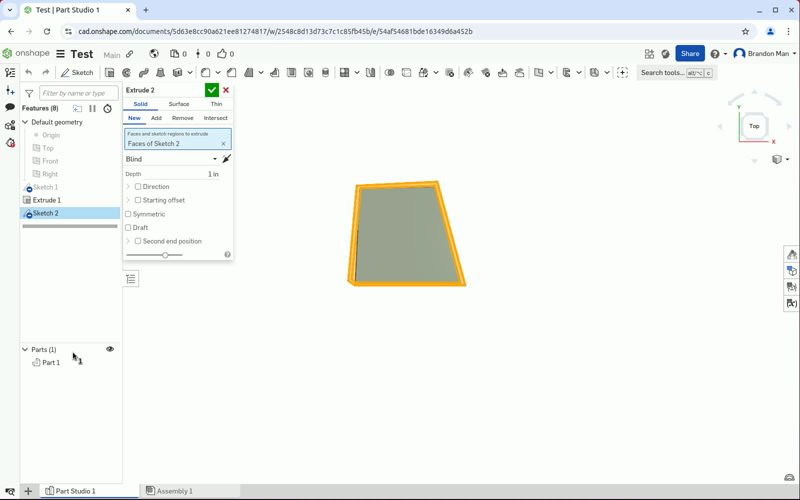
mouse_move(143, 106)
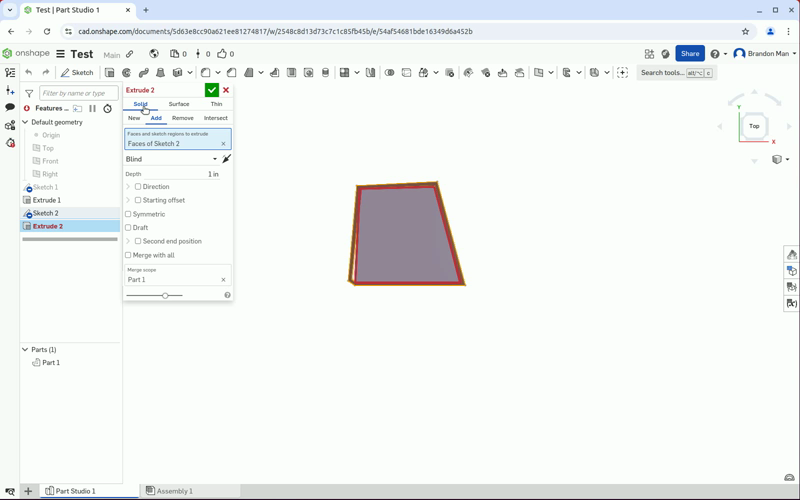
click(143, 106)
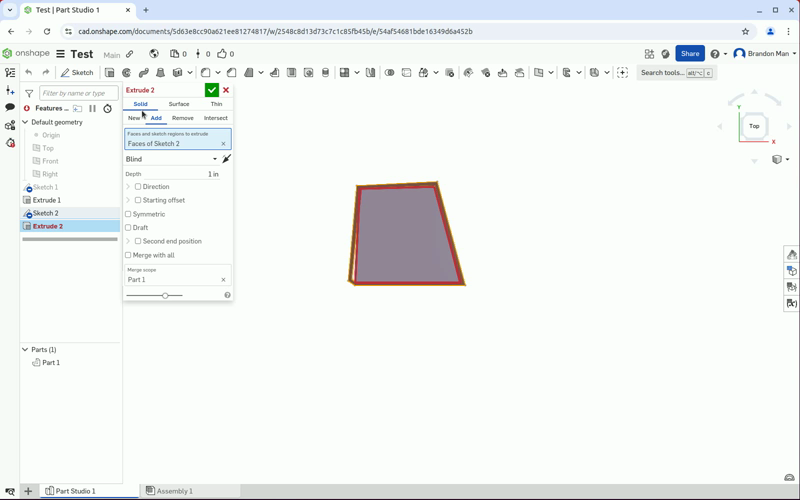
mouse_move(137, 120)
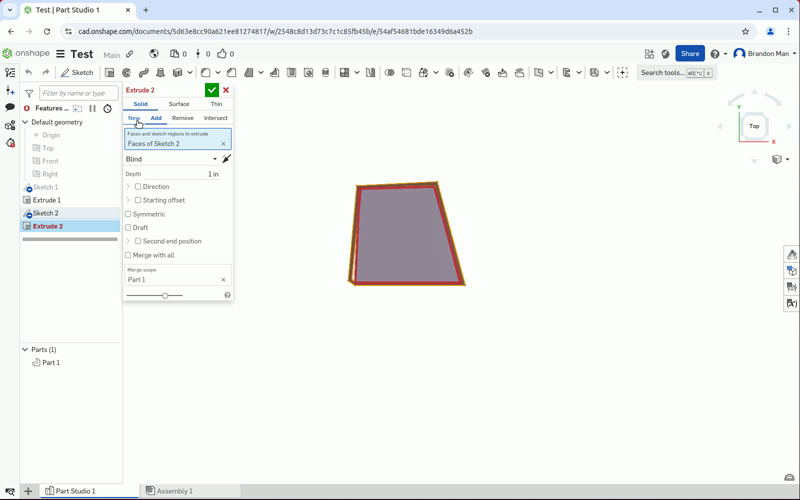
click(137, 120)
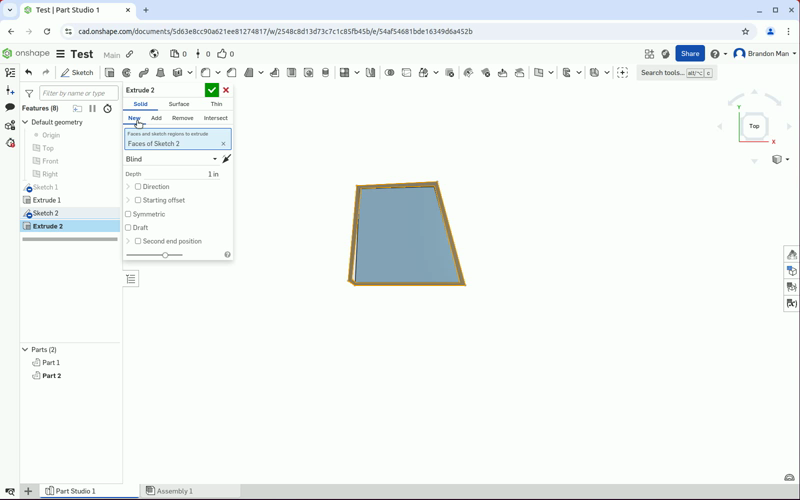
key(tab, 4)
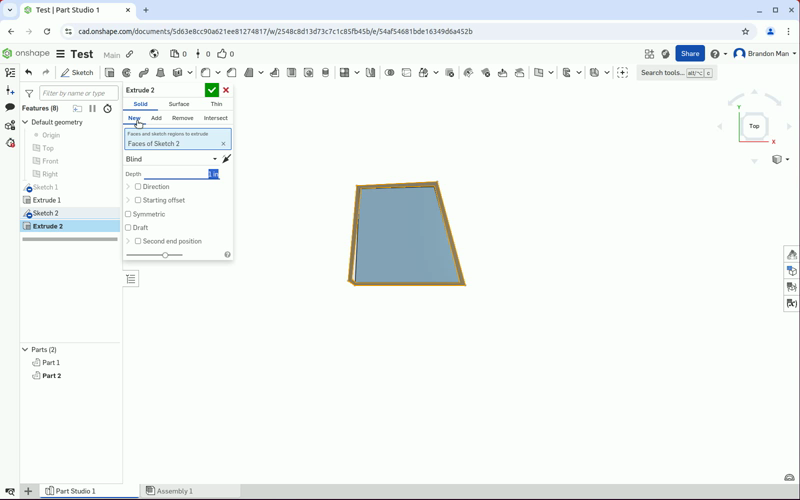
text(8.425)
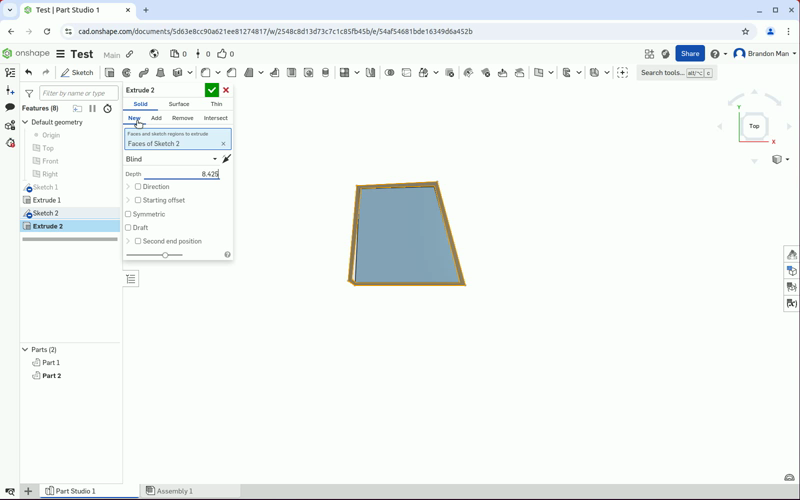
key(enter)
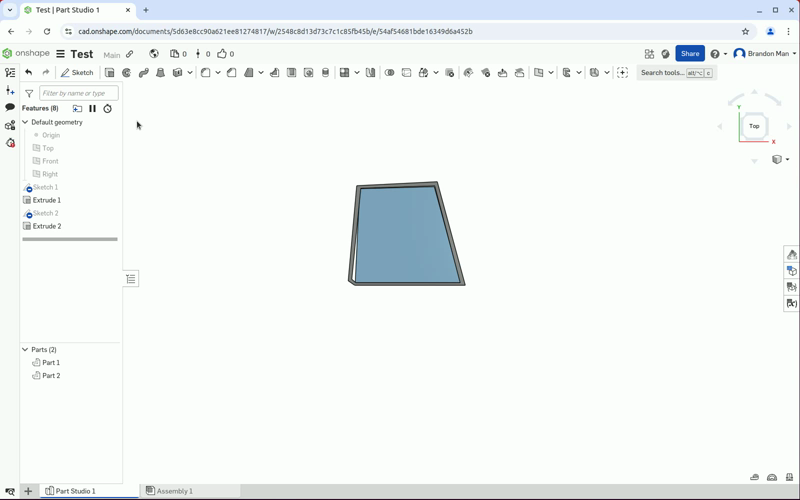
key(shift+h)
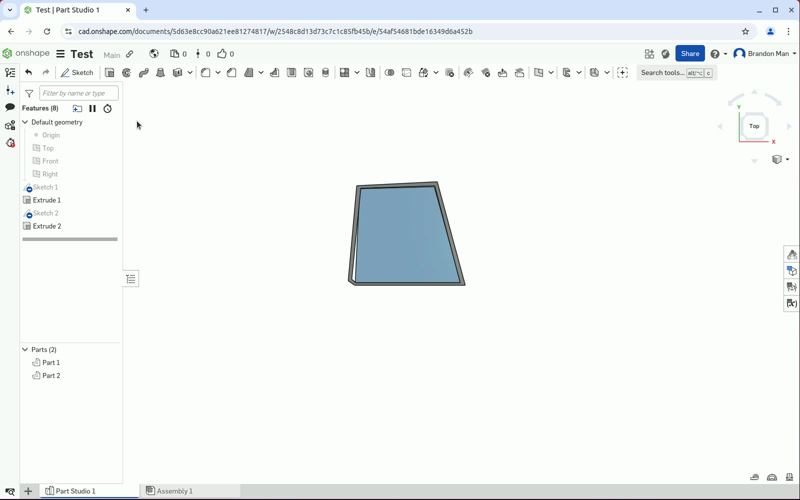
key(shift+h)
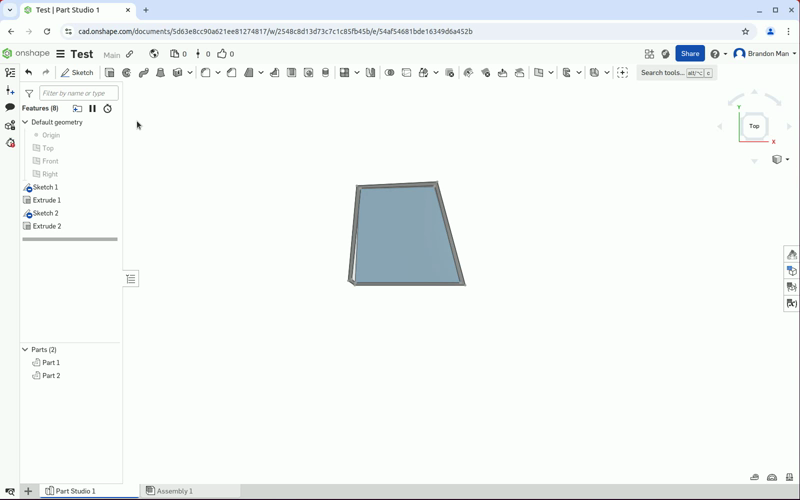
key(shift+7)
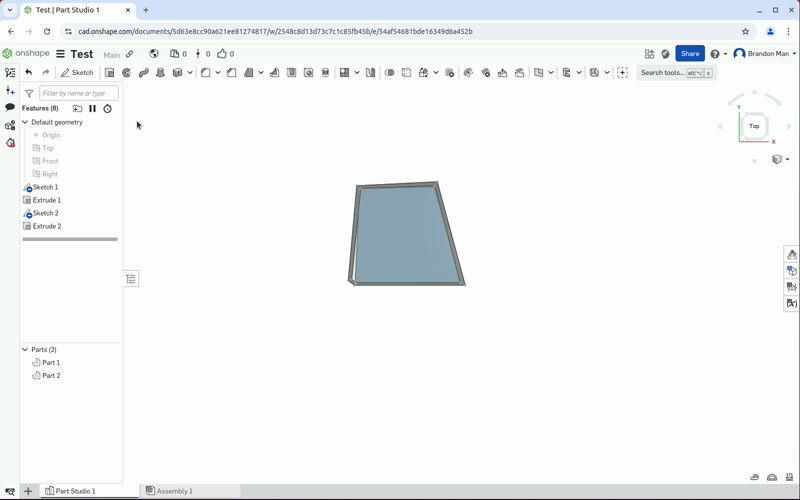
key(up, 3)
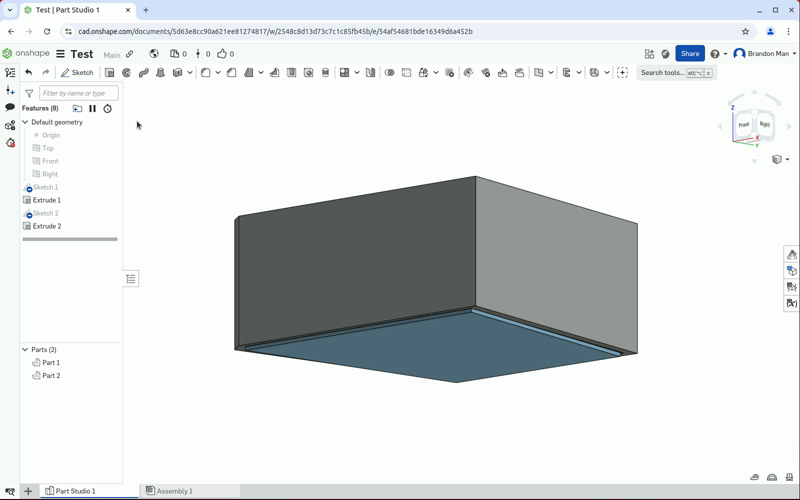
key(left, 3)
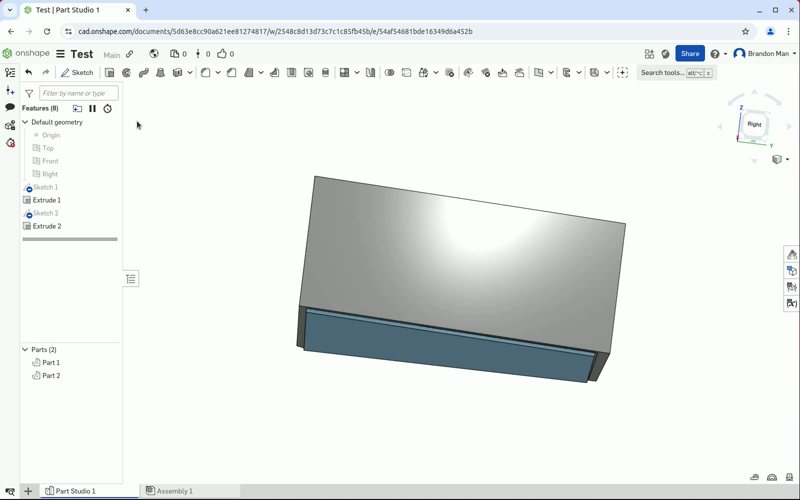
key(right, 3)
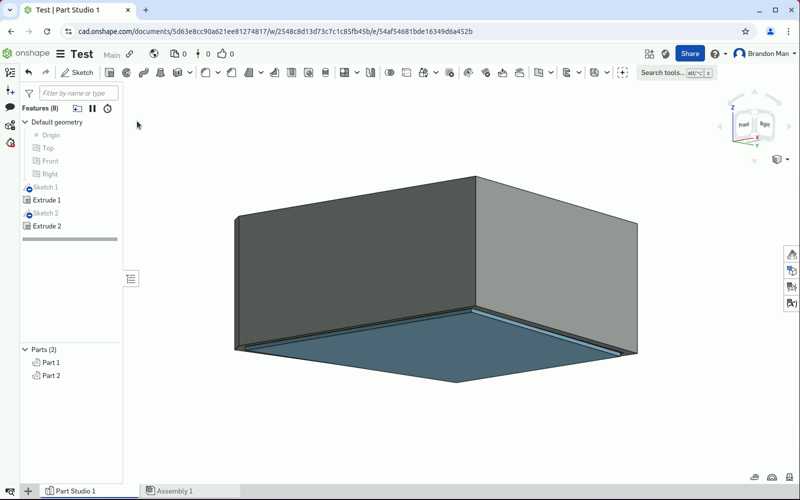
key(down, 3)
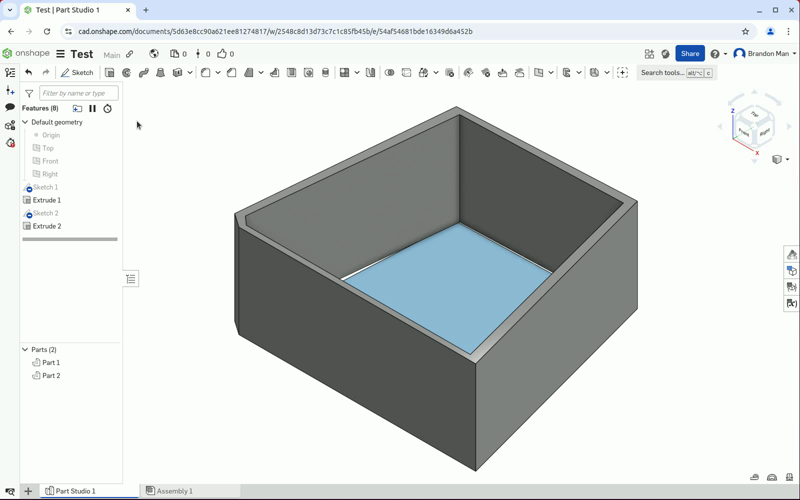
mouse_move(73, 189)
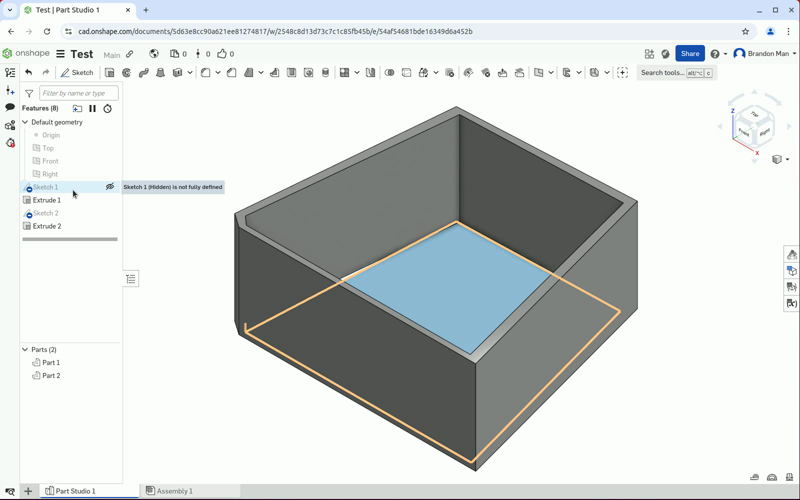
click(73, 189)